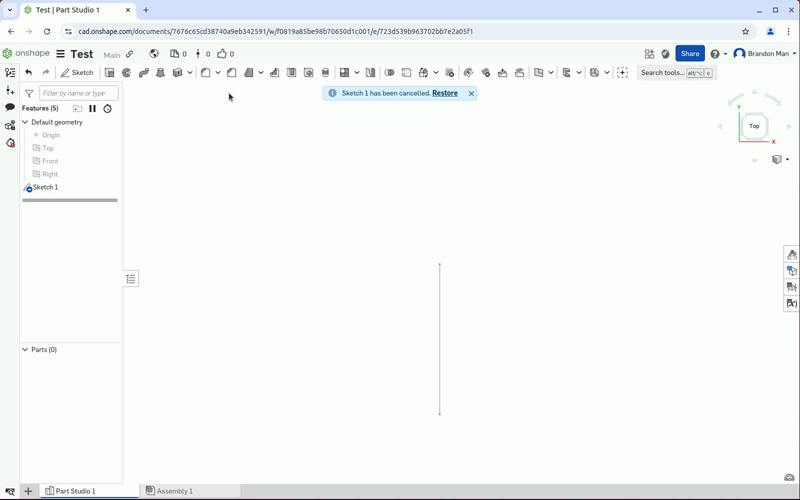
key(shift+h)
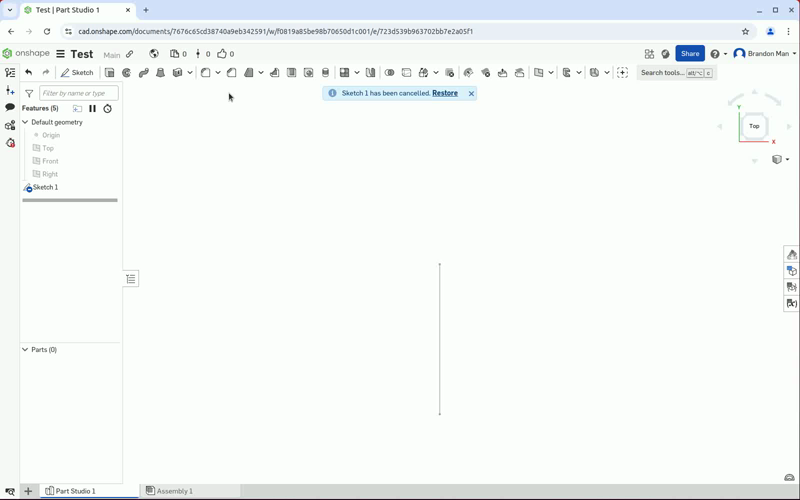
key(shift+s)
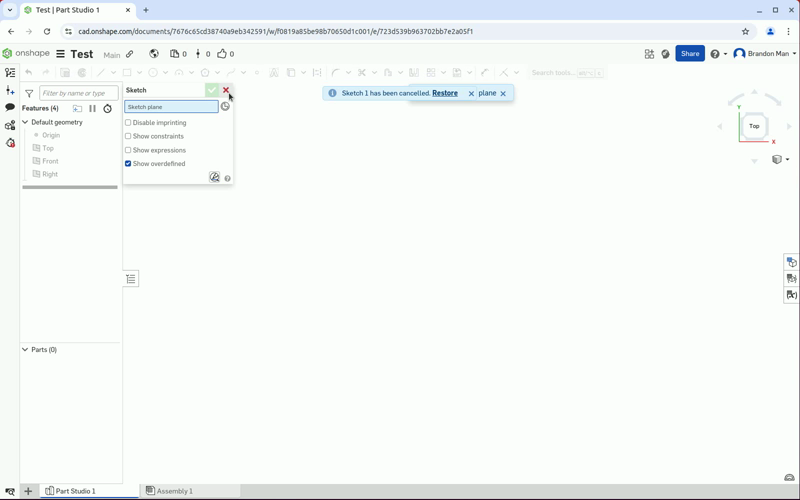
mouse_move(73, 150)
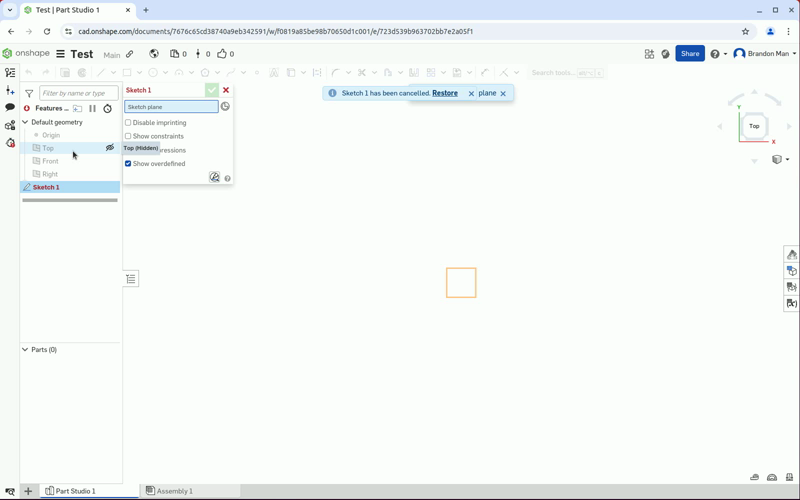
click(73, 150)
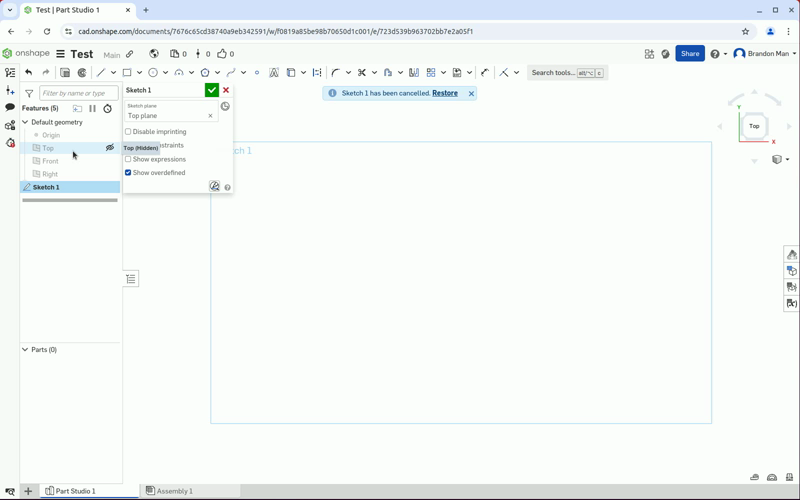
mouse_move(73, 352)
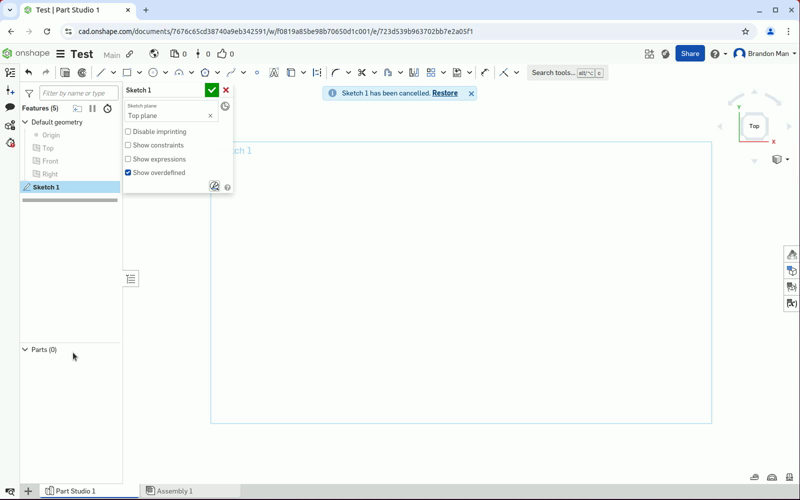
key(y)
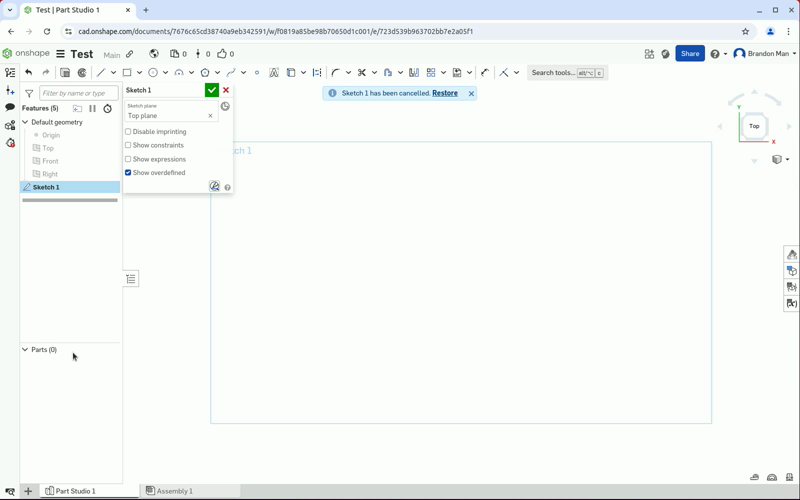
key(l)
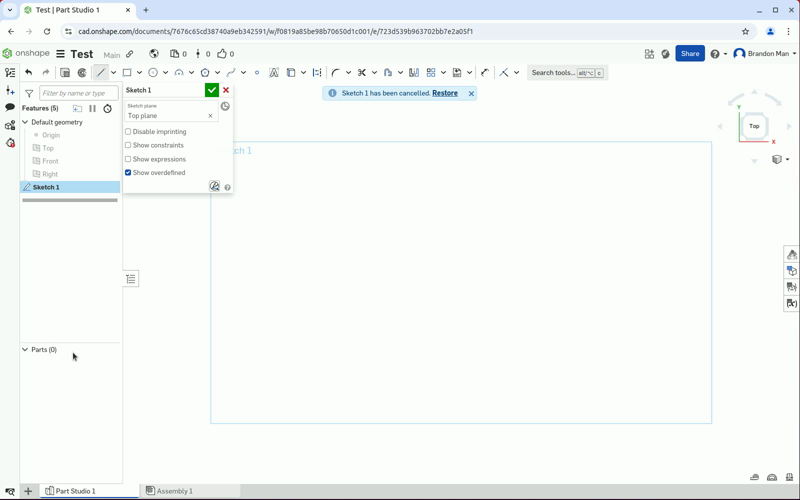
key_down(shift)
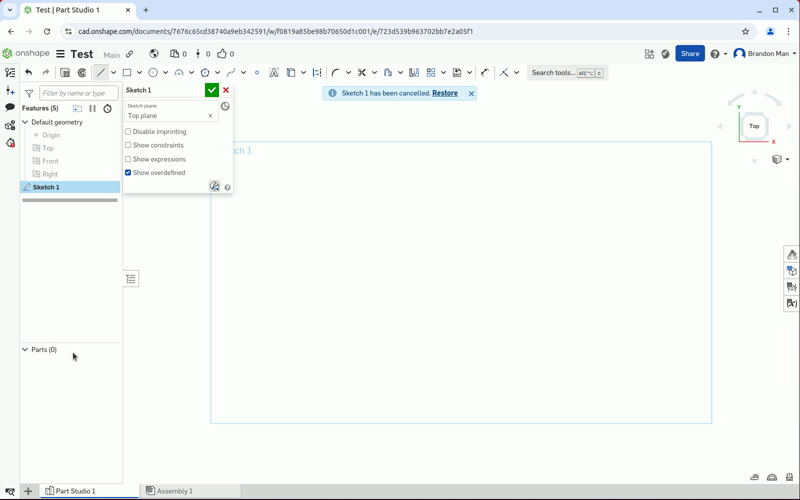
mouse_move(460, 314)
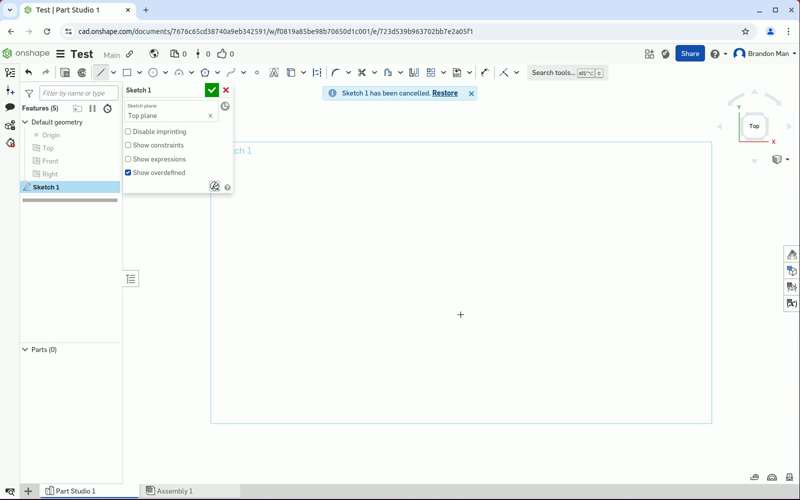
click(460, 314)
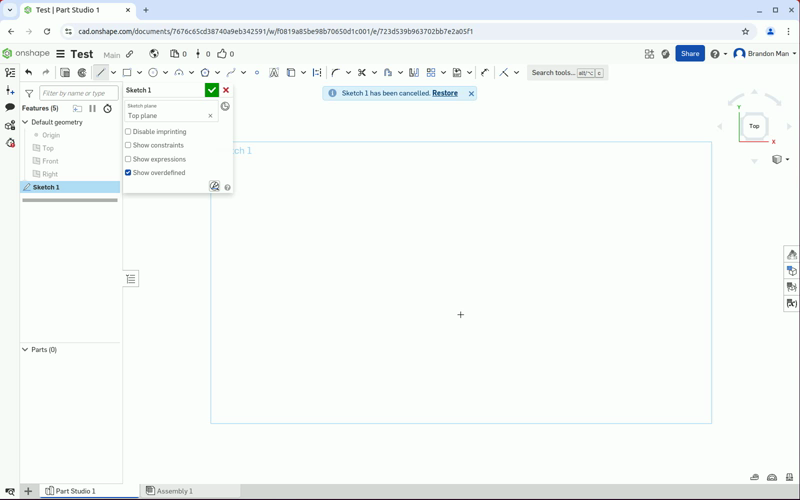
key_up(shift)
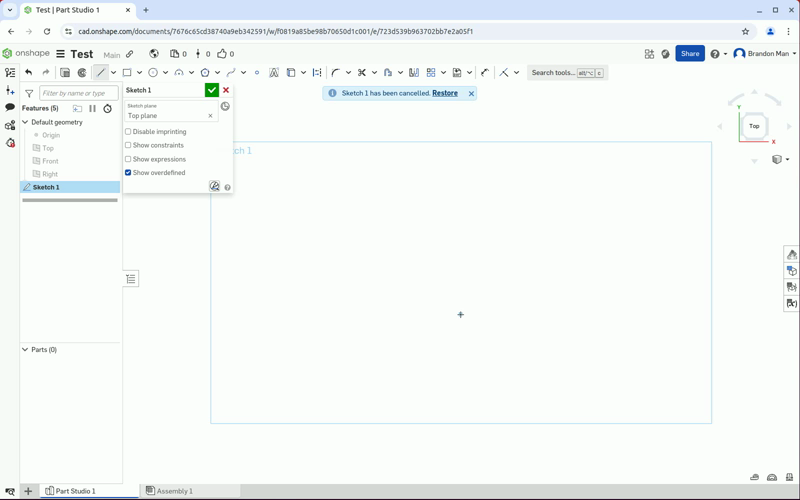
key_down(shift)
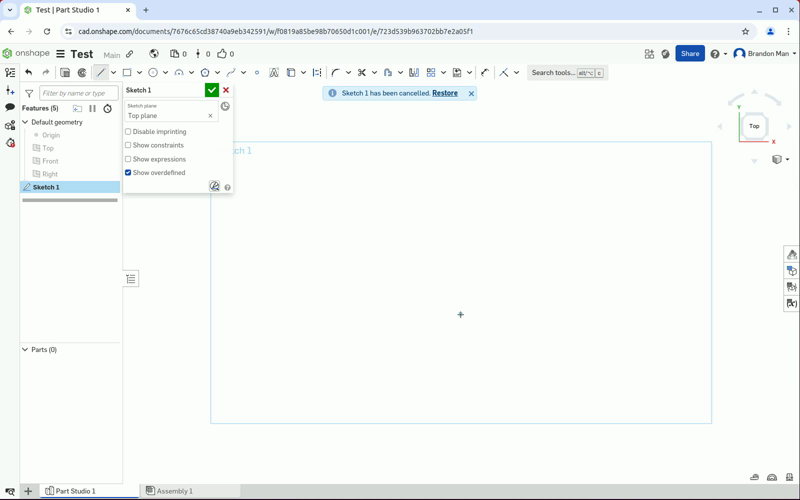
mouse_move(541, 314)
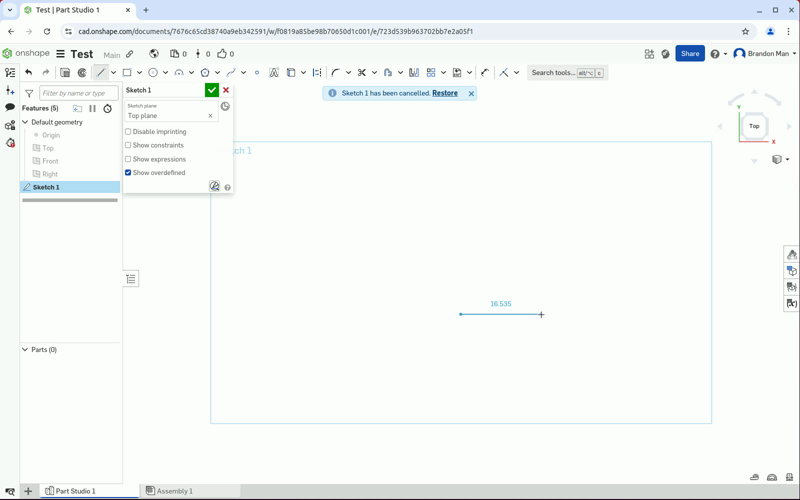
click(541, 314)
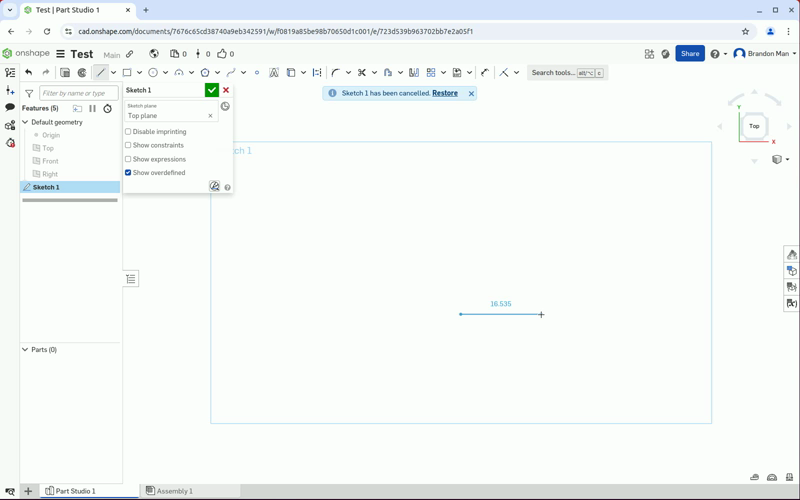
key_up(shift)
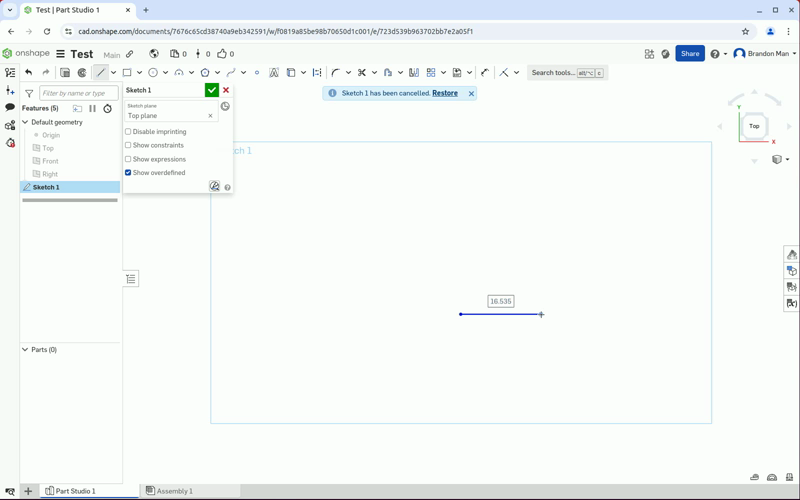
key(esc)
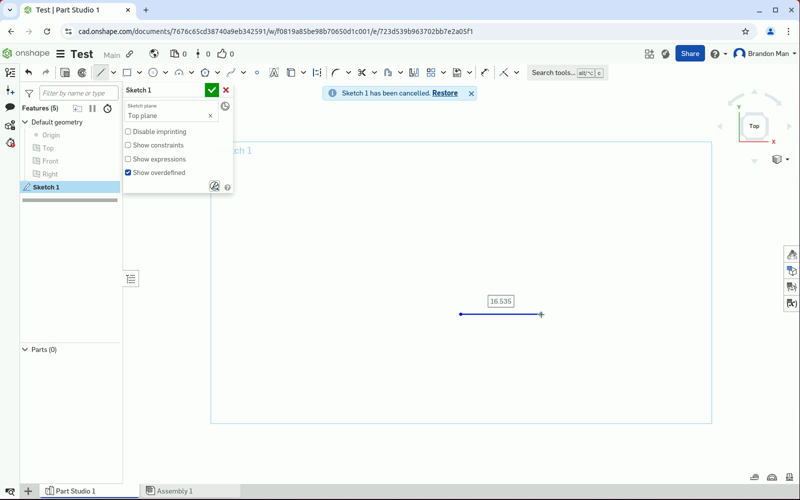
key(a)
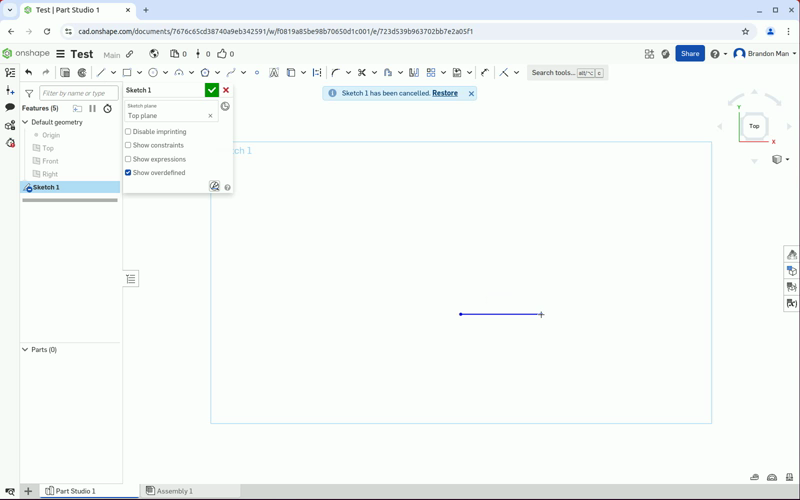
mouse_move(541, 314)
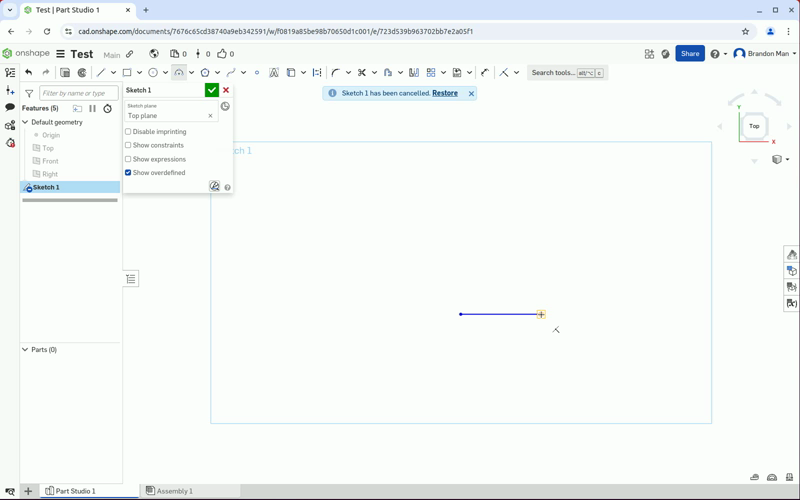
click(541, 314)
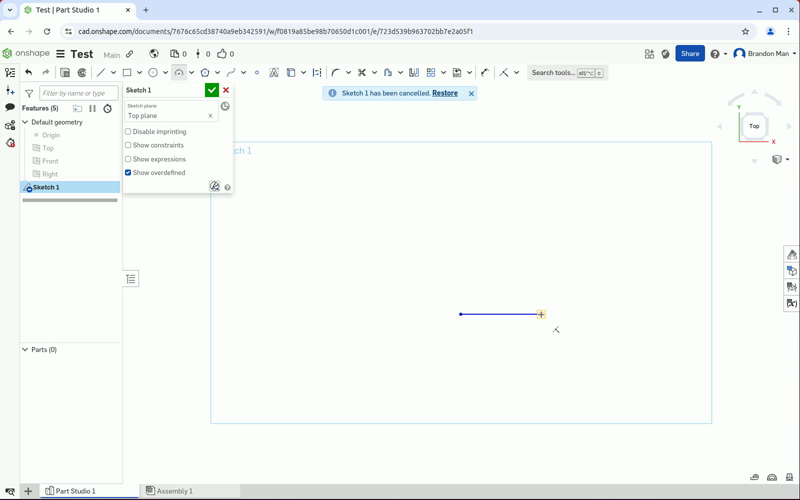
key_down(shift)
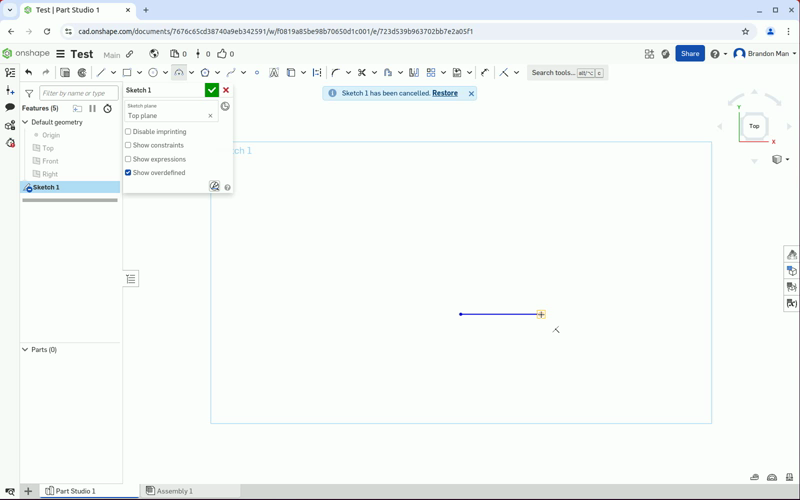
mouse_move(541, 251)
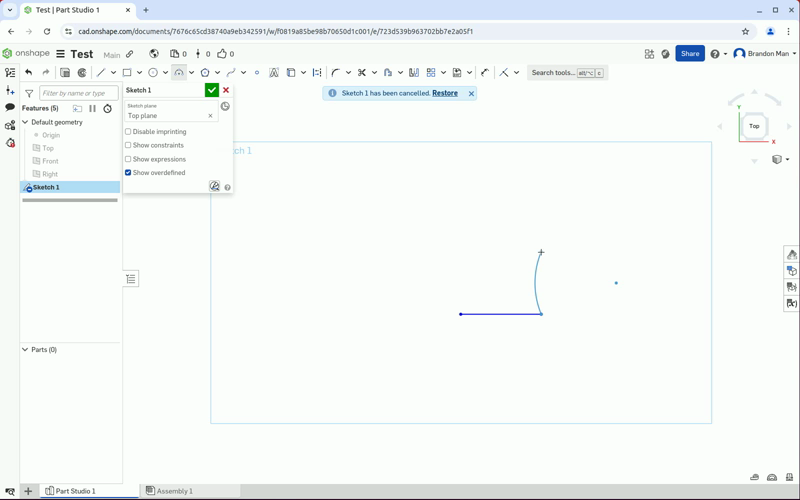
click(541, 251)
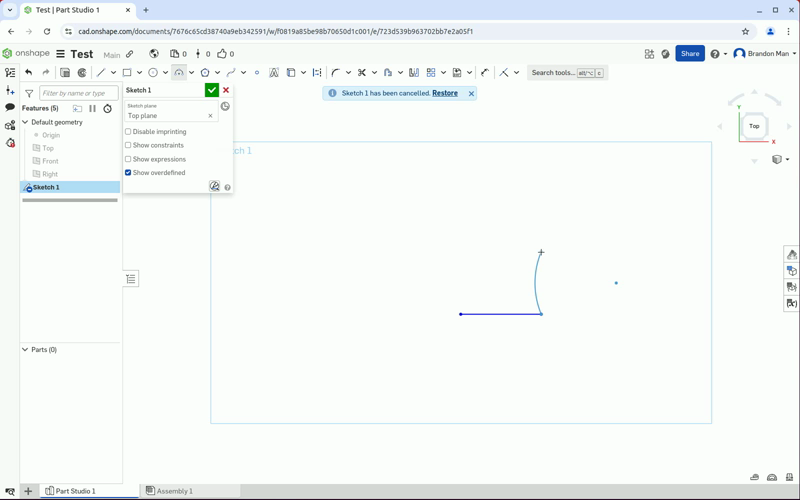
mouse_move(572, 283)
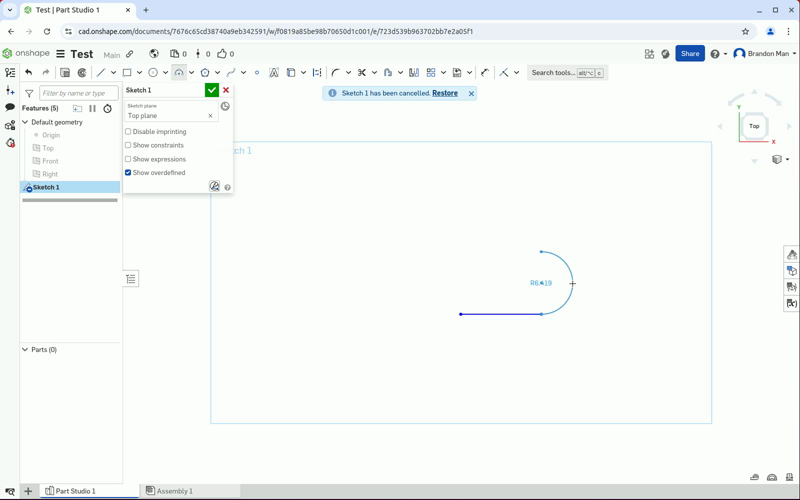
click(572, 283)
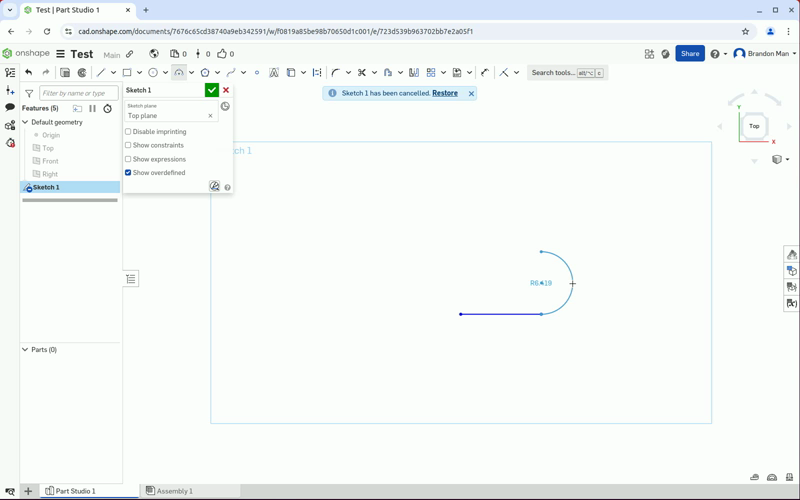
key_up(shift)
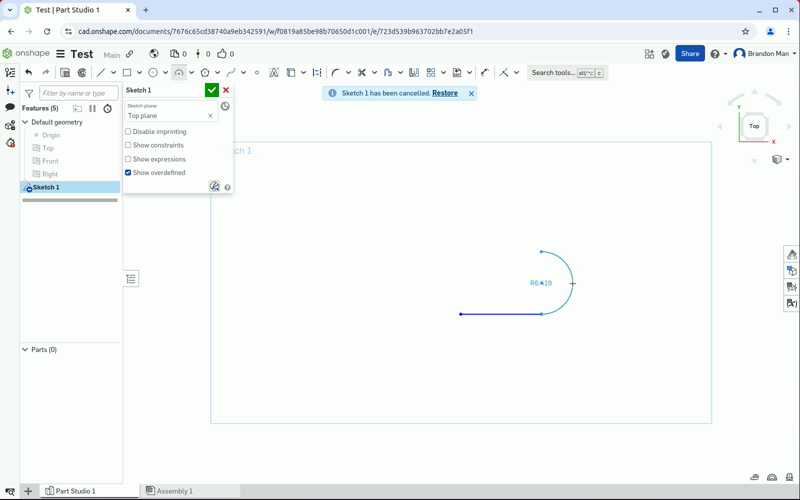
key(esc)
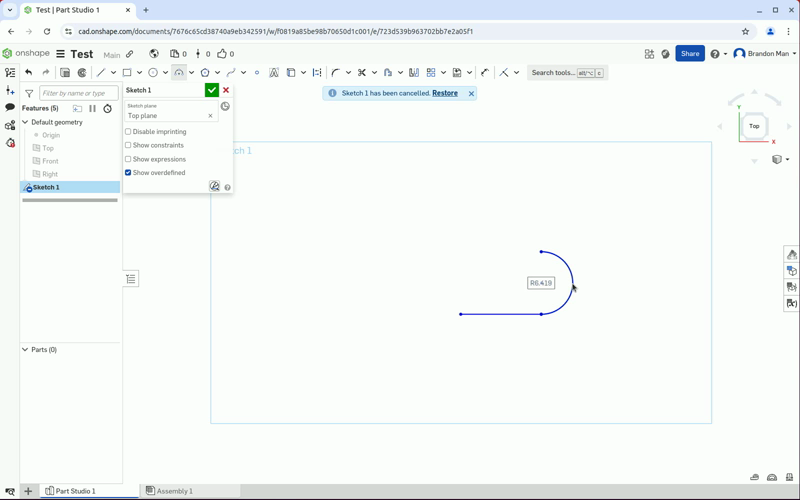
key(l)
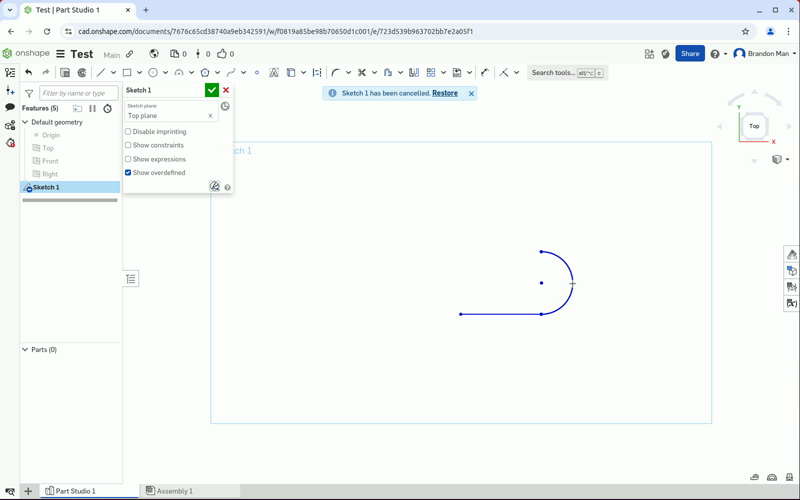
mouse_move(541, 251)
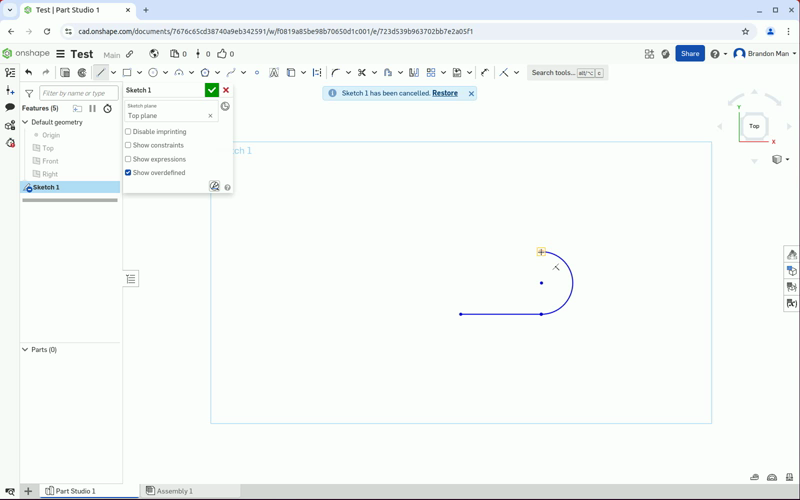
click(541, 251)
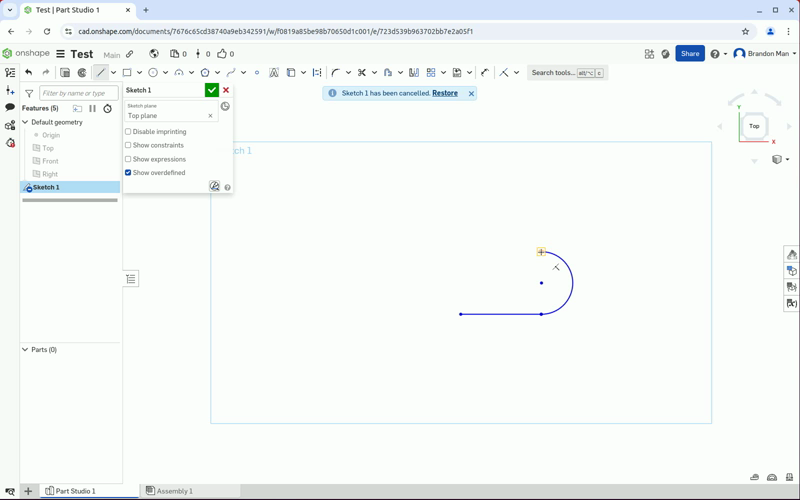
key_down(shift)
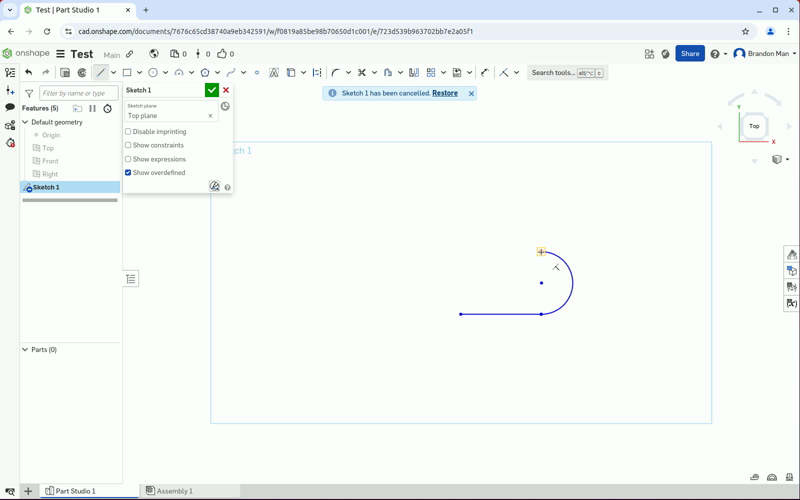
mouse_move(460, 251)
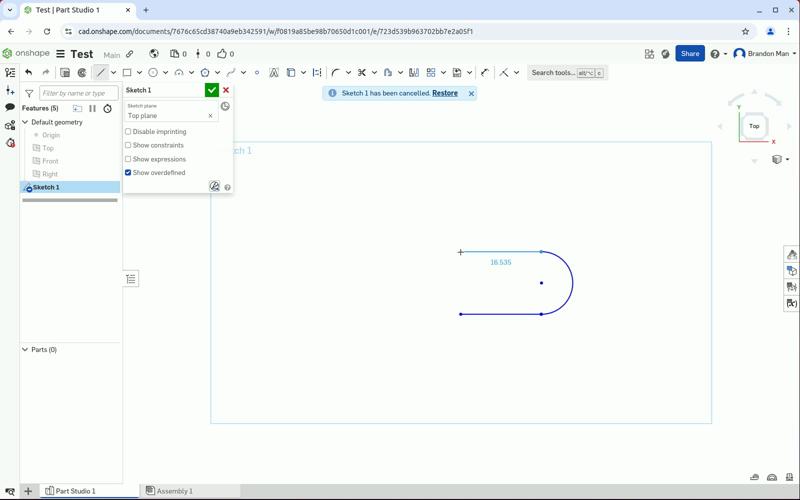
click(460, 251)
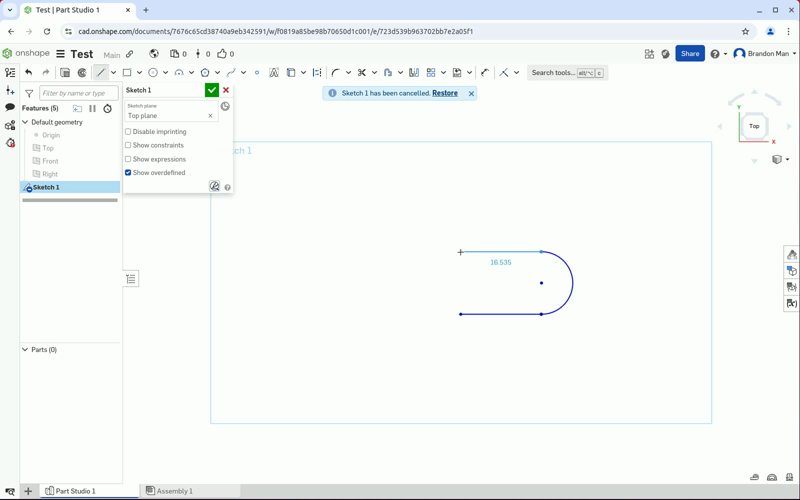
key_up(shift)
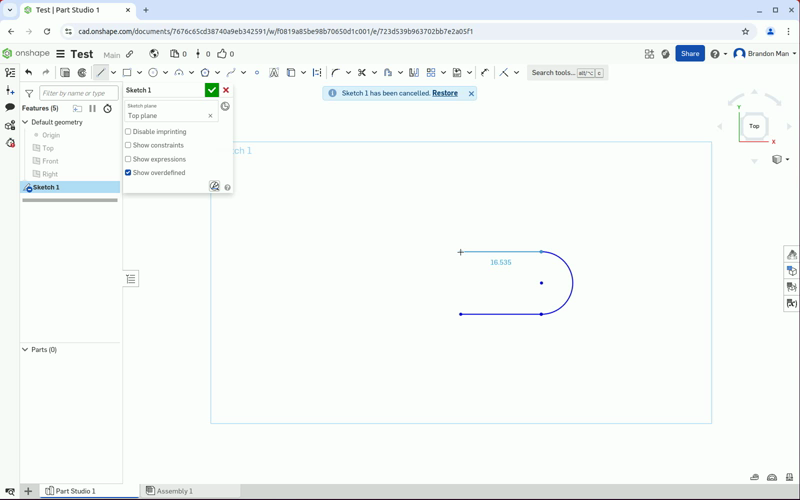
key_down(shift)
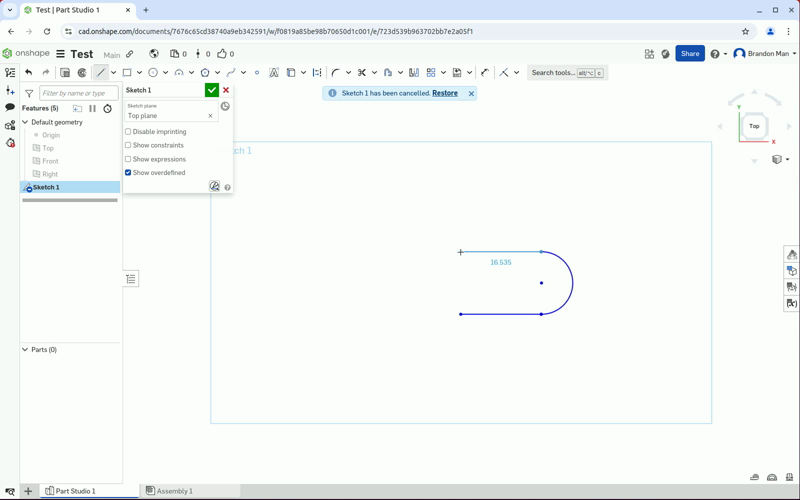
mouse_move(490, 251)
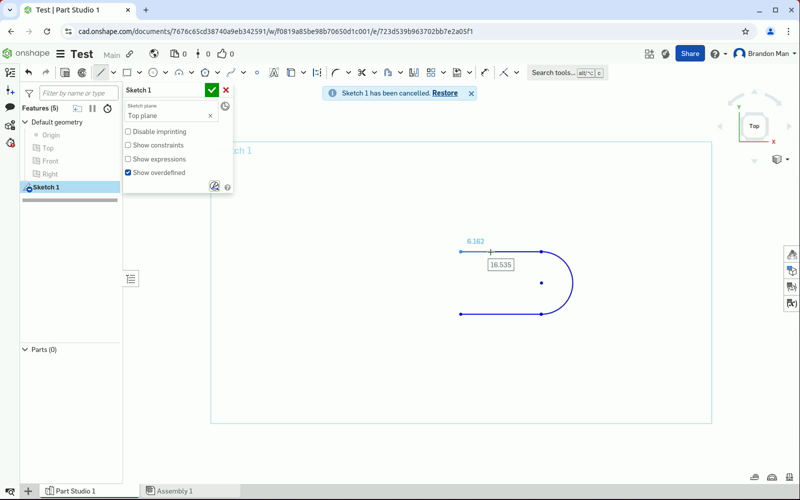
mouse_move(460, 282)
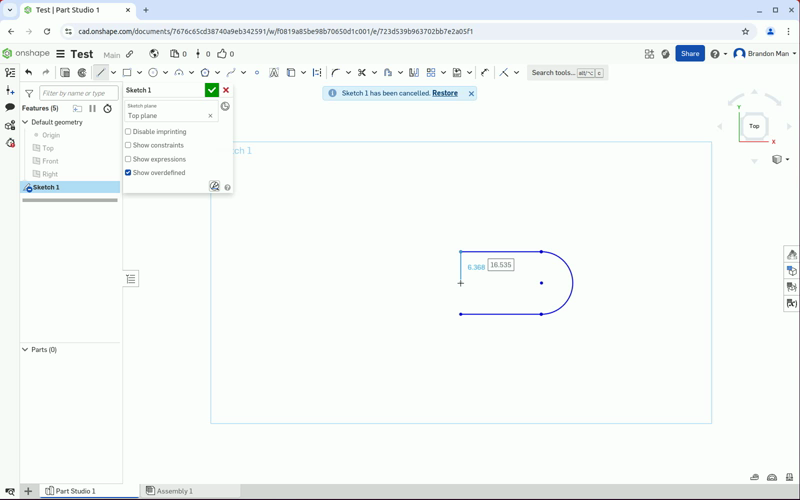
click(460, 282)
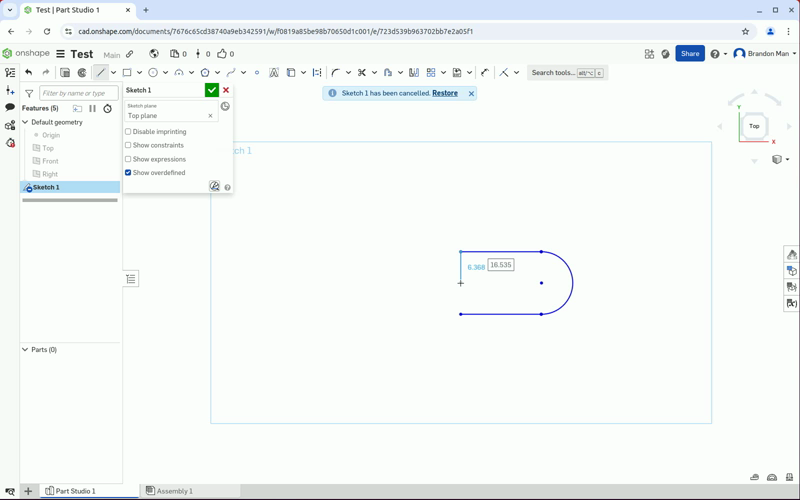
key_up(shift)
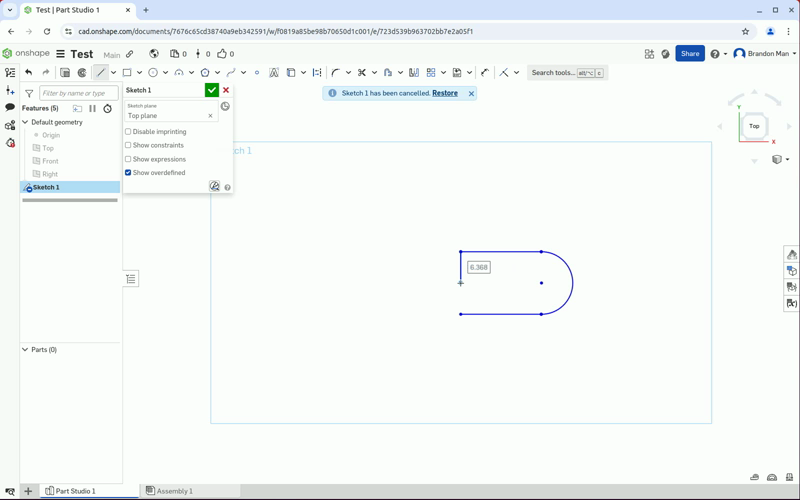
mouse_move(490, 282)
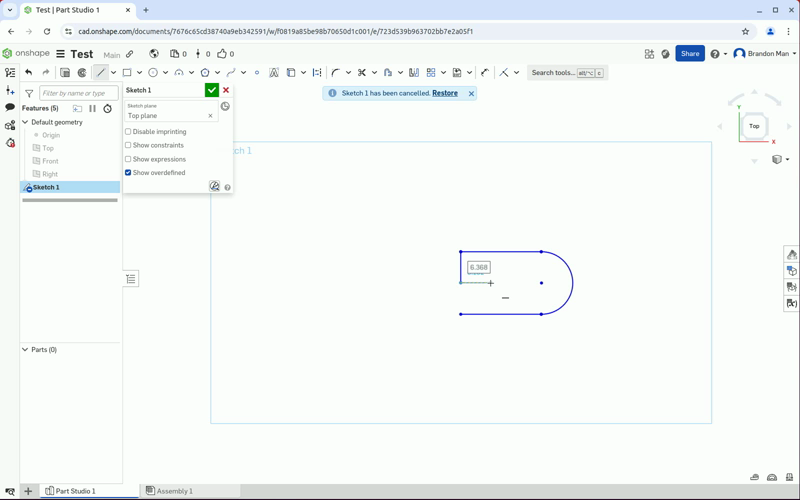
key_down(shift)
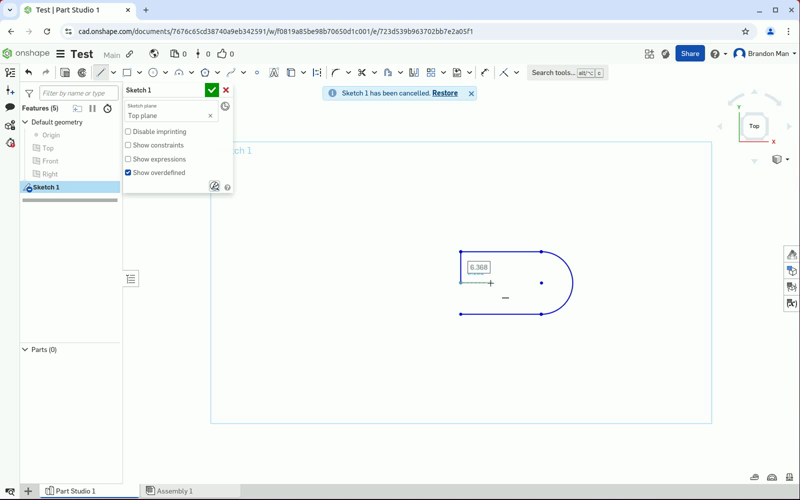
mouse_move(460, 314)
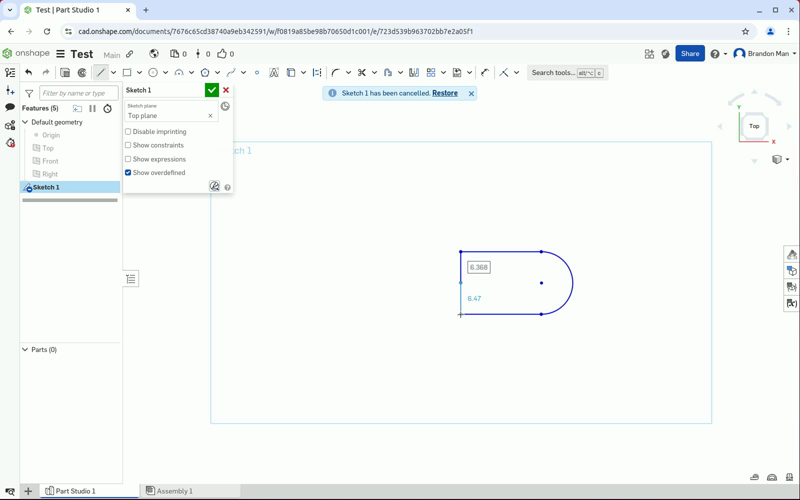
key_up(shift)
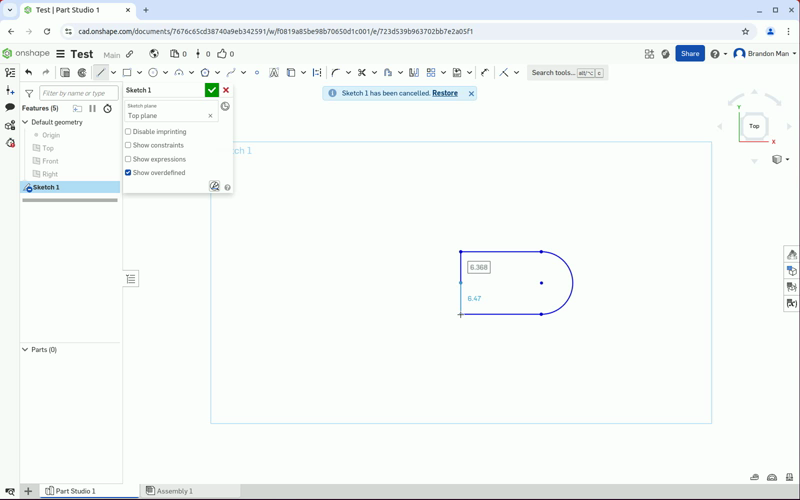
click(460, 314)
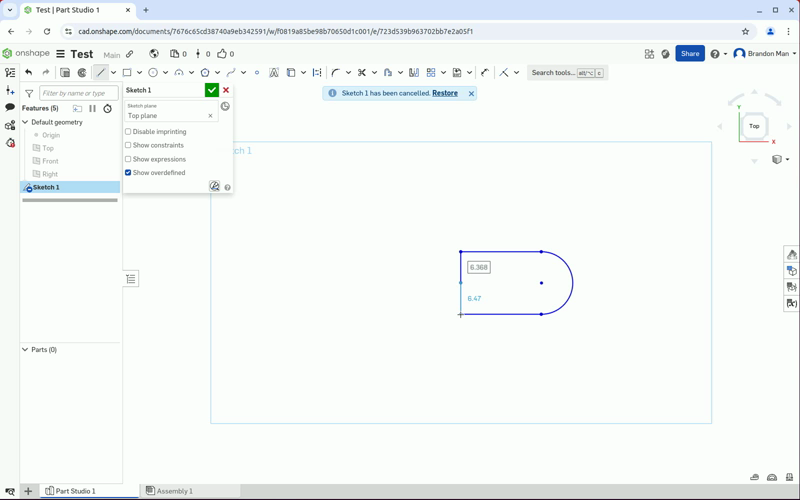
key(esc)
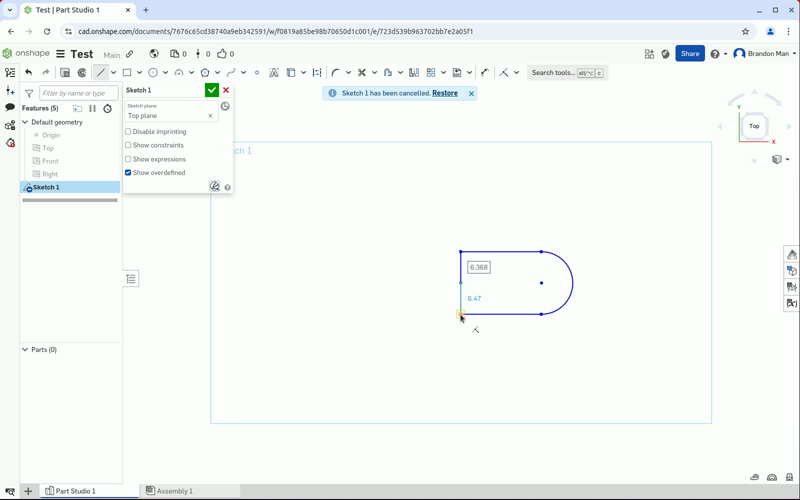
key(c)
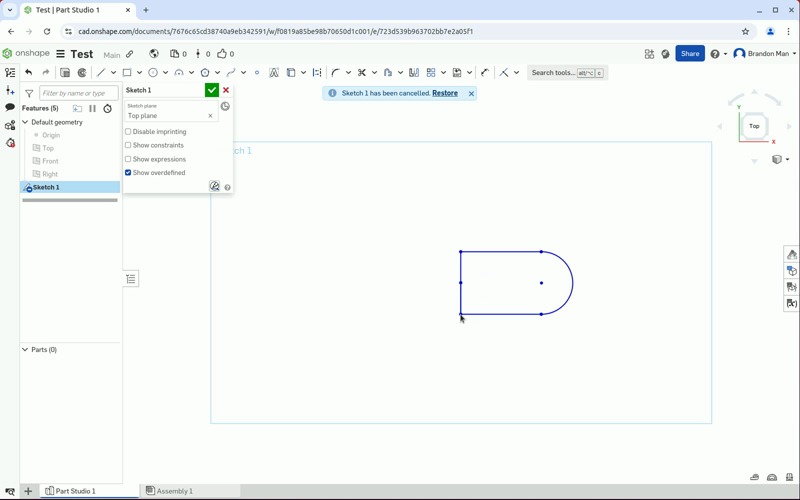
key_down(shift)
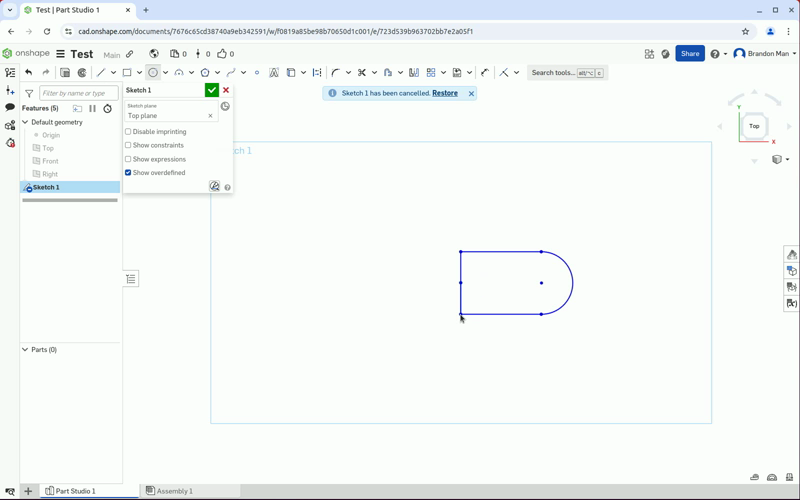
mouse_move(525, 282)
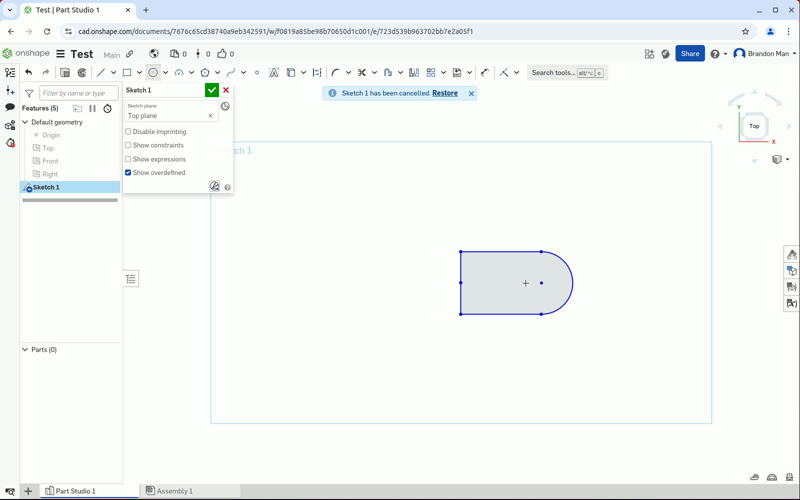
click(525, 282)
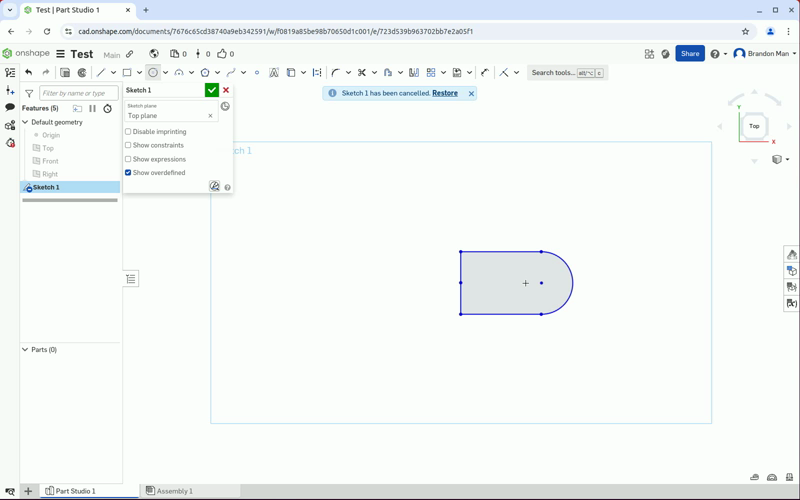
key_up(shift)
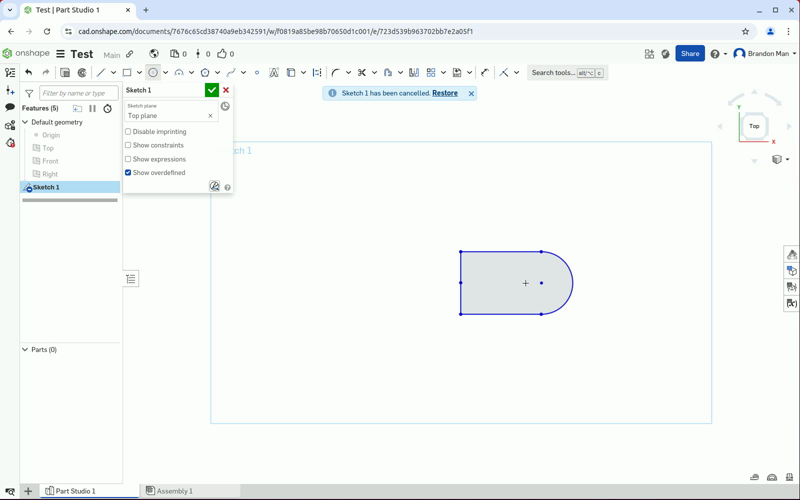
mouse_move(529, 282)
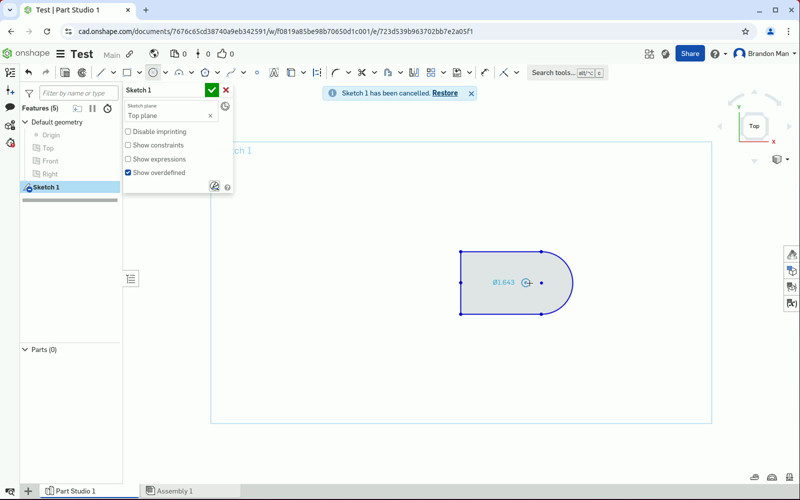
click(529, 282)
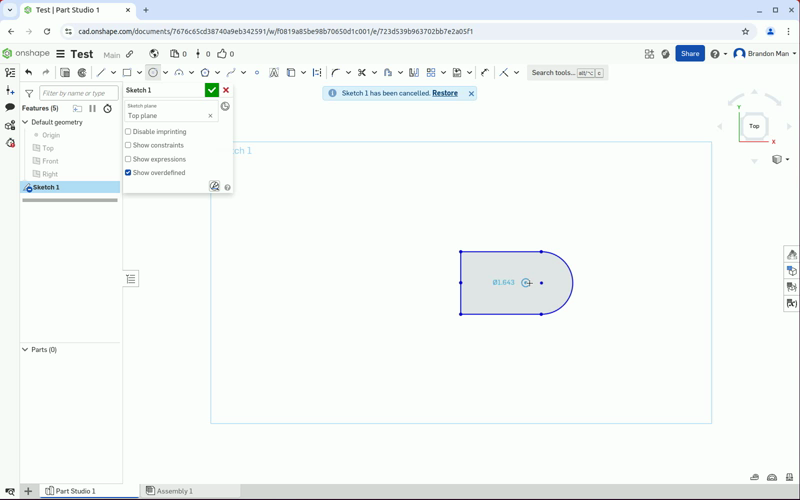
key(esc)
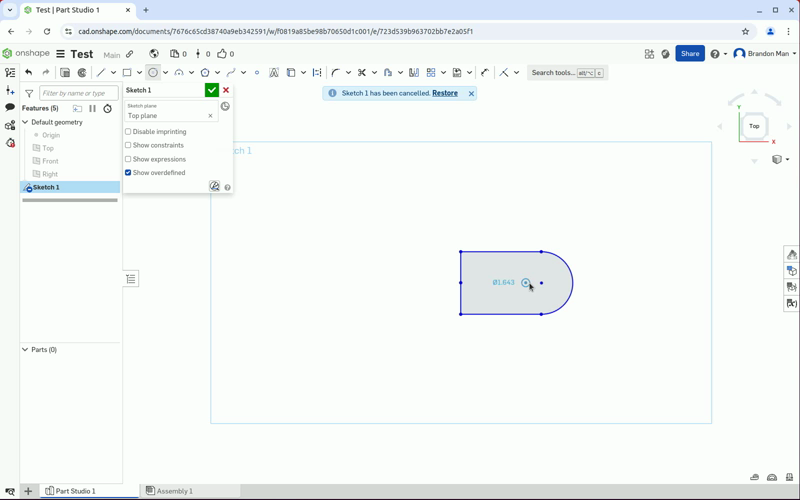
key(c)
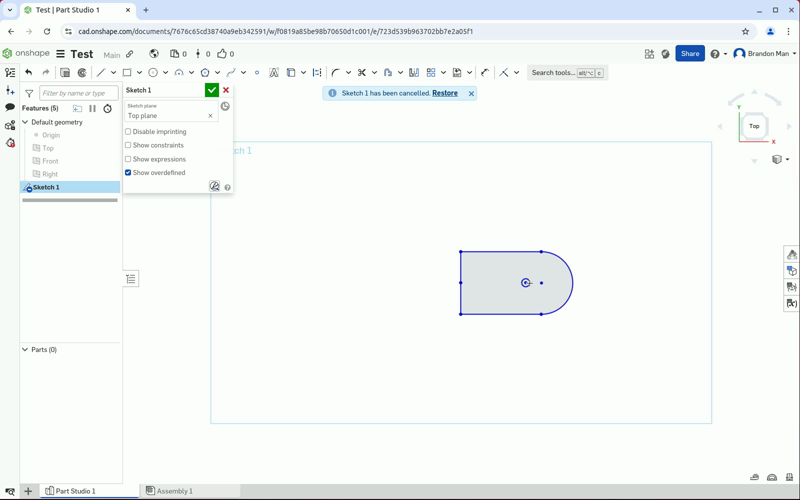
key_down(shift)
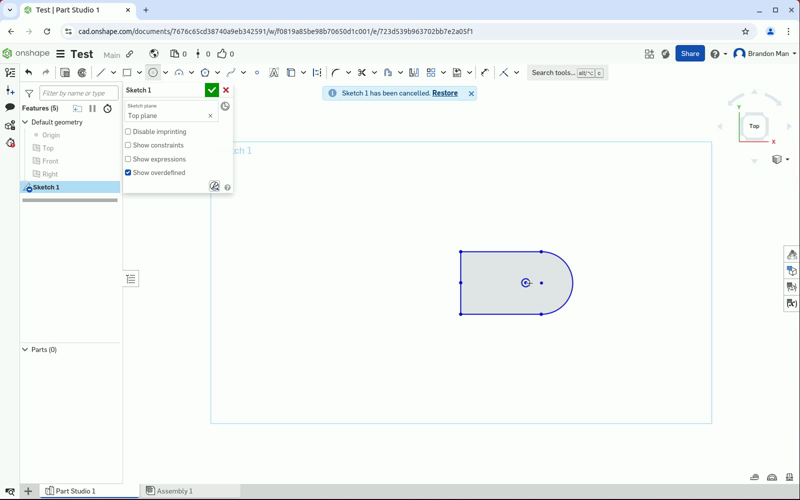
mouse_move(541, 282)
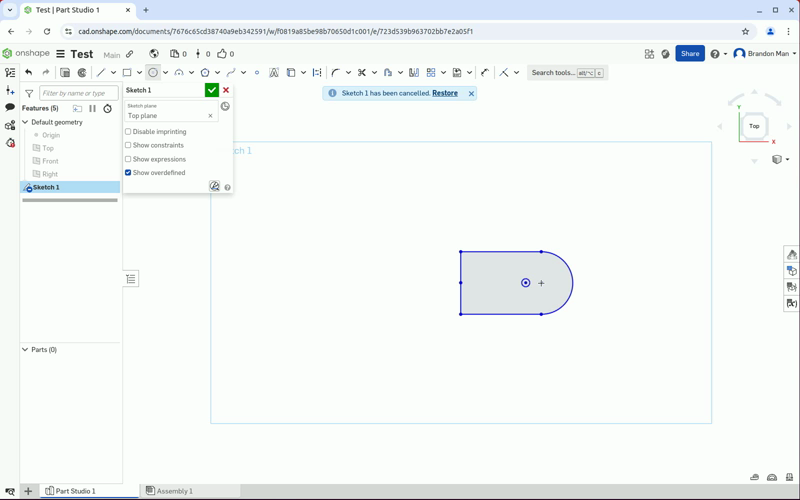
scroll(6)
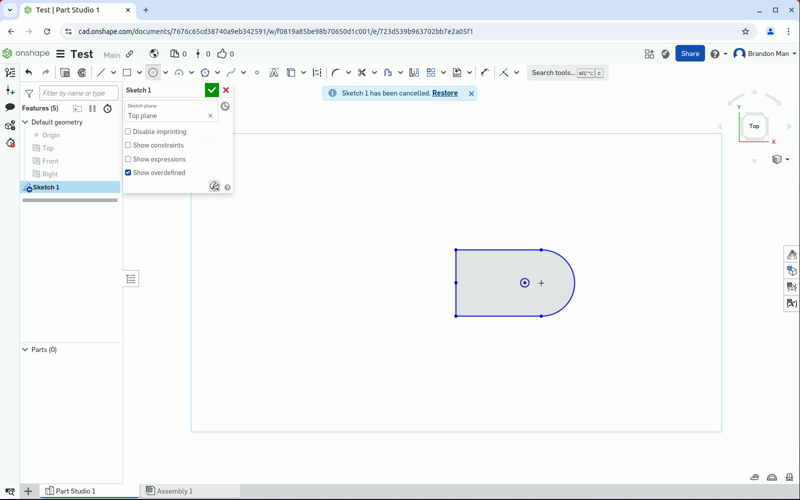
scroll(6)
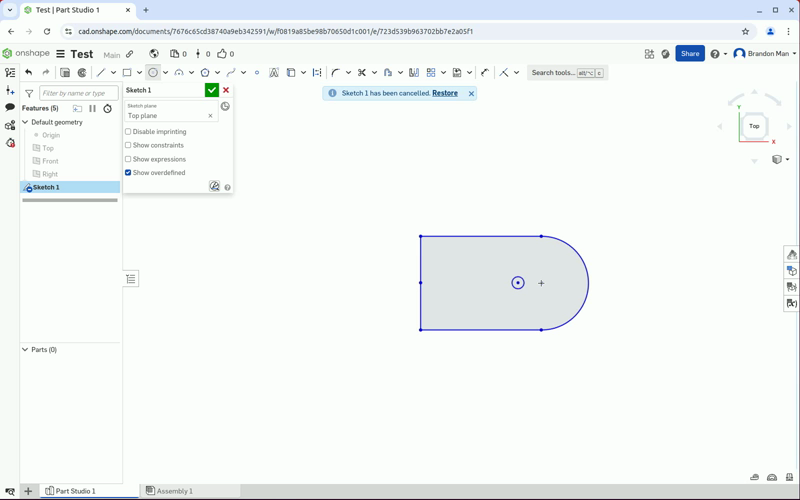
scroll(6)
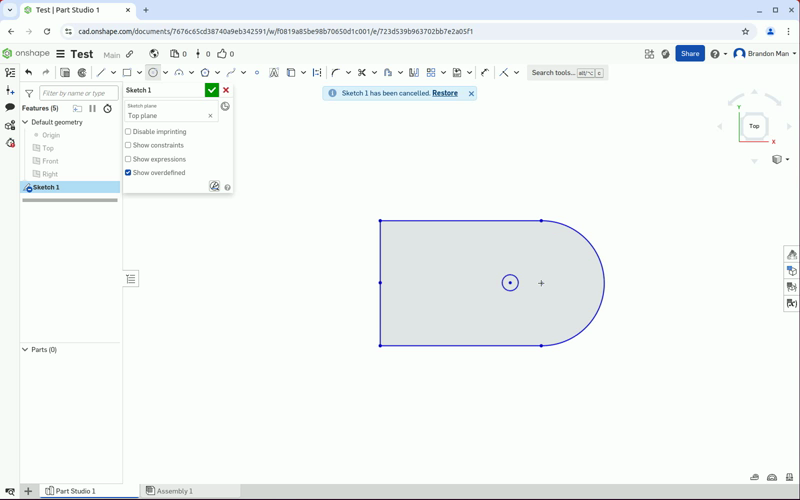
scroll(6)
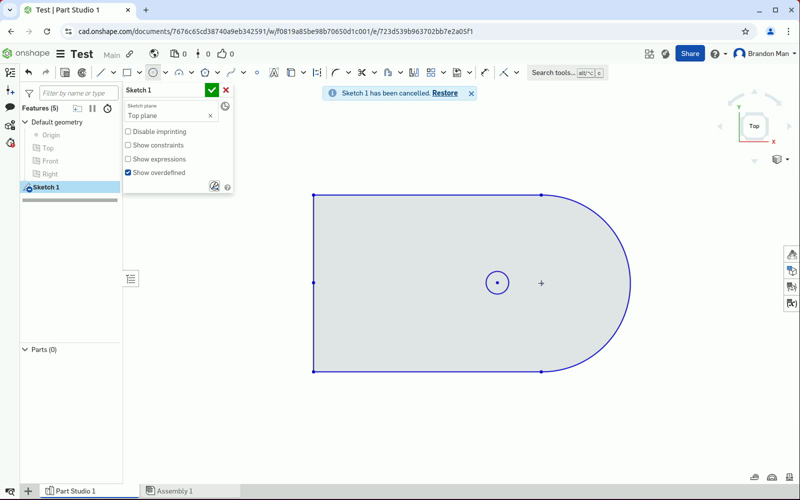
scroll(6)
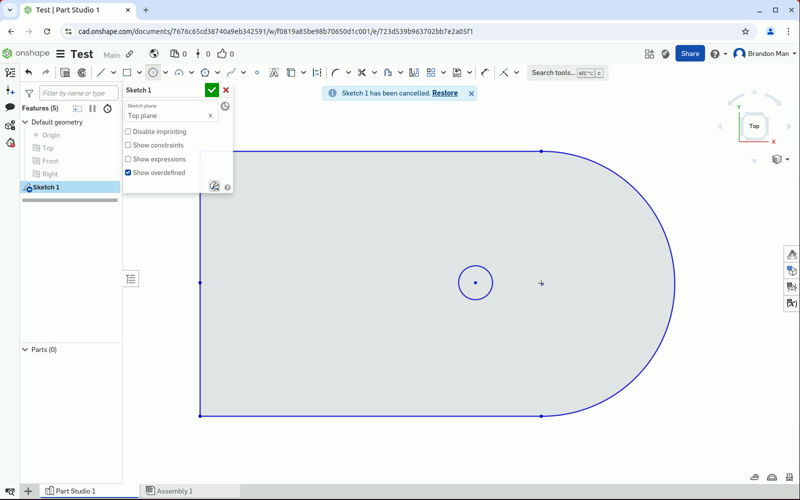
scroll(6)
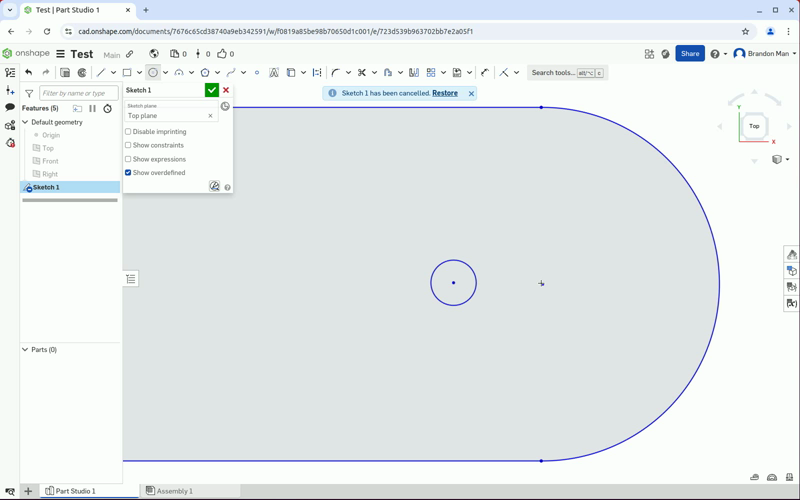
scroll(6)
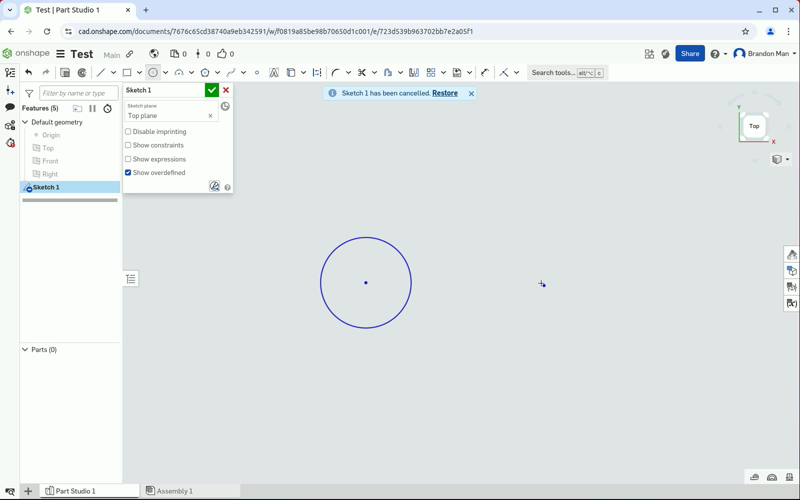
click(541, 282)
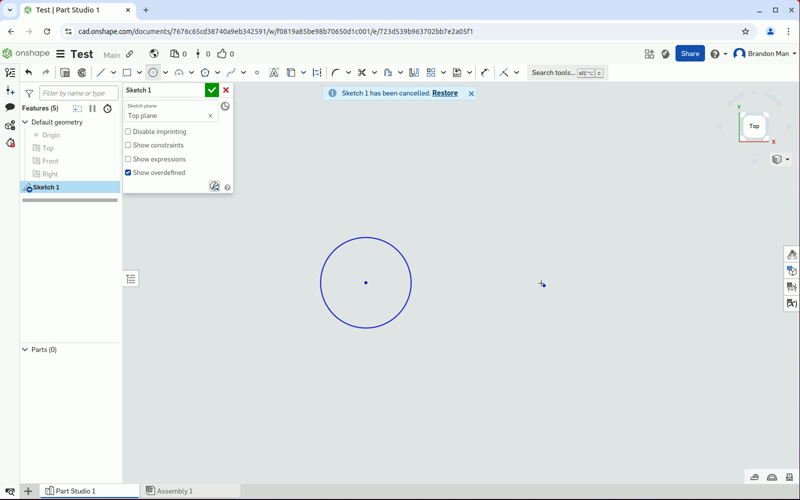
scroll(-6)
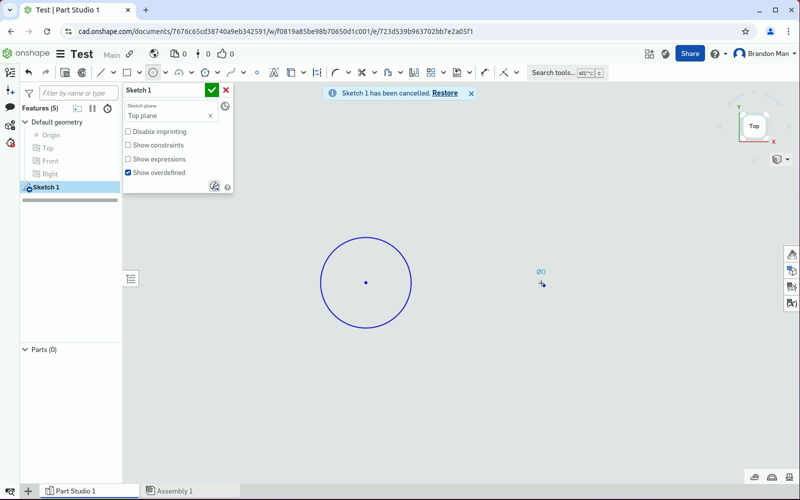
scroll(-6)
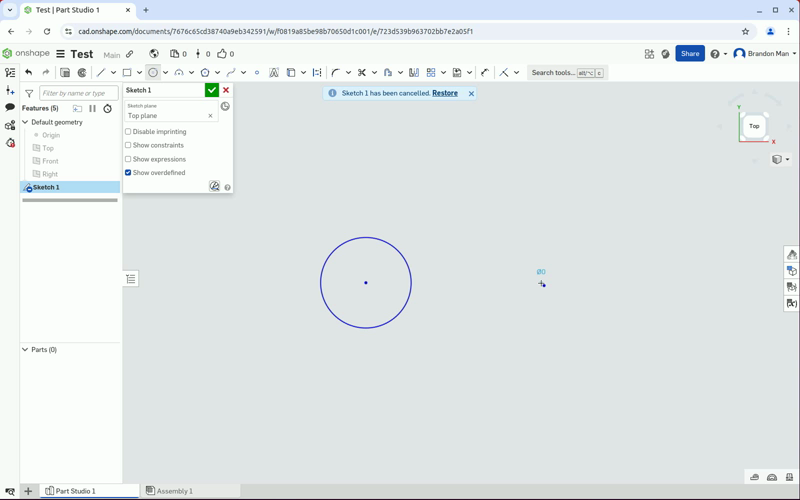
scroll(-6)
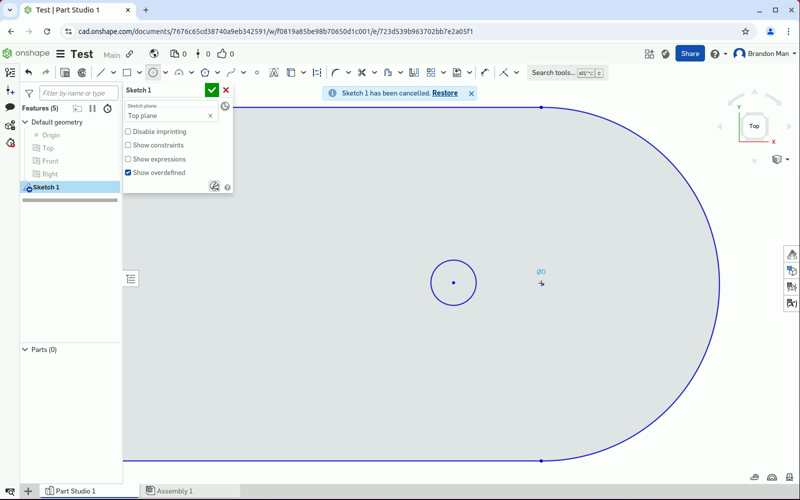
scroll(-6)
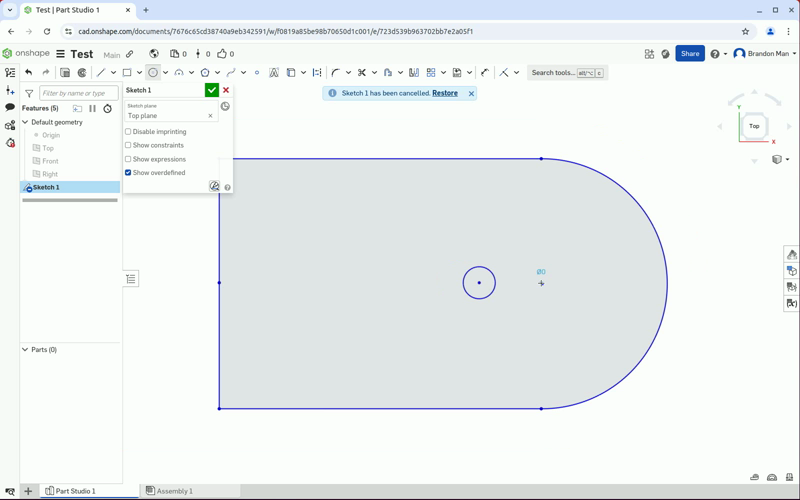
scroll(-6)
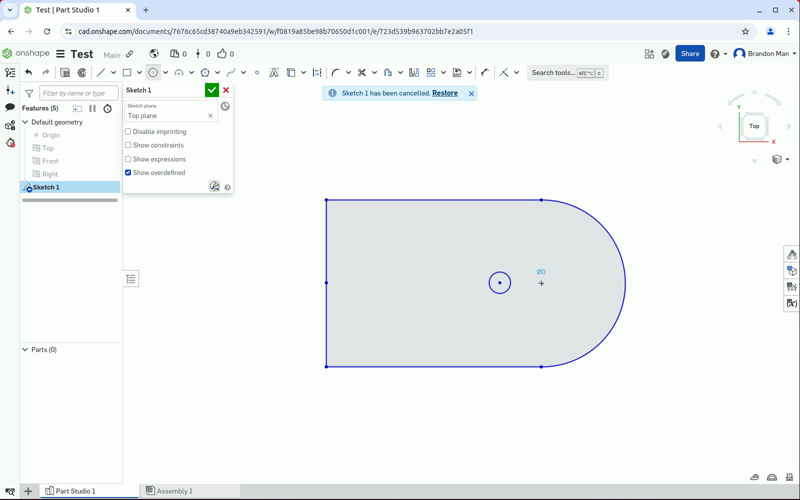
scroll(-6)
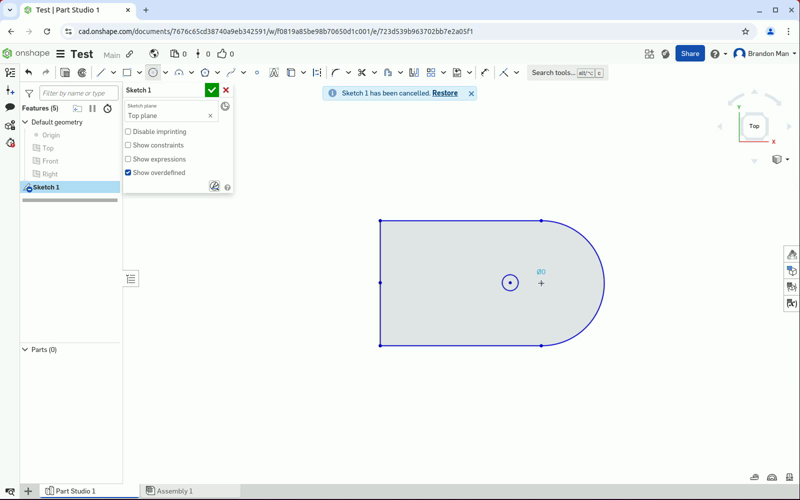
scroll(-6)
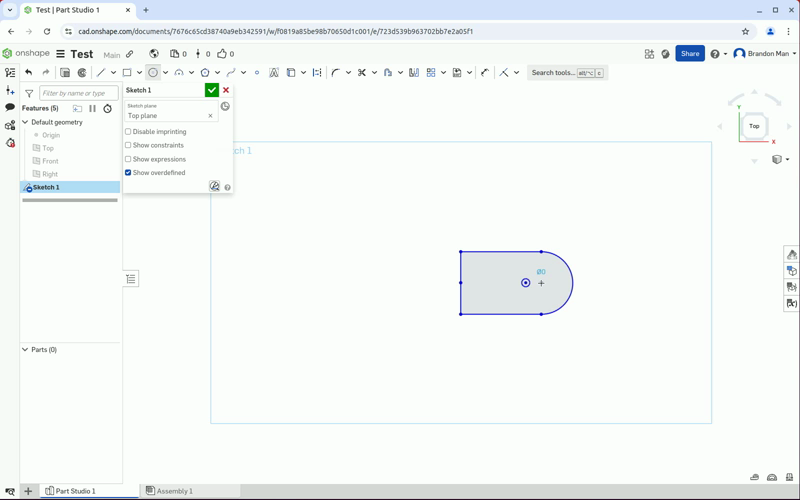
key_up(shift)
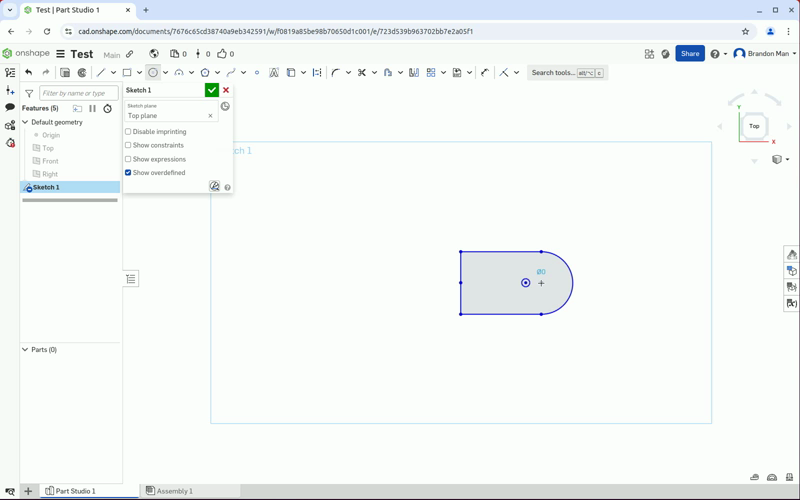
mouse_move(550, 282)
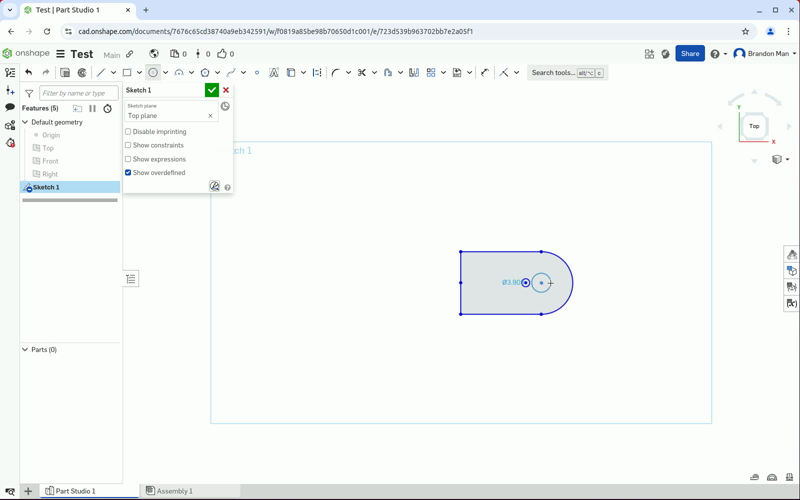
click(550, 282)
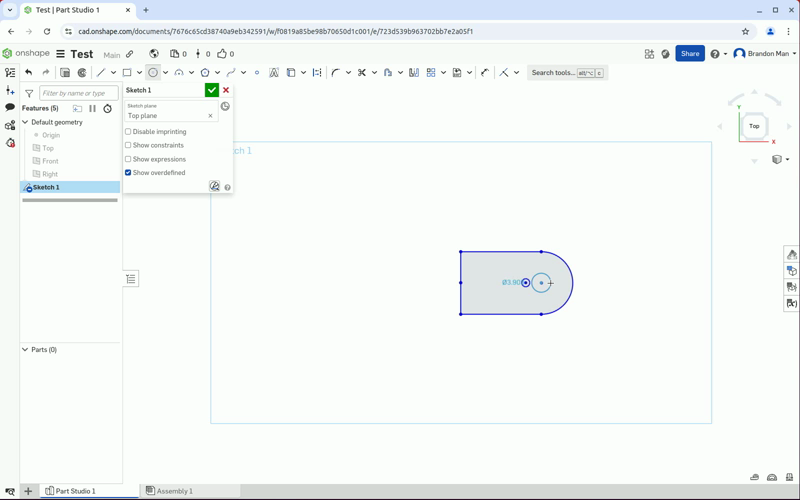
key(esc)
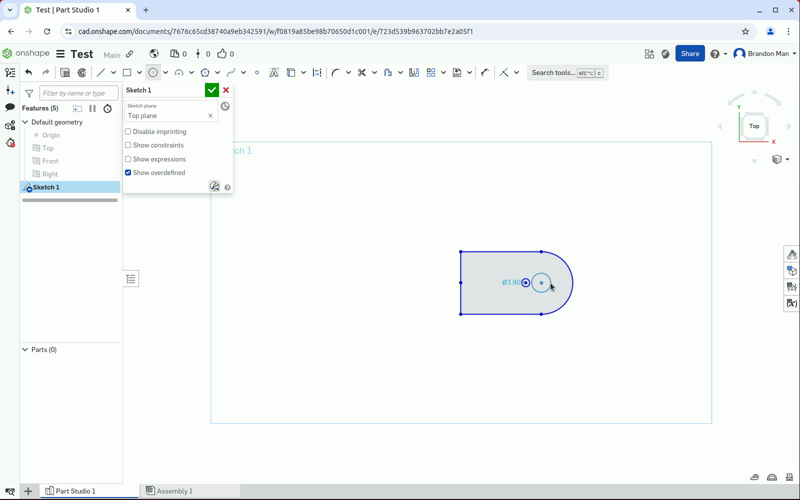
key(c)
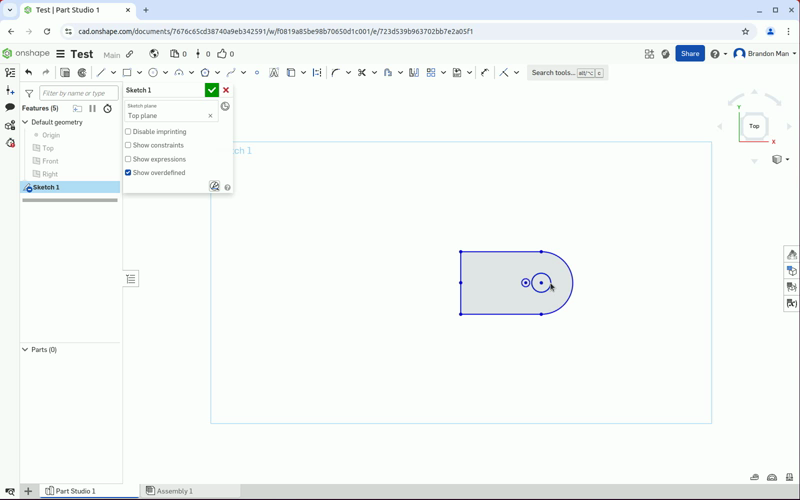
key_down(shift)
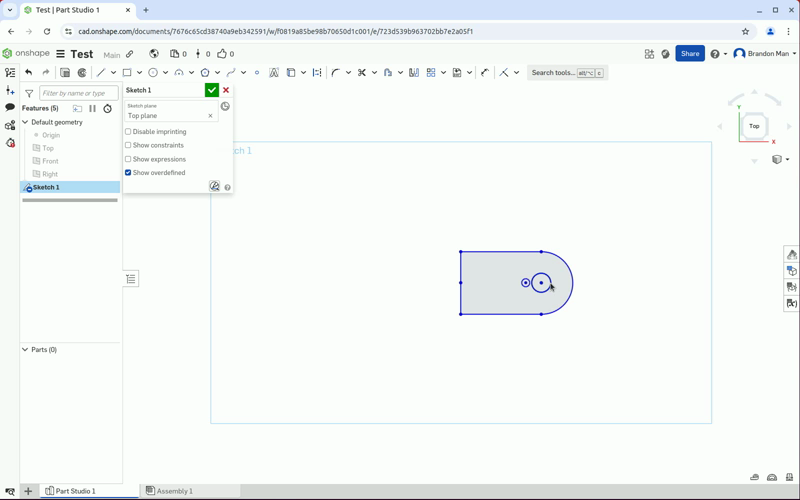
mouse_move(541, 299)
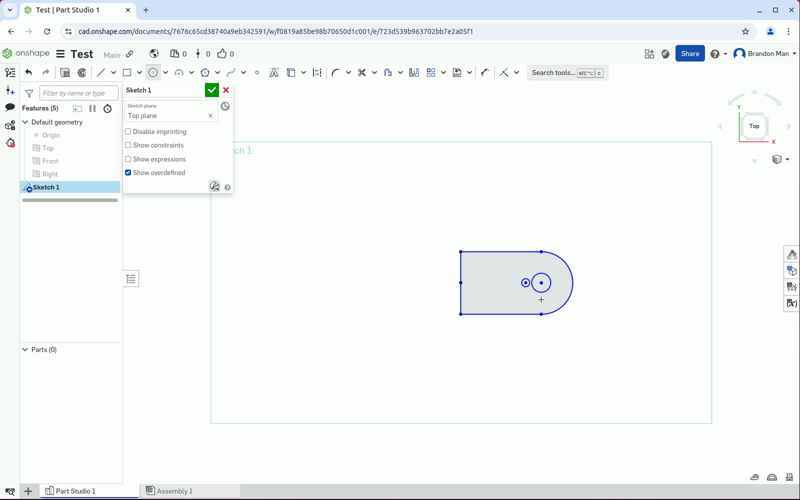
click(541, 299)
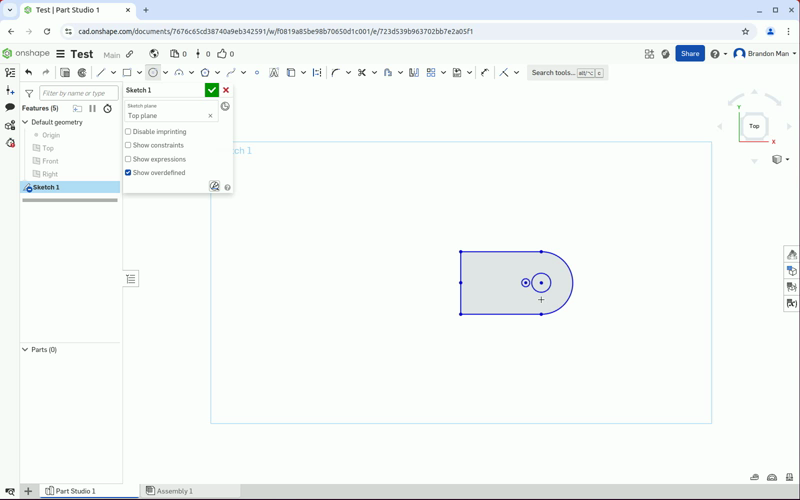
key_up(shift)
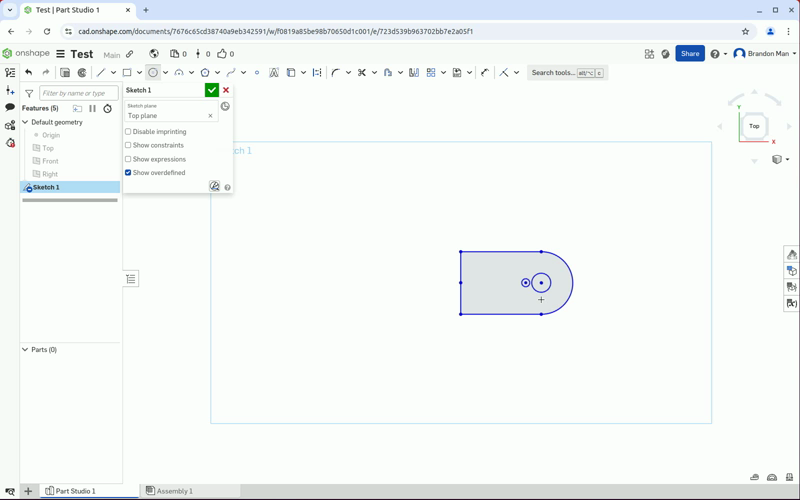
mouse_move(544, 299)
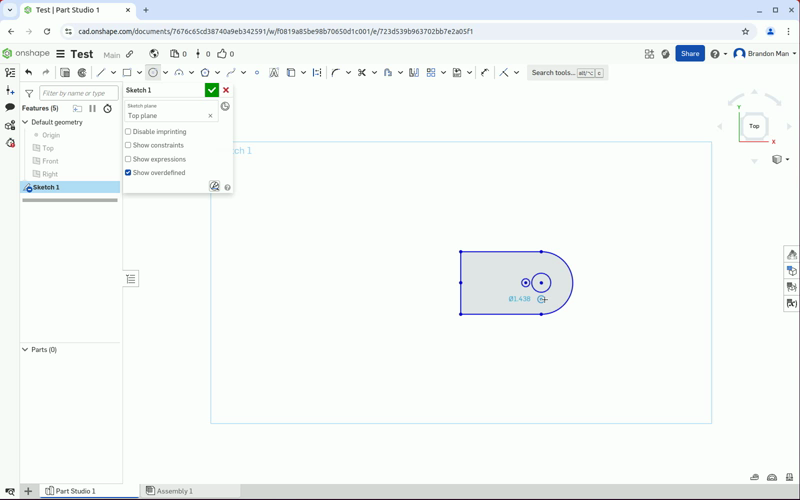
click(544, 299)
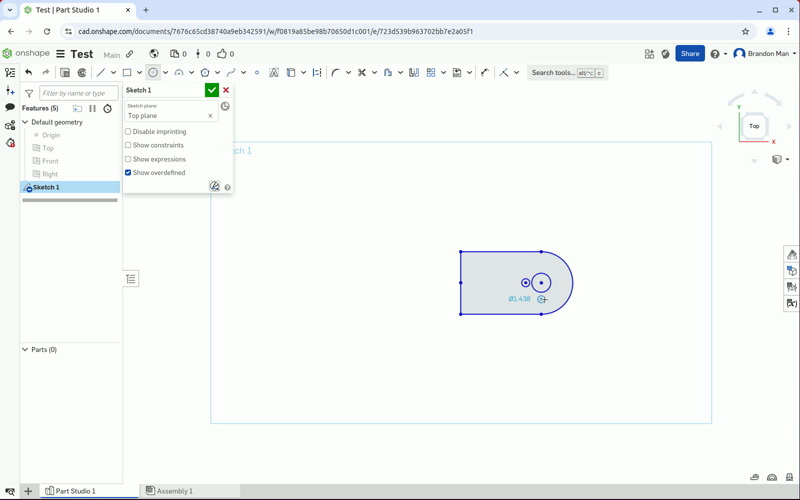
key(esc)
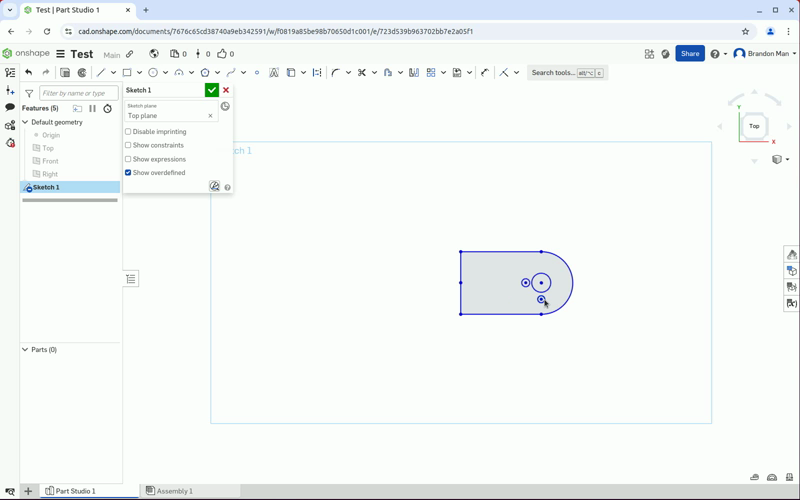
key(c)
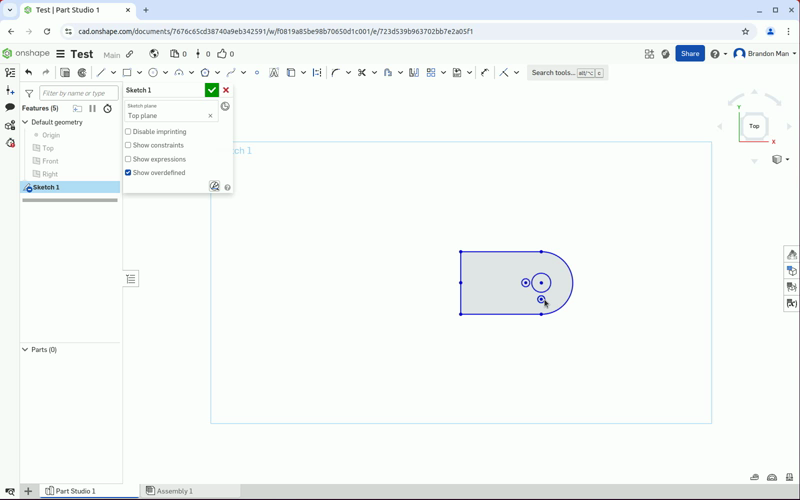
key_down(shift)
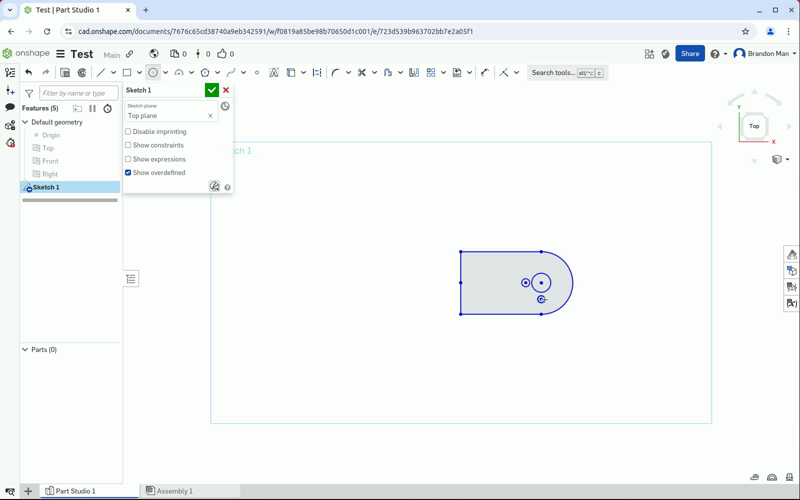
mouse_move(541, 267)
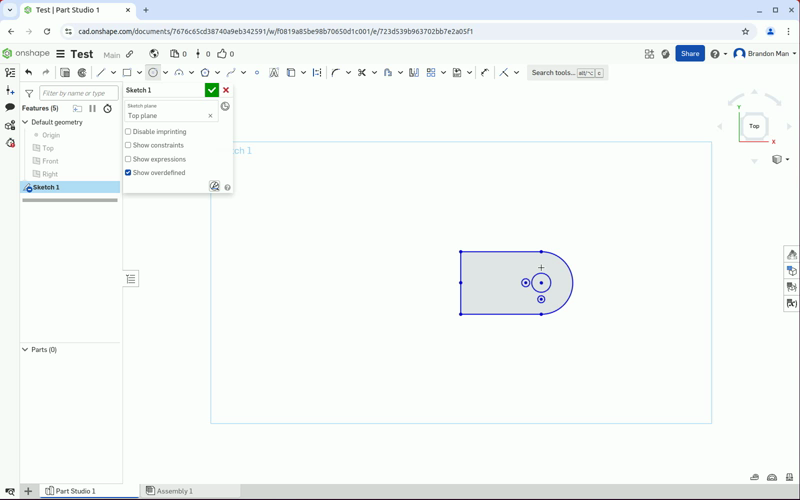
click(541, 267)
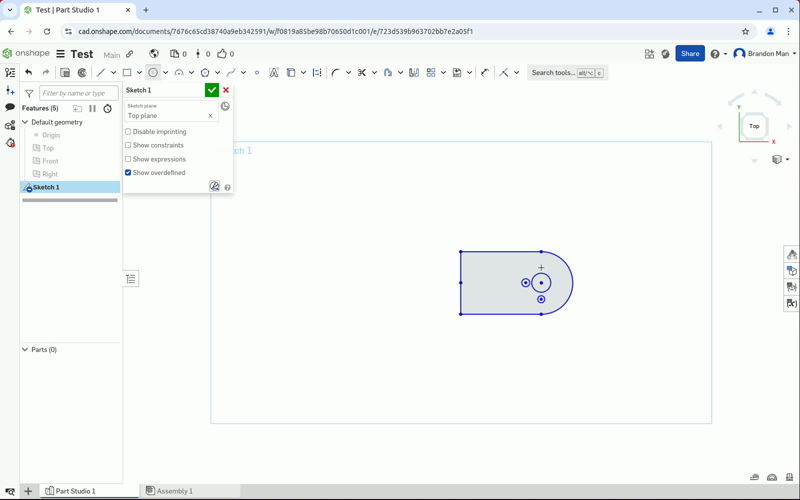
key_up(shift)
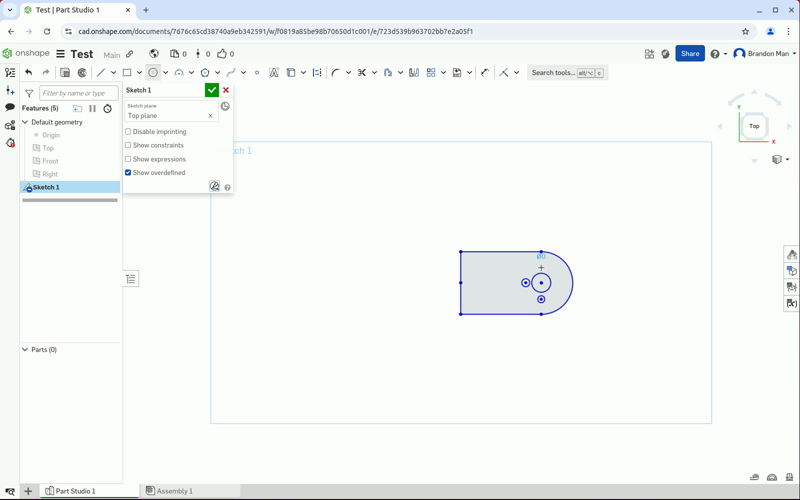
mouse_move(544, 267)
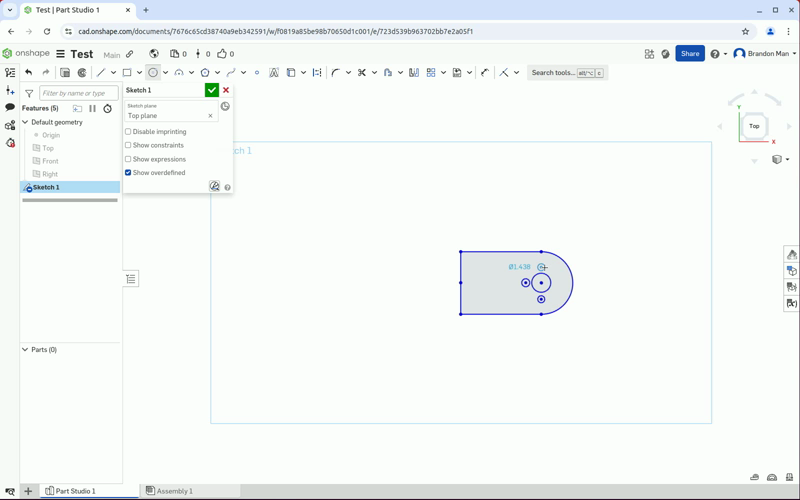
click(544, 267)
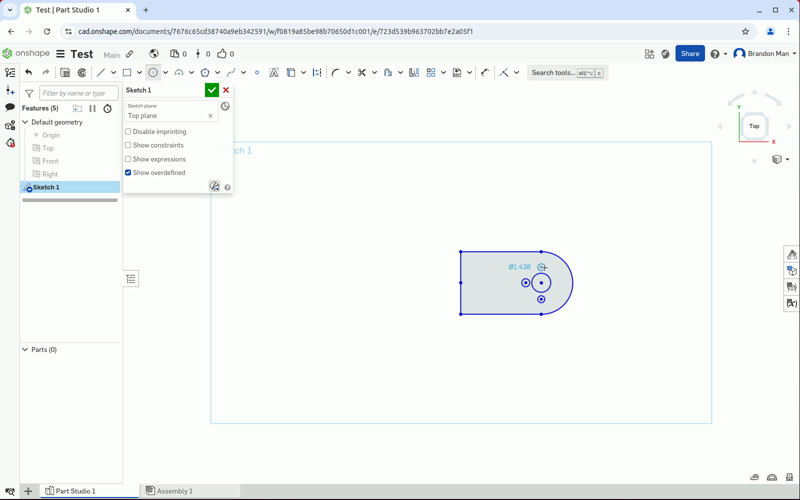
key(esc)
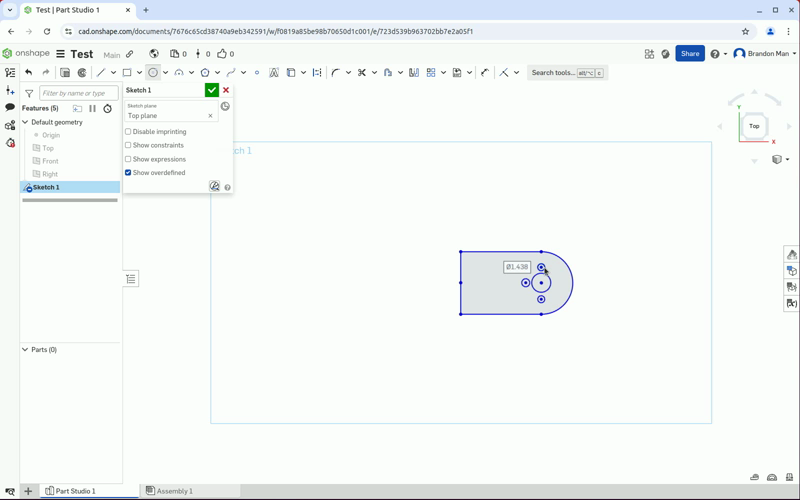
key(c)
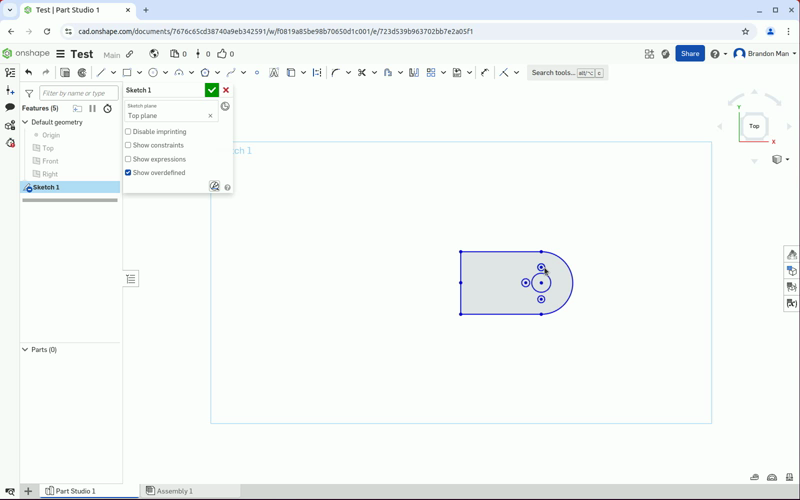
key_down(shift)
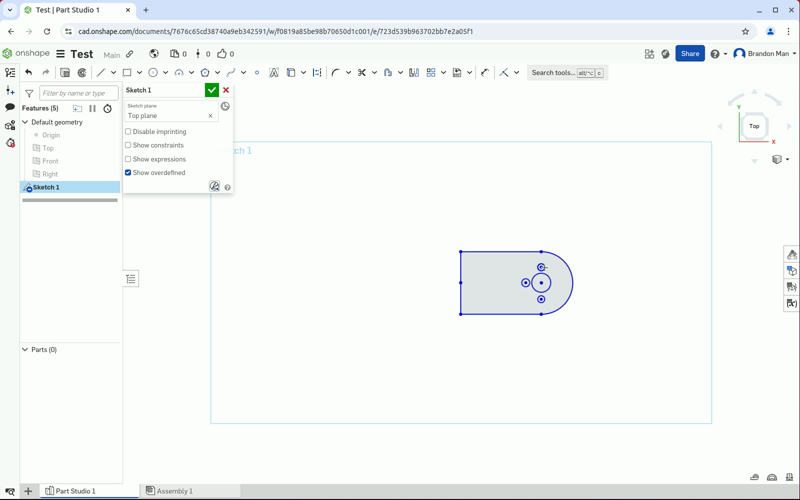
mouse_move(558, 282)
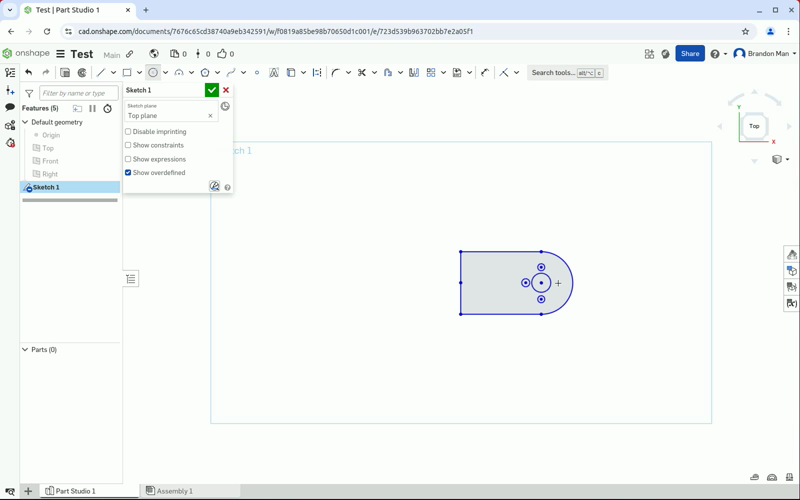
click(558, 282)
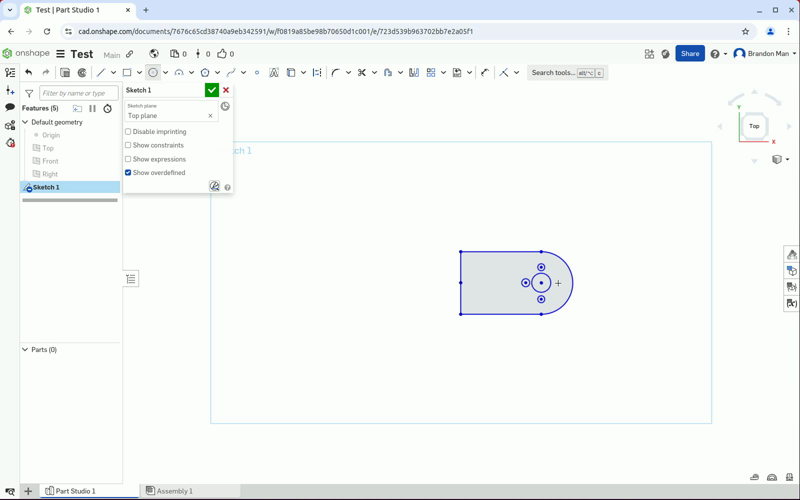
key_up(shift)
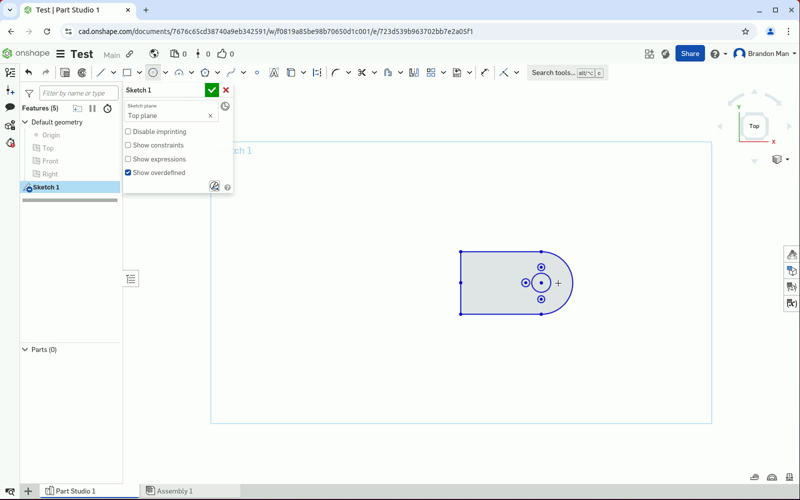
mouse_move(561, 282)
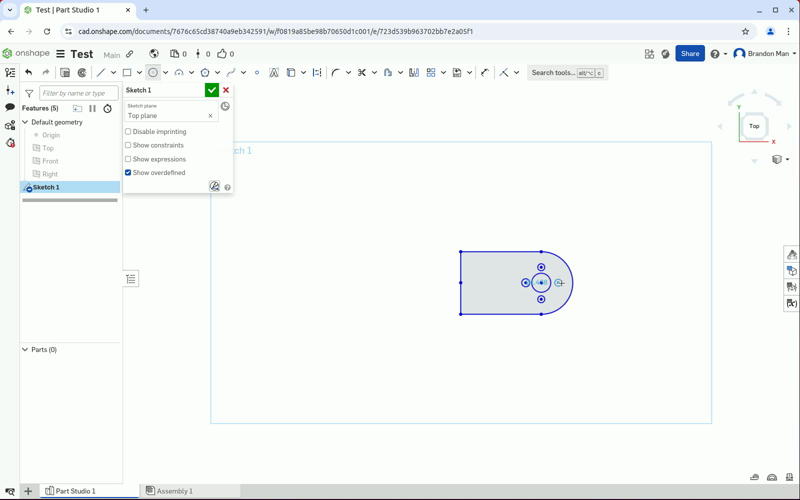
click(561, 282)
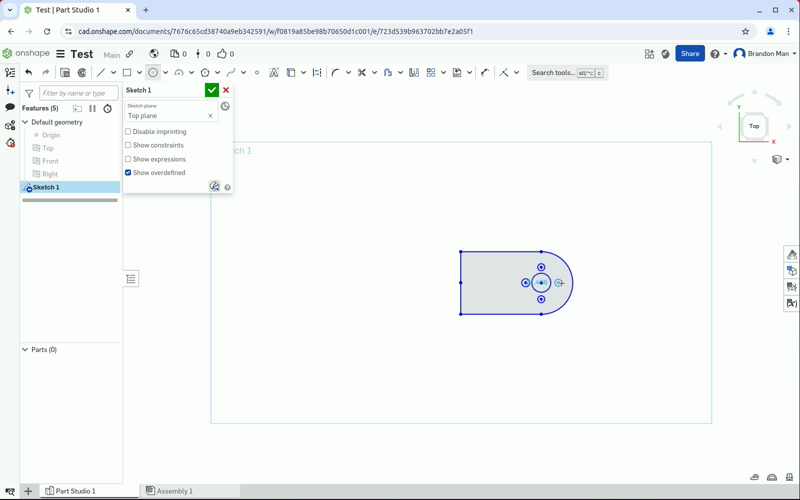
key(esc)
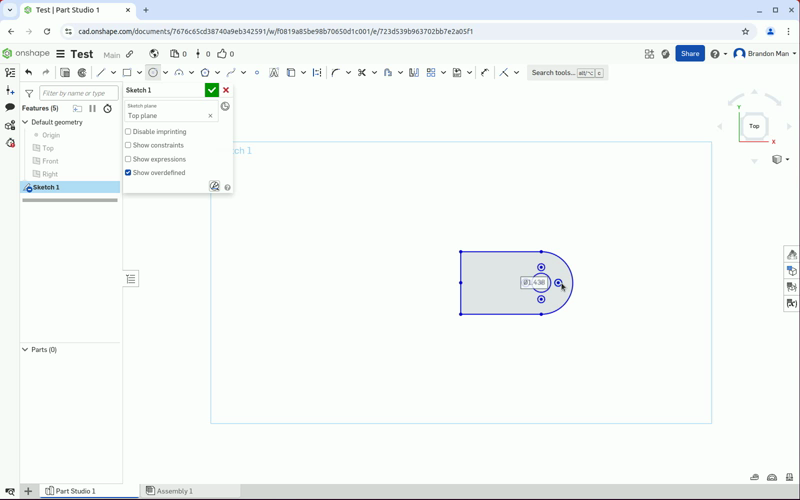
mouse_move(514, 277)
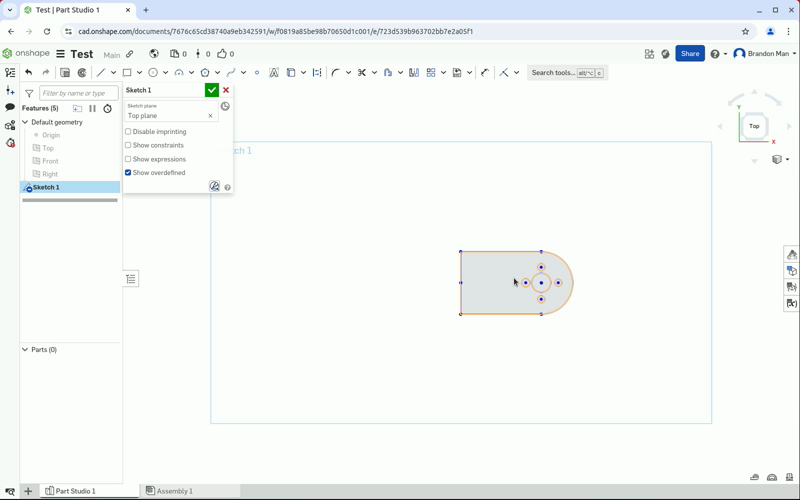
click(514, 277)
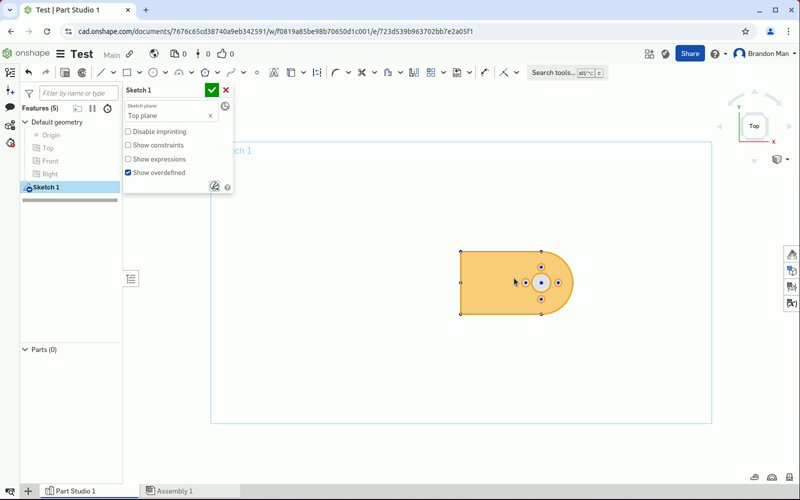
mouse_move(73, 352)
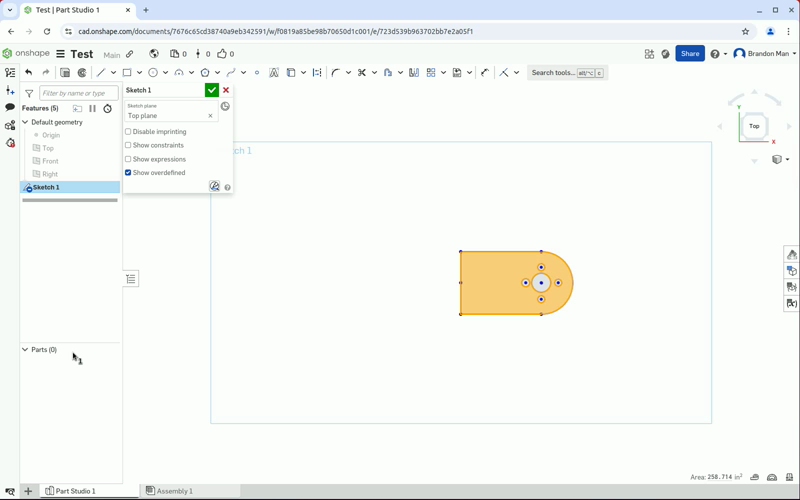
key(shift+y)
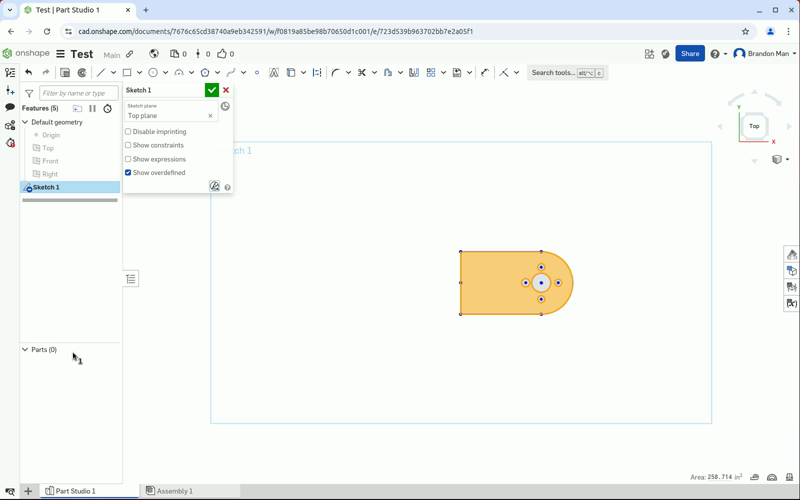
key(shift+e)
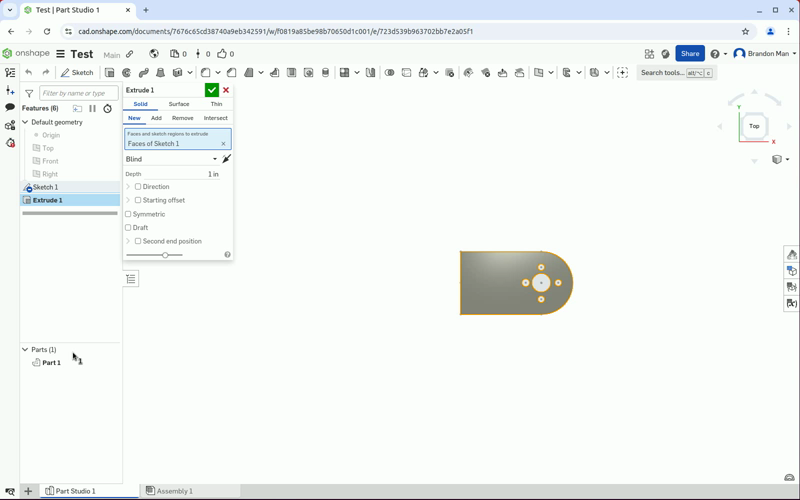
mouse_move(143, 106)
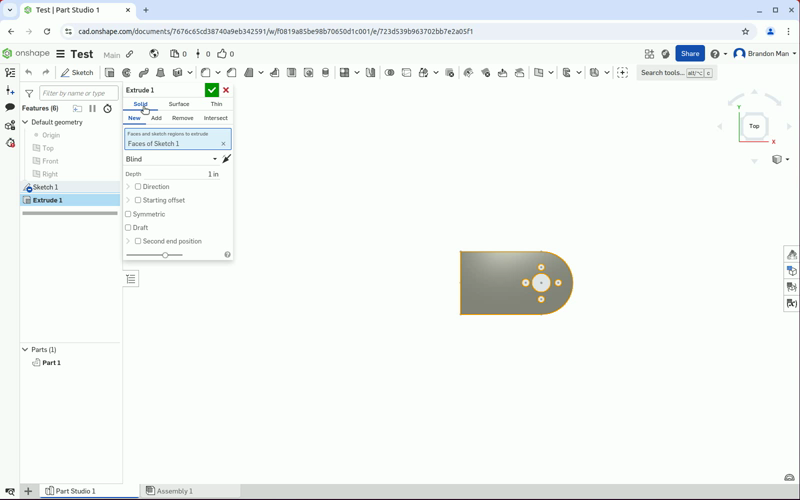
click(143, 106)
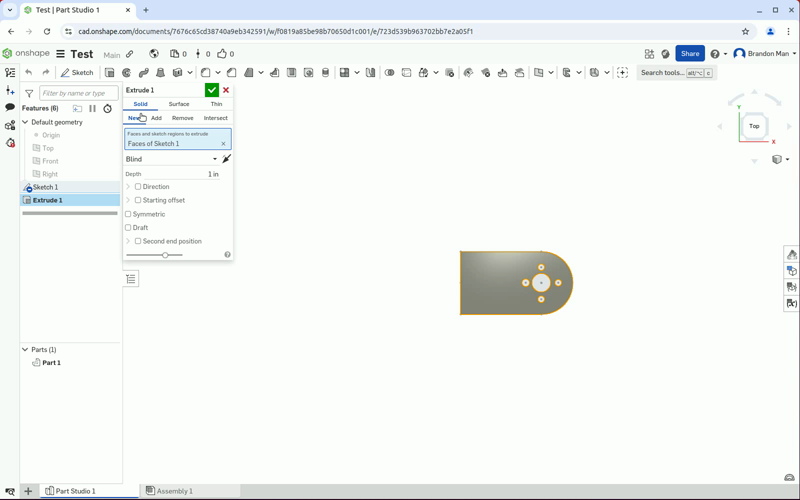
mouse_move(137, 120)
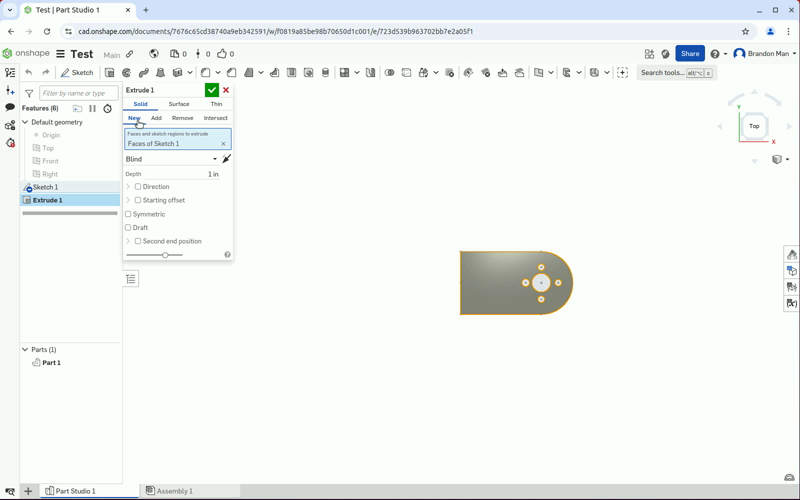
click(137, 120)
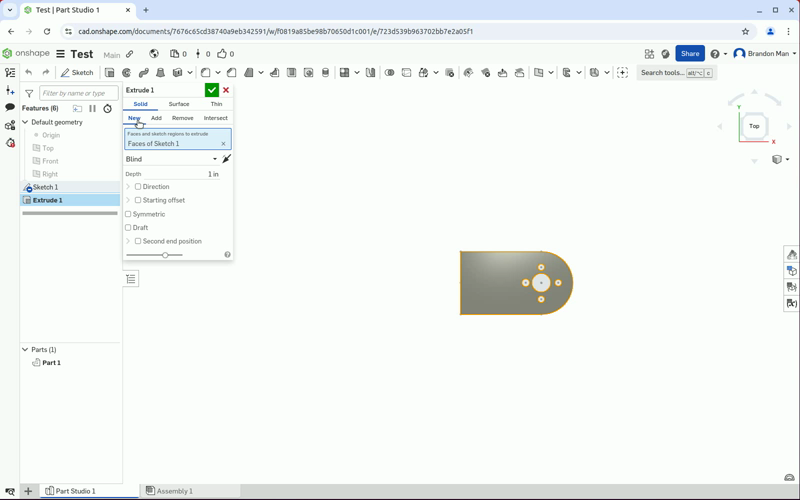
key(tab, 4)
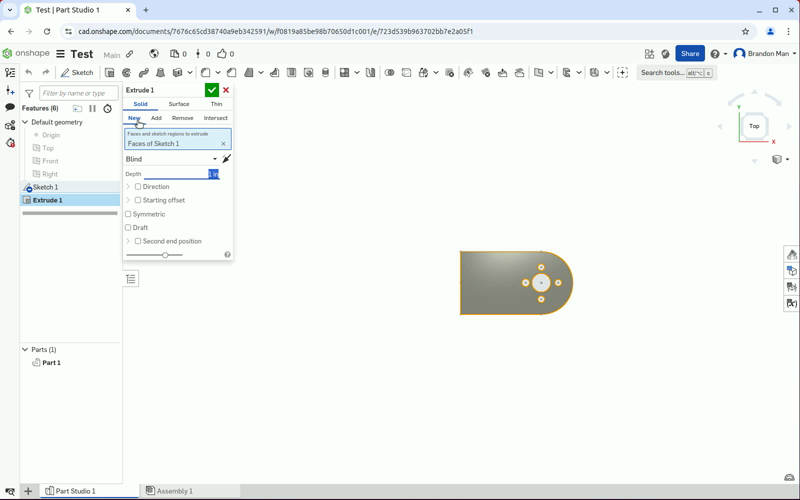
text(1.204)
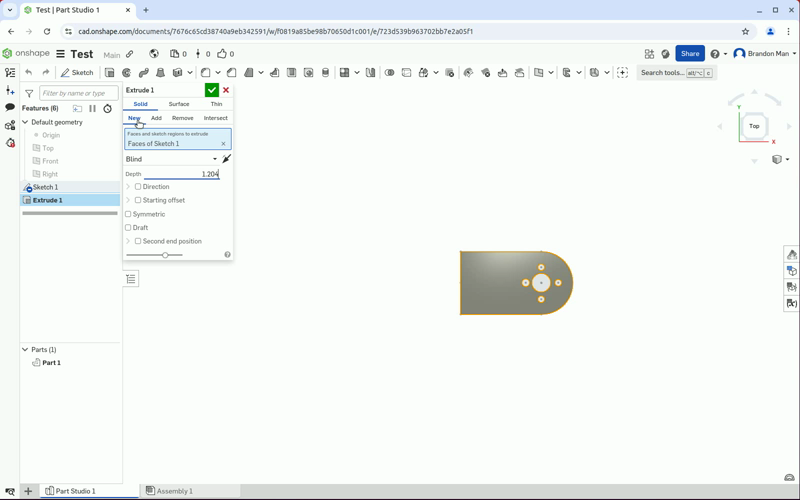
key(enter)
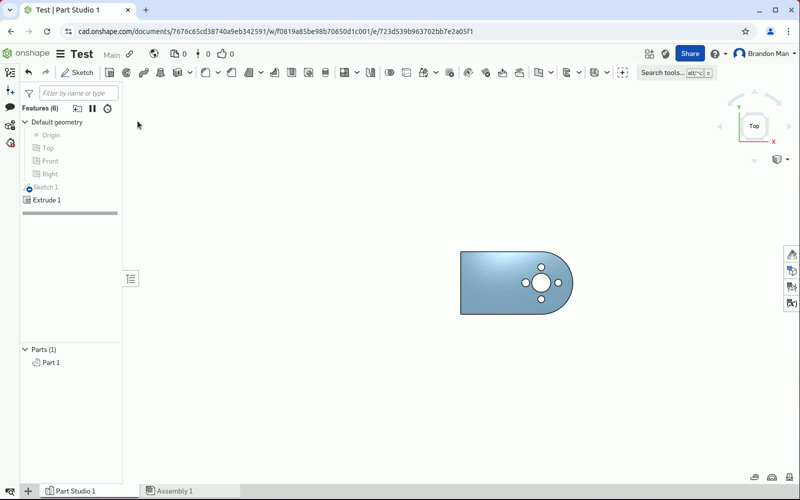
key(shift+h)
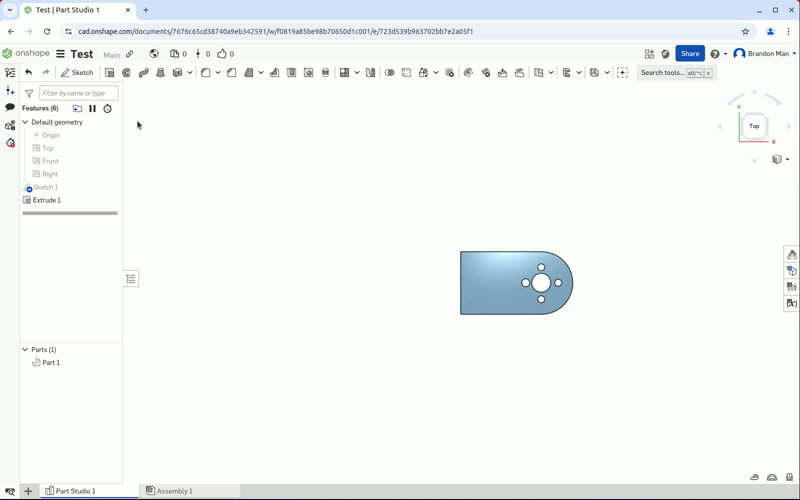
key(shift+h)
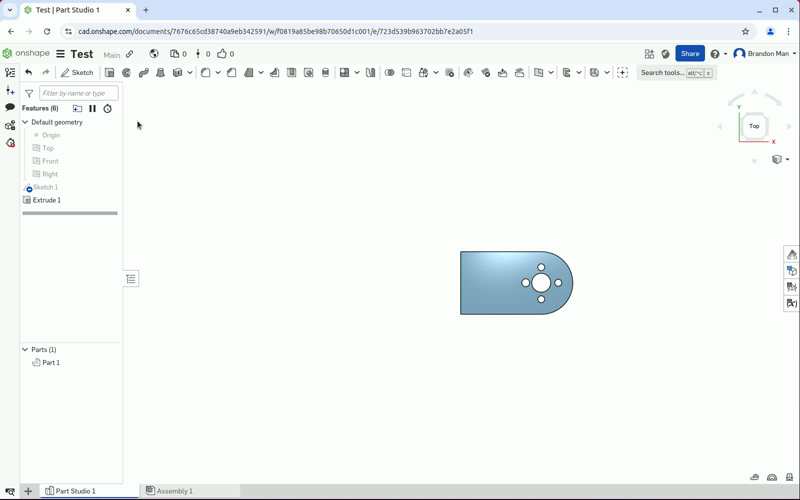
mouse_move(73, 189)
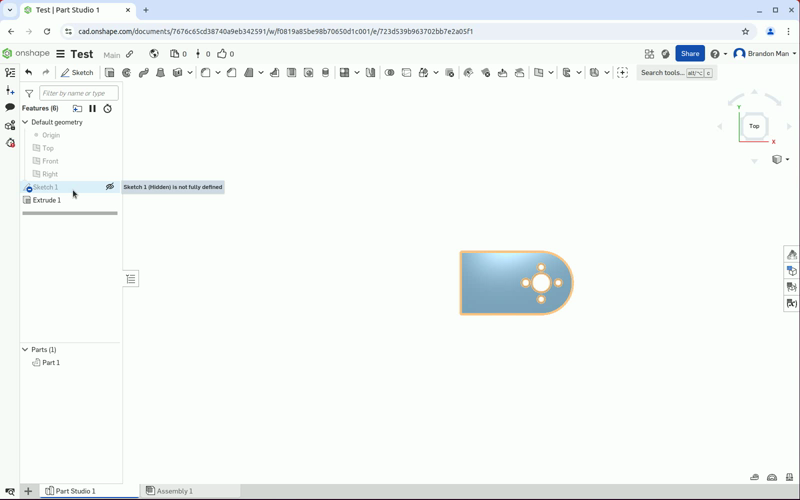
click(73, 189)
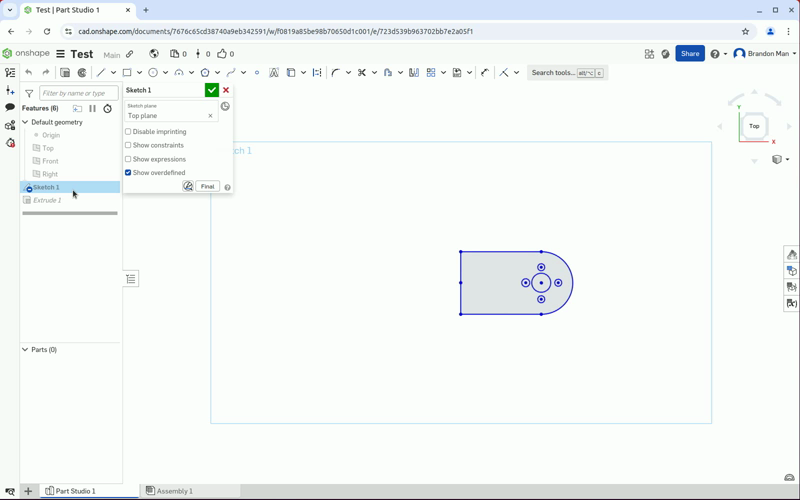
mouse_move(229, 92)
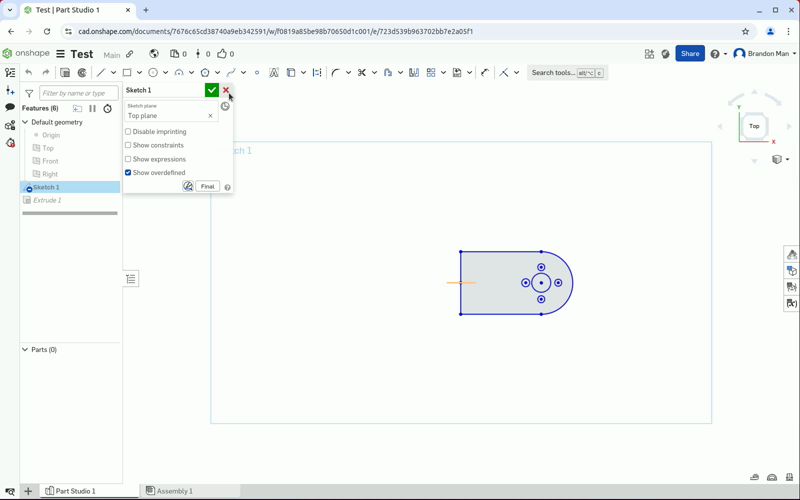
click(229, 92)
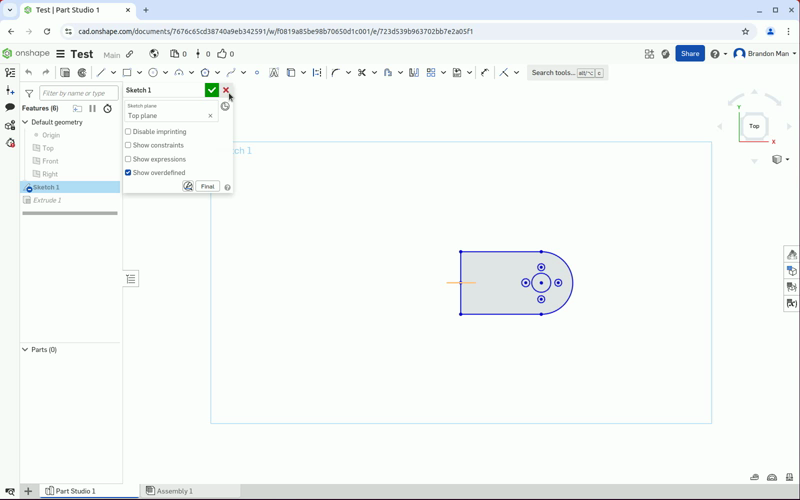
key(shift+s)
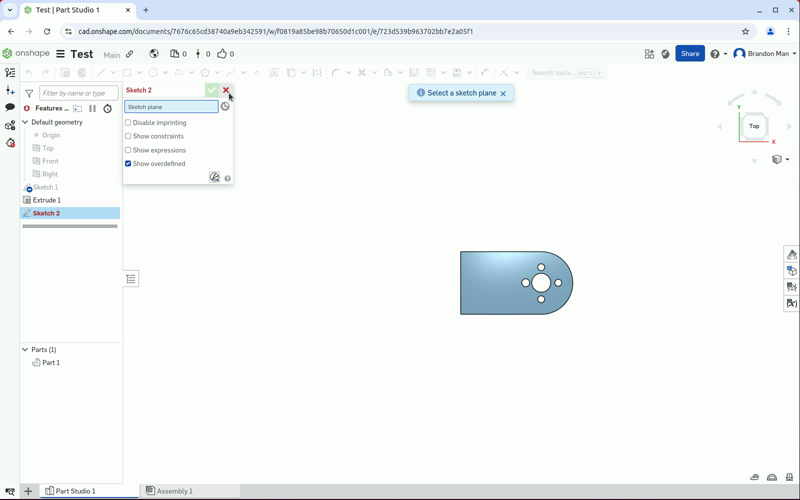
mouse_move(73, 150)
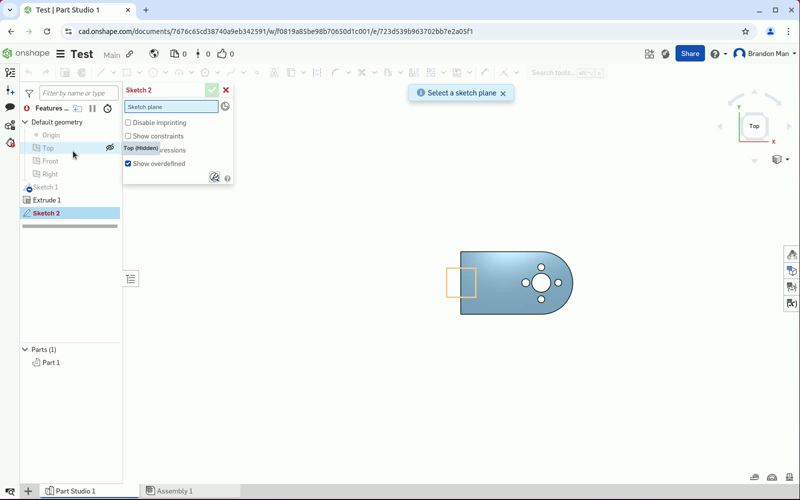
click(73, 150)
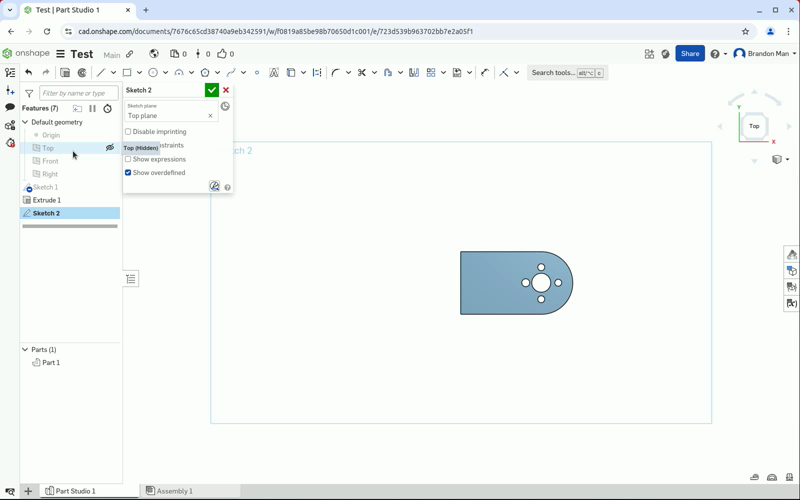
mouse_move(73, 352)
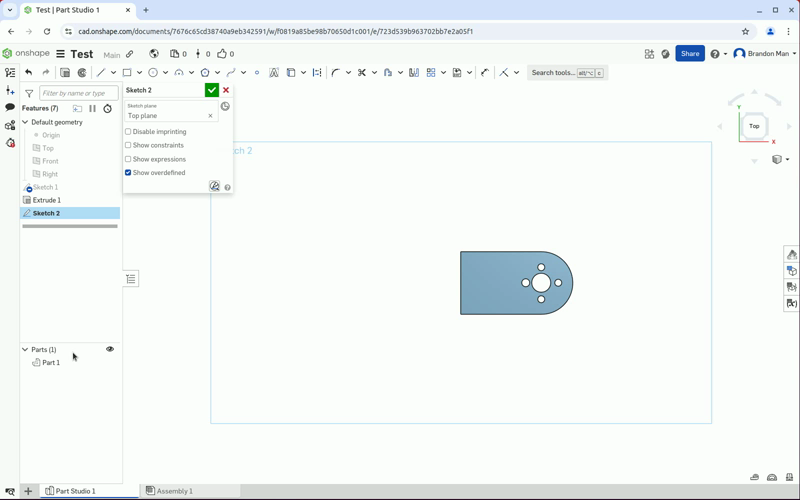
key(y)
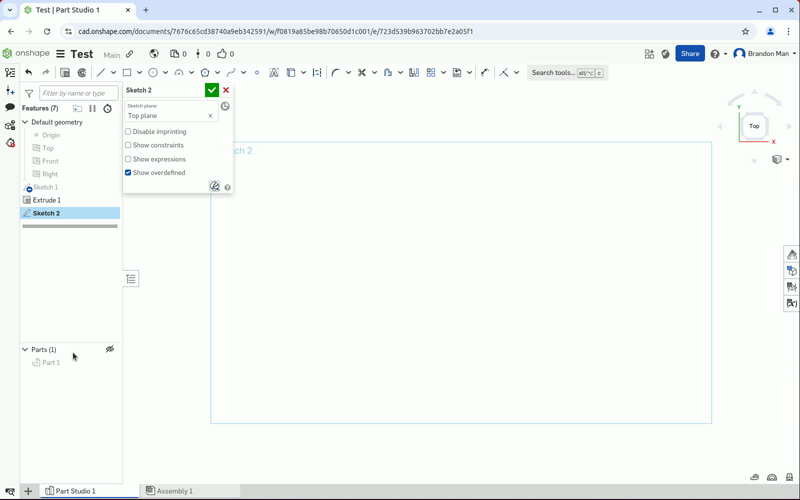
key(l)
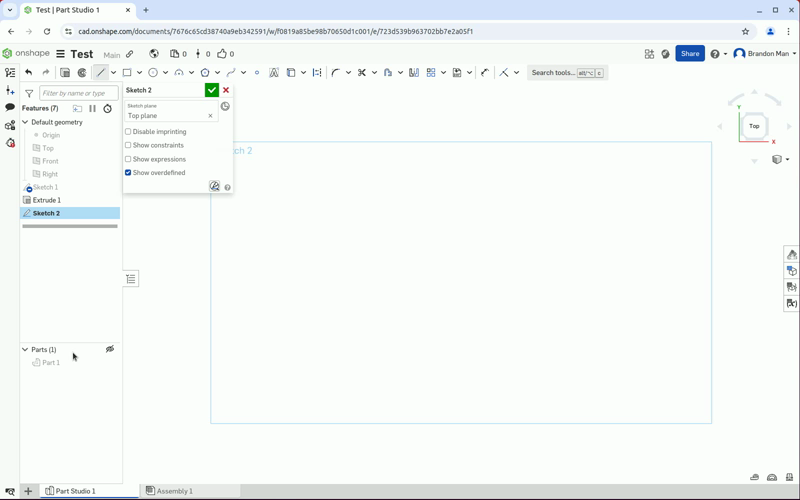
key_down(shift)
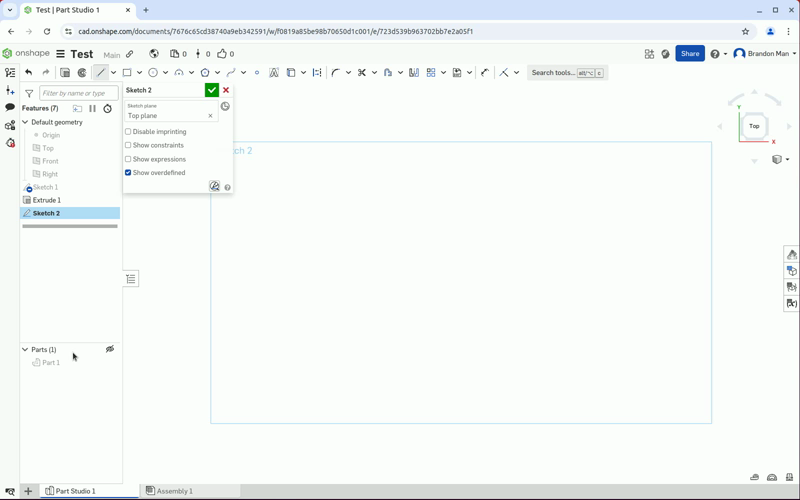
mouse_move(379, 314)
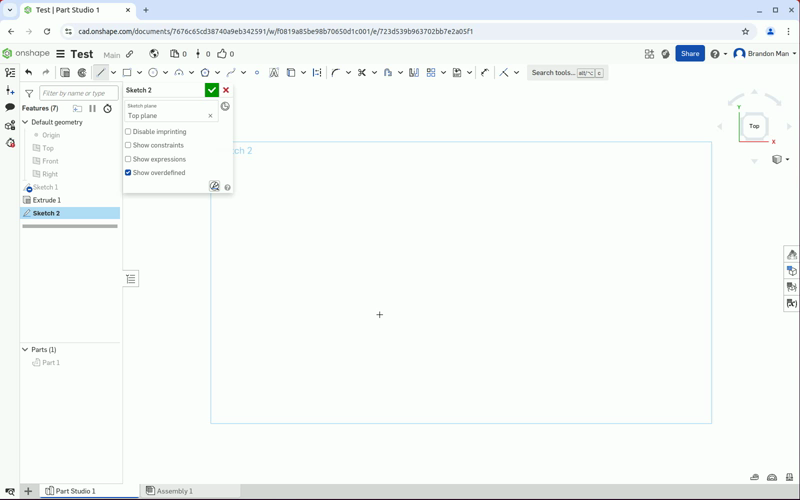
click(379, 314)
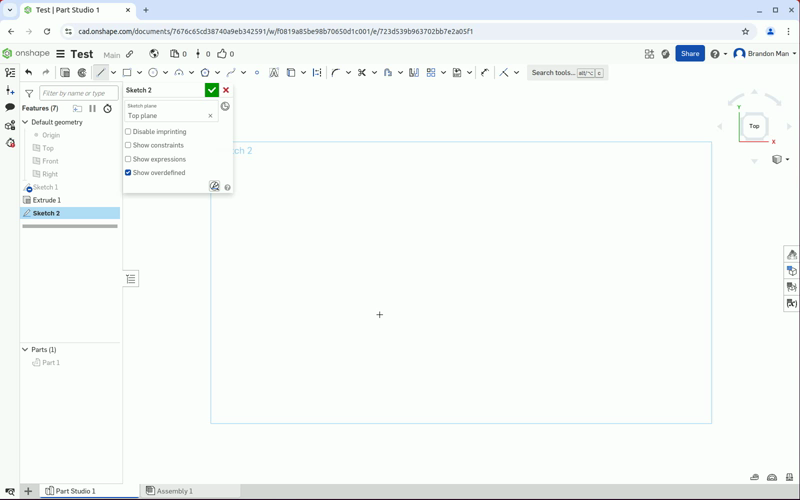
key_up(shift)
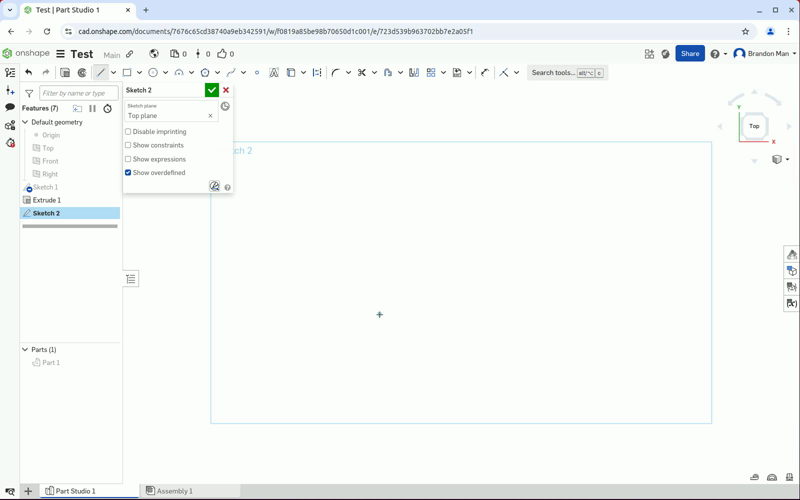
key_down(shift)
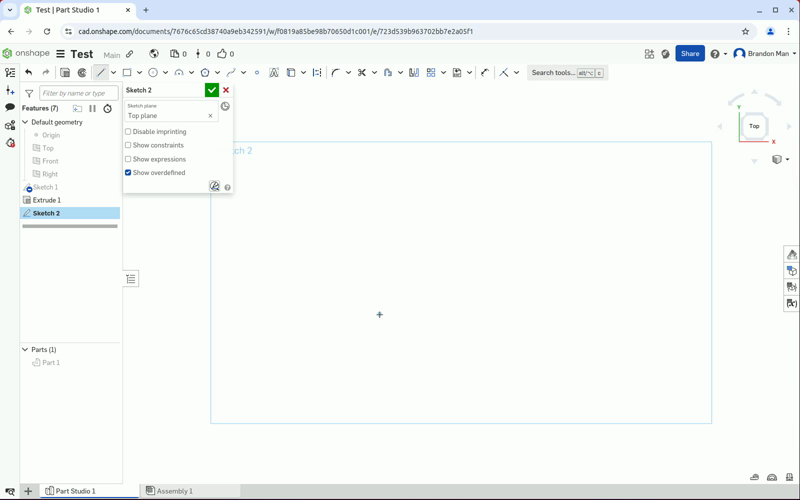
mouse_move(461, 314)
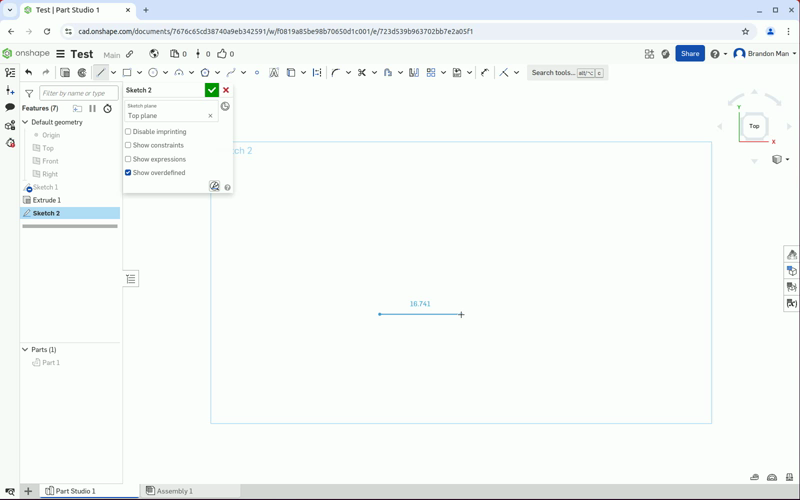
click(461, 314)
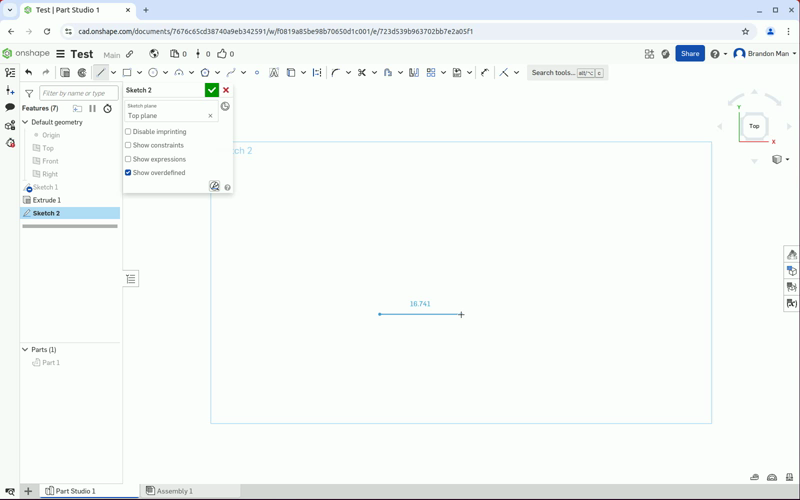
key_up(shift)
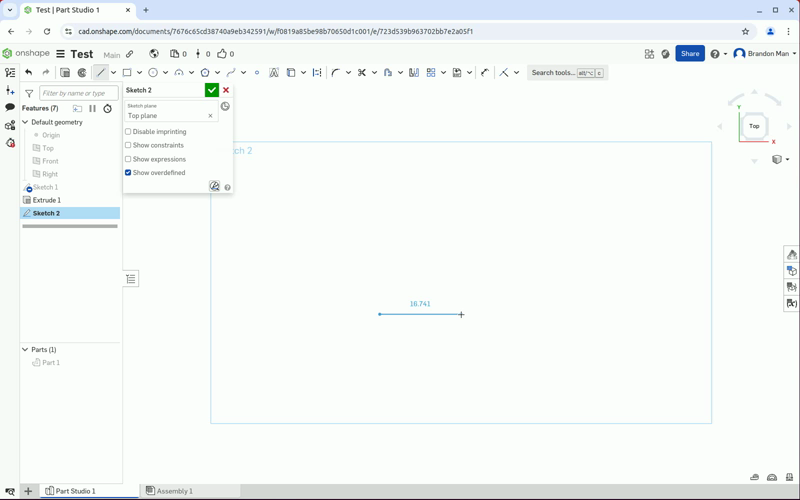
key_down(shift)
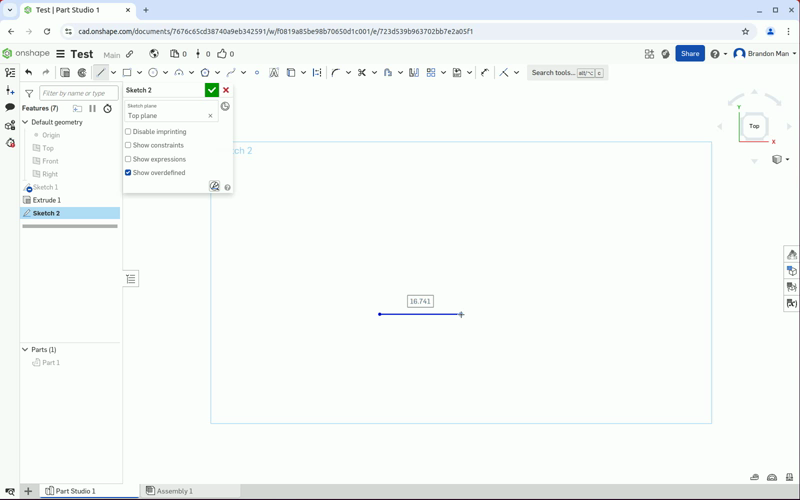
mouse_move(491, 314)
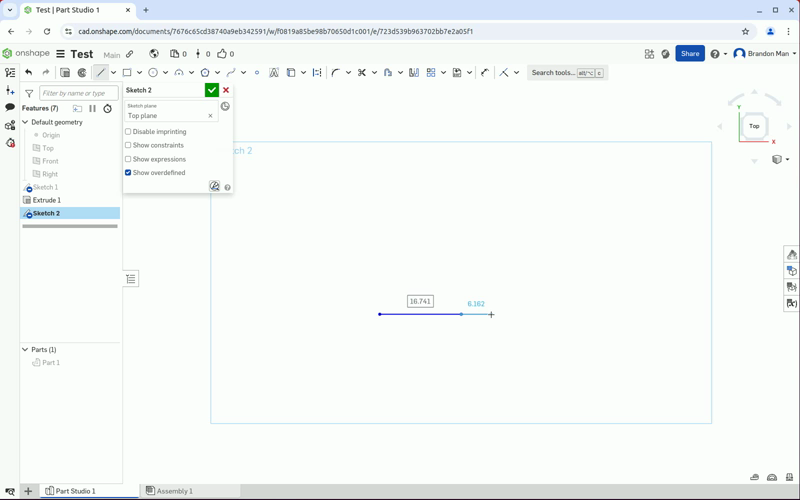
mouse_move(461, 282)
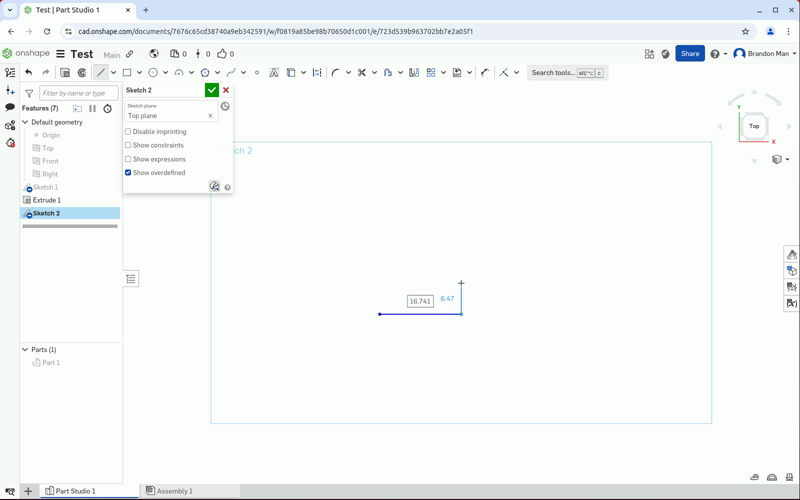
click(461, 282)
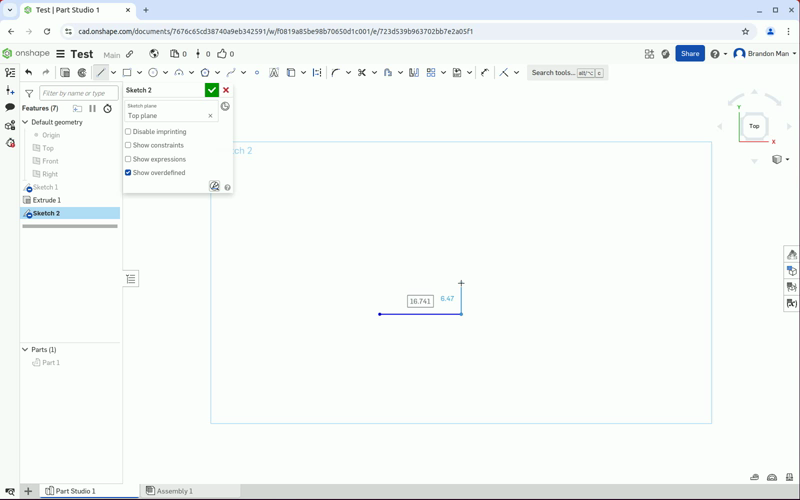
key_up(shift)
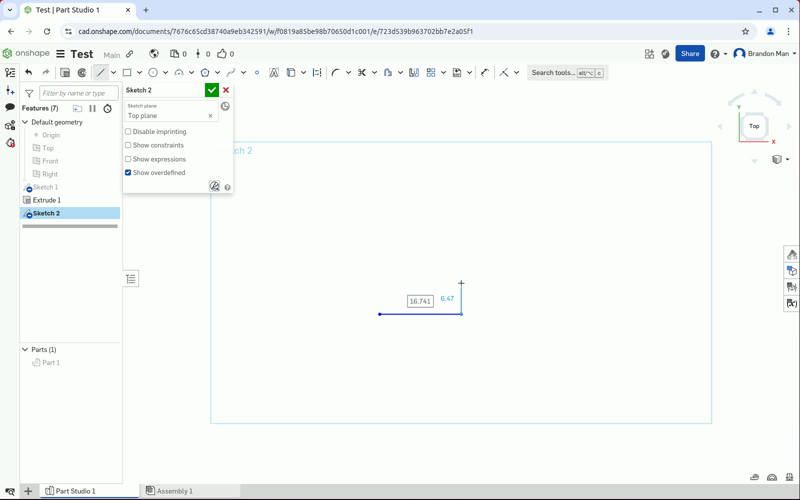
key_down(shift)
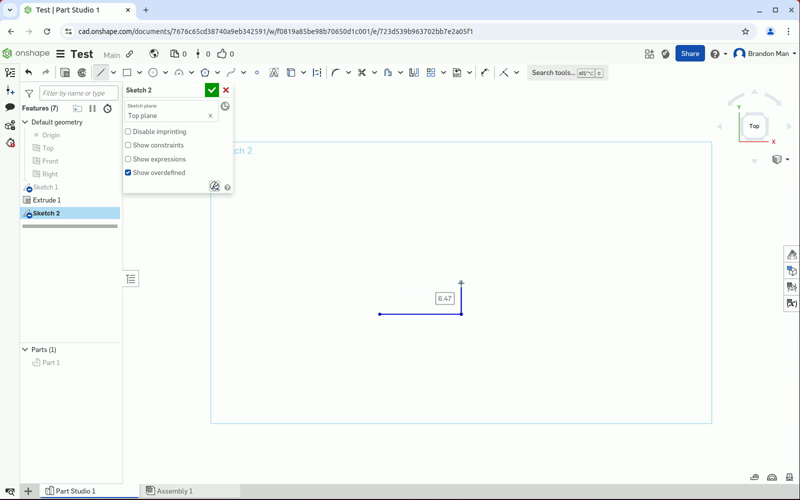
mouse_move(491, 282)
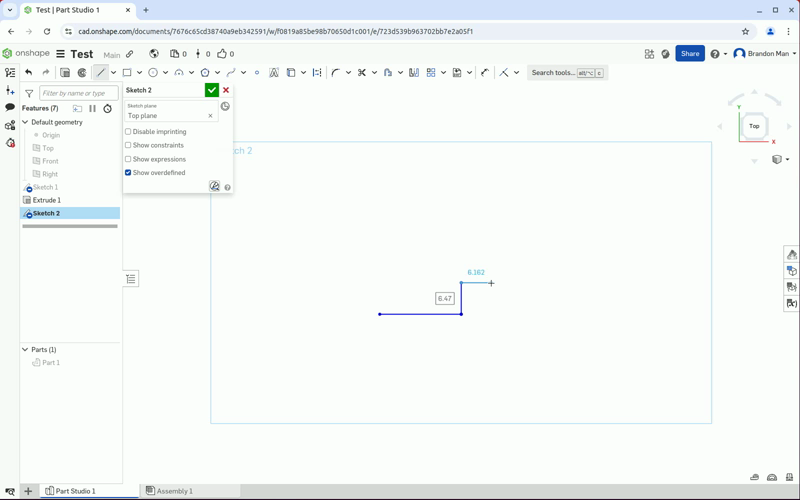
mouse_move(461, 251)
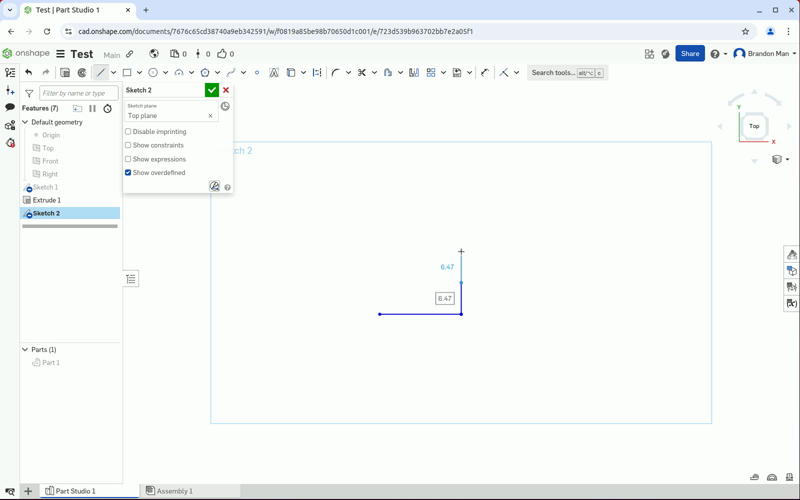
click(461, 251)
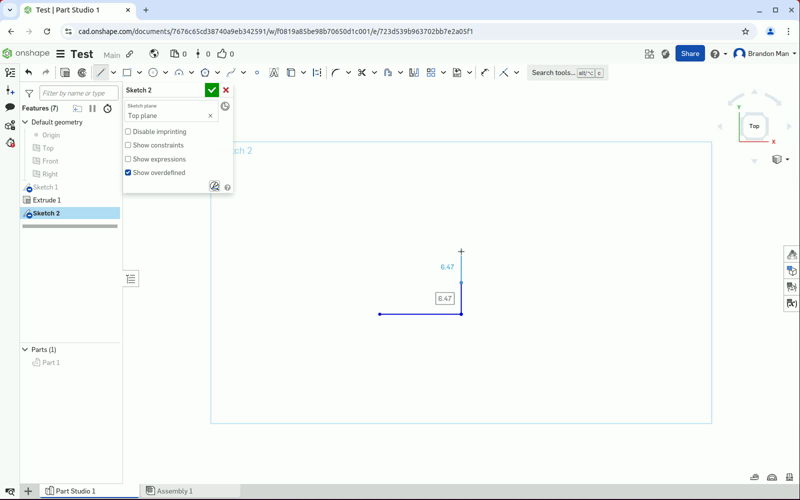
key_up(shift)
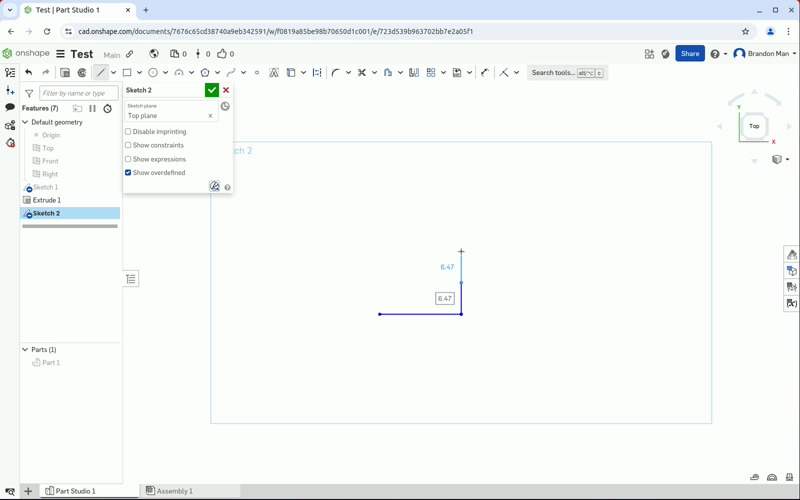
key_down(shift)
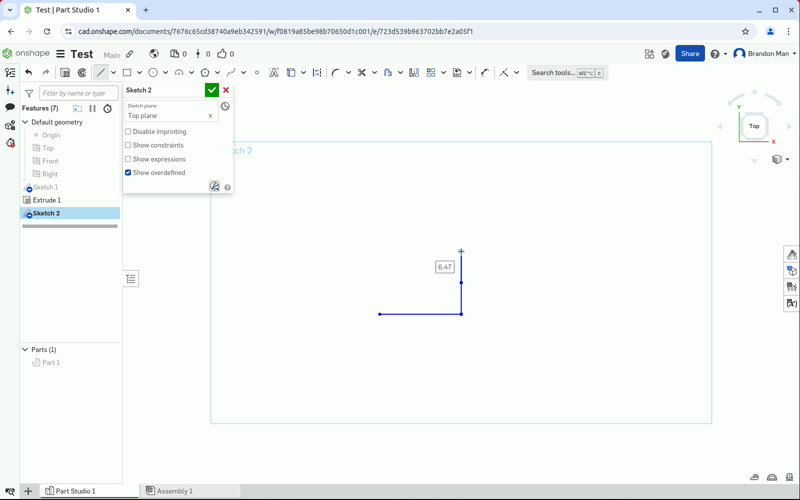
mouse_move(379, 251)
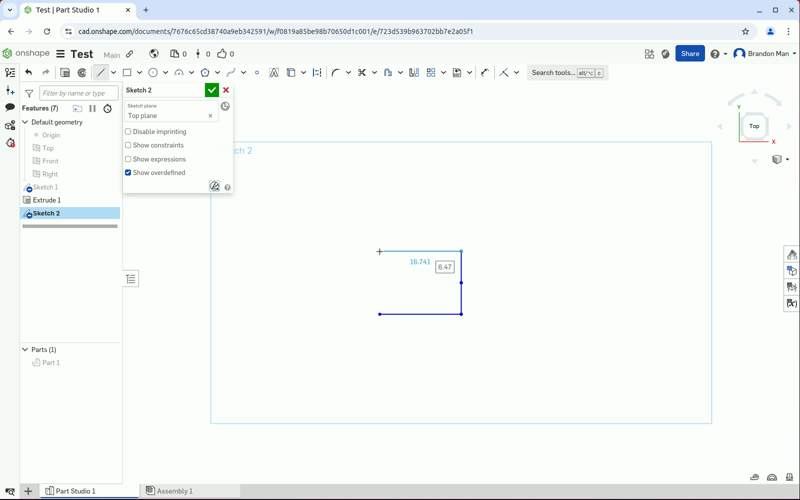
click(379, 251)
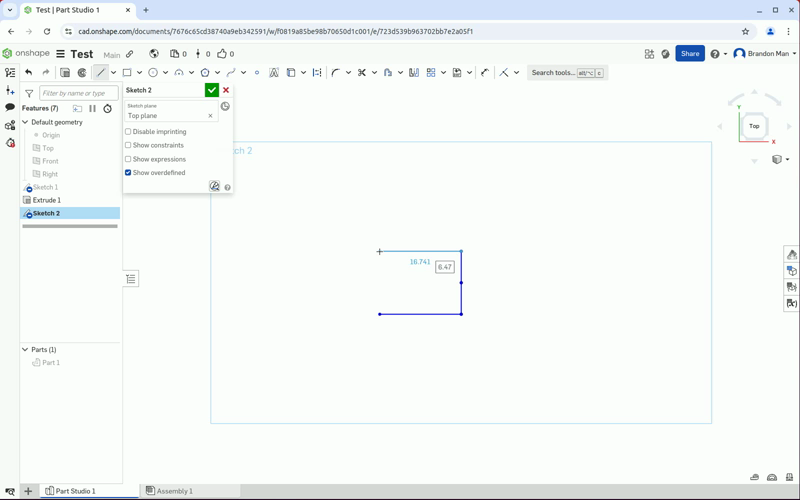
key_up(shift)
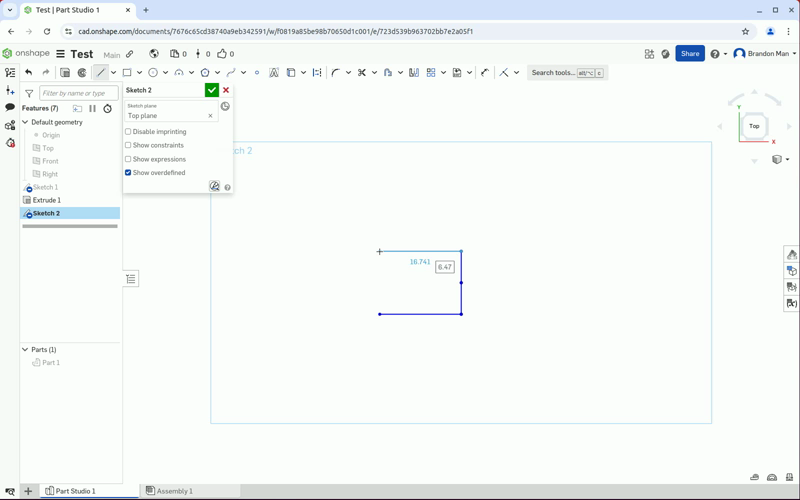
key(esc)
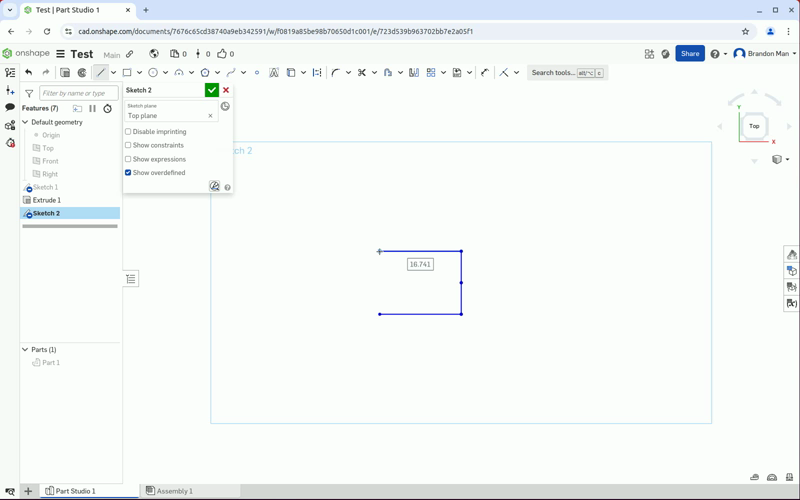
key(a)
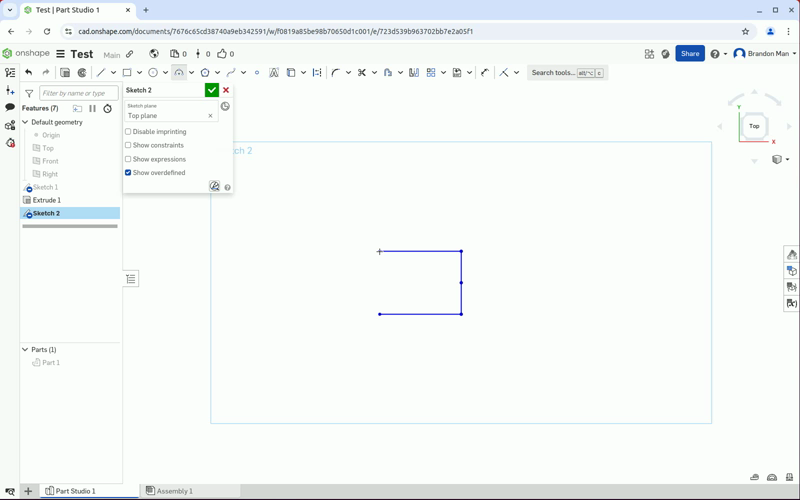
mouse_move(379, 251)
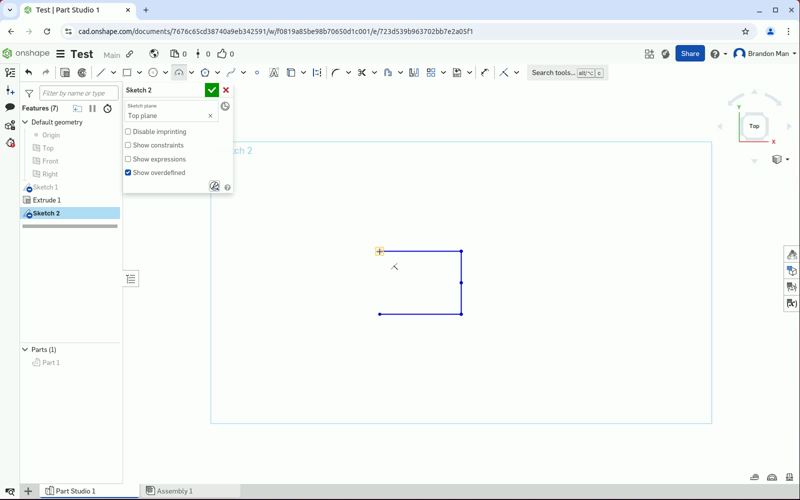
click(379, 251)
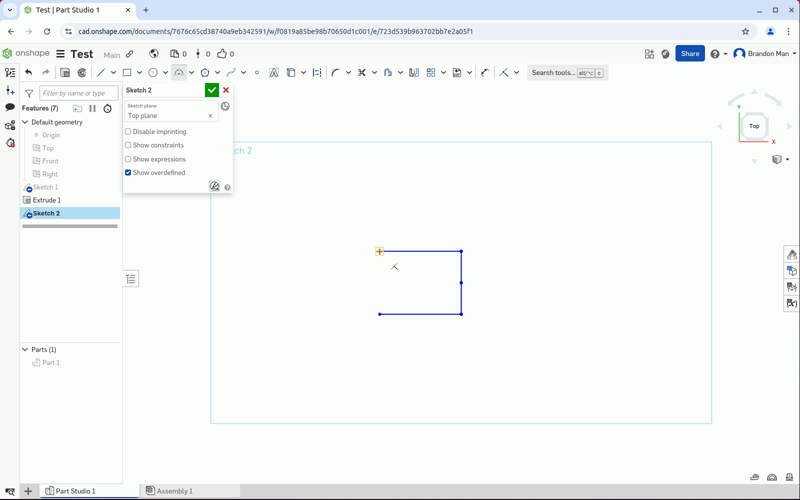
mouse_move(379, 314)
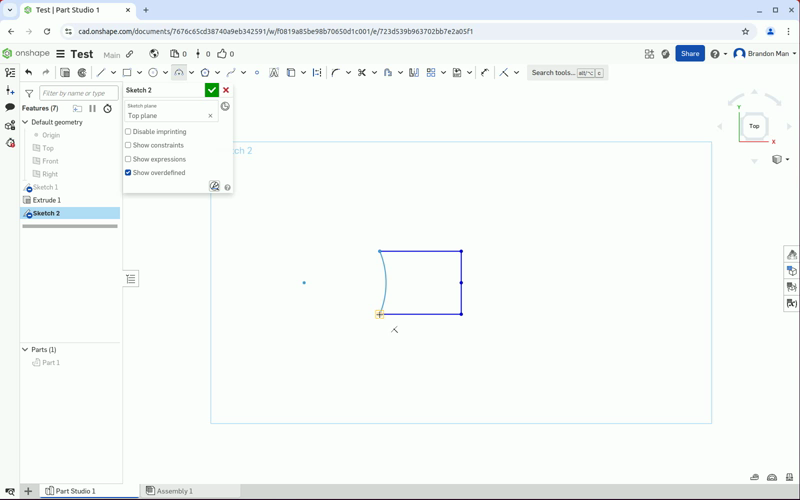
click(379, 314)
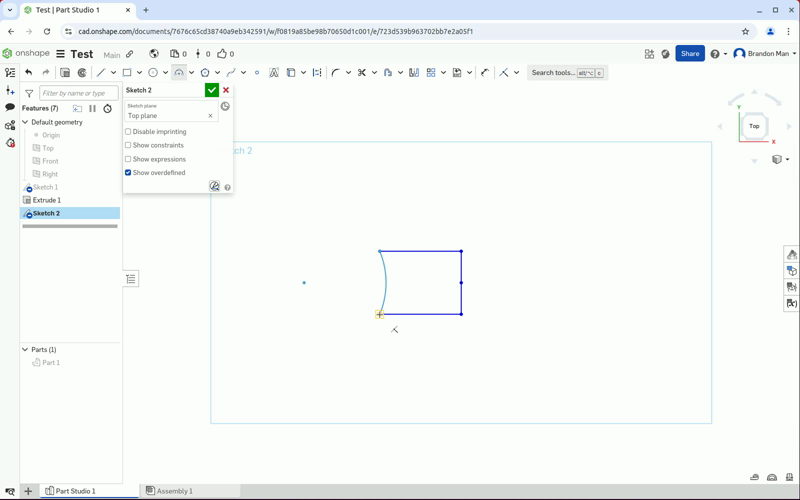
key_down(shift)
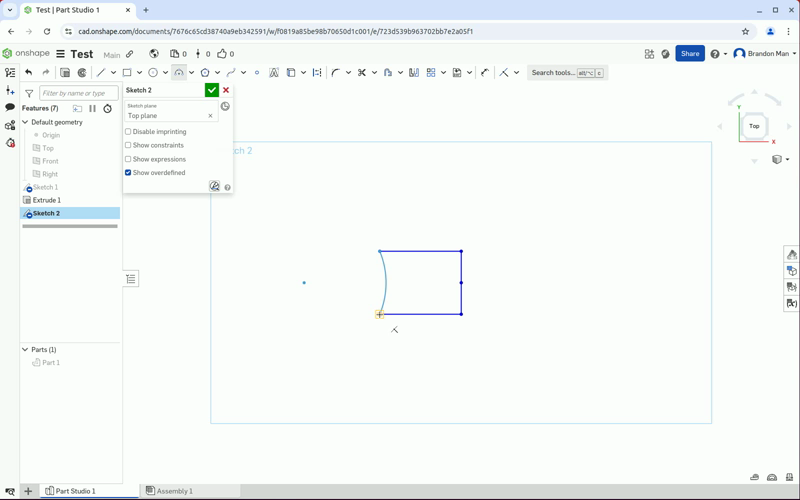
mouse_move(348, 282)
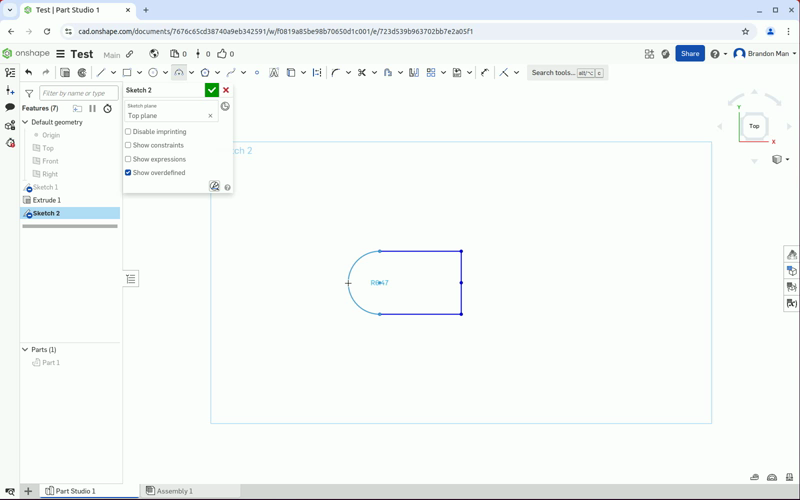
click(348, 282)
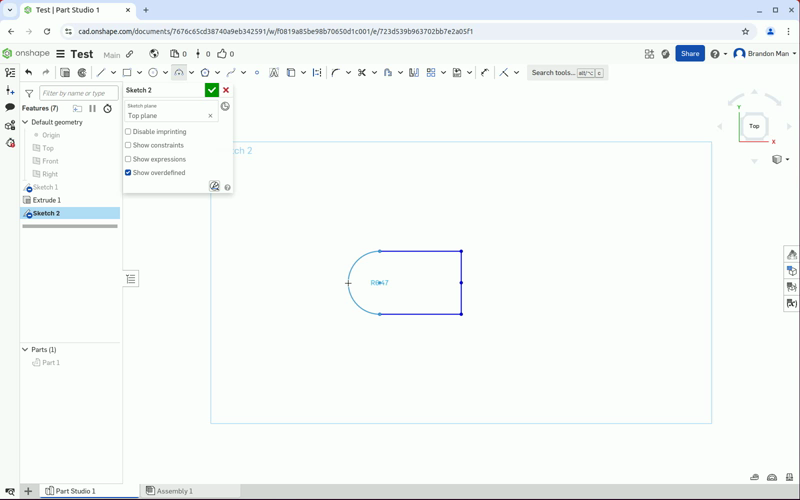
key_up(shift)
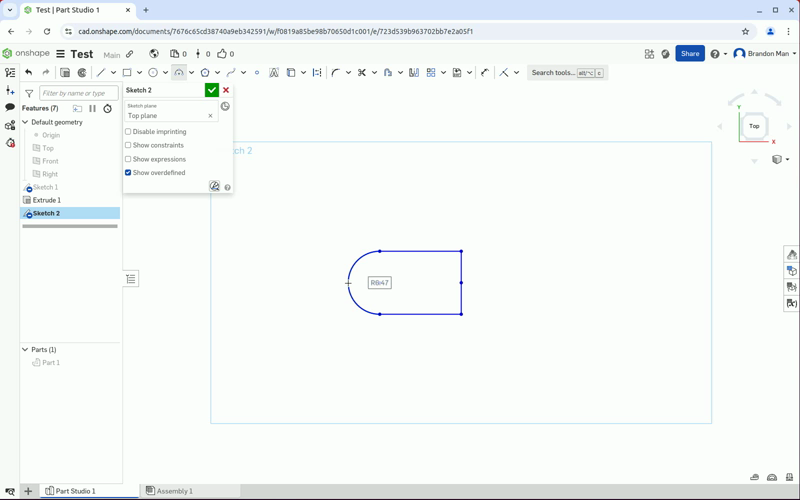
key(esc)
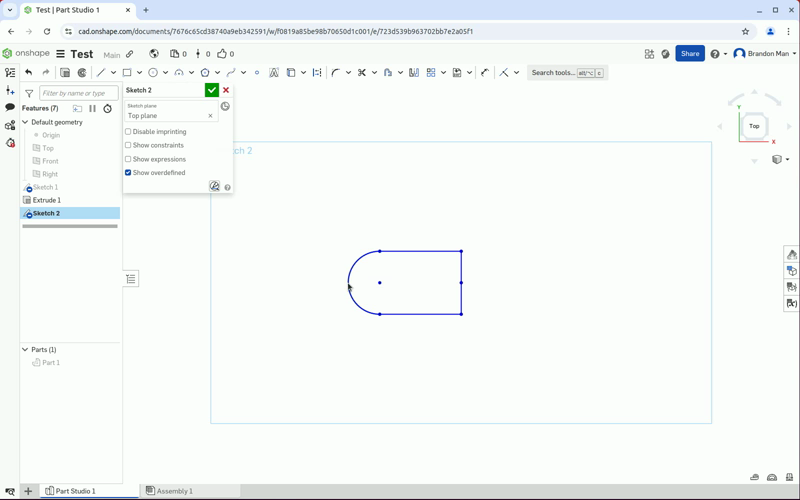
key(c)
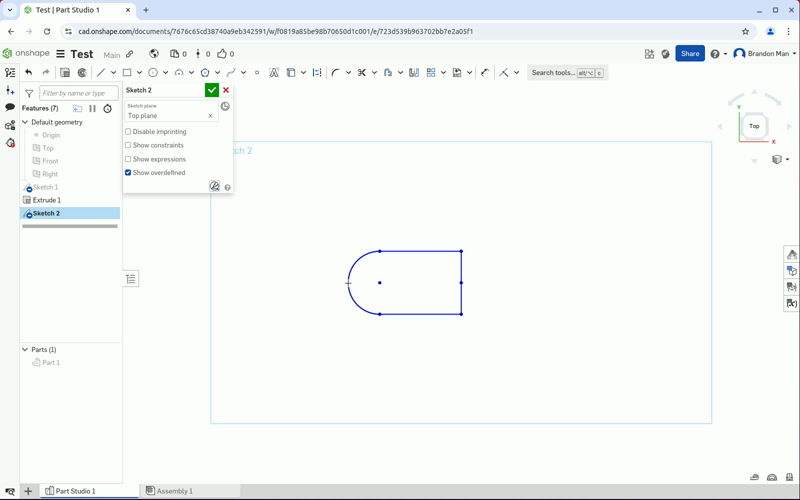
key_down(shift)
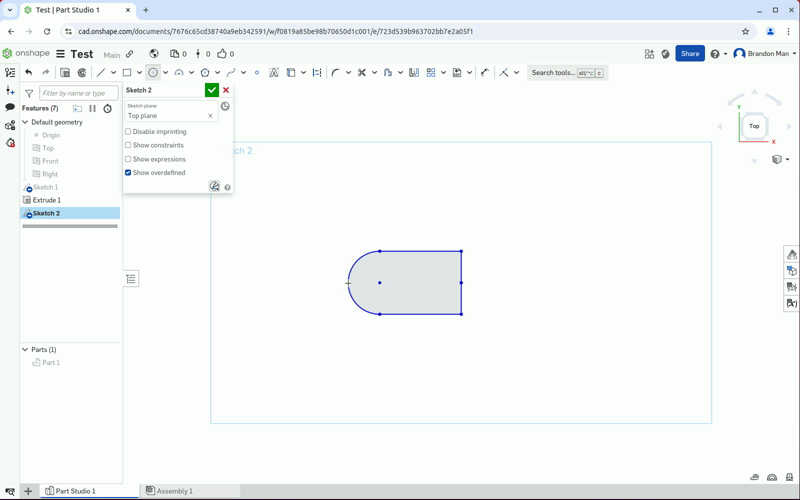
mouse_move(363, 282)
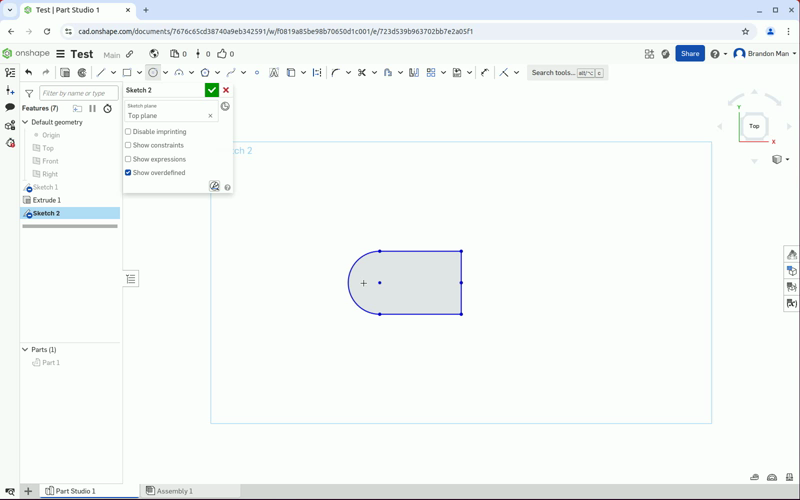
click(363, 282)
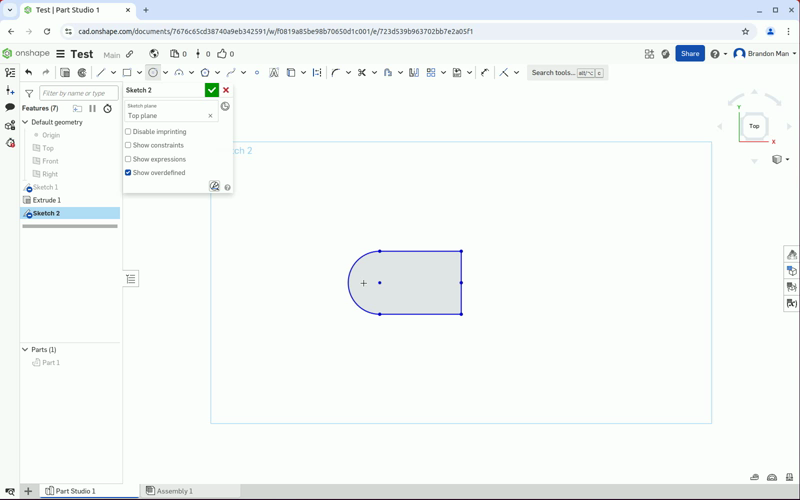
key_up(shift)
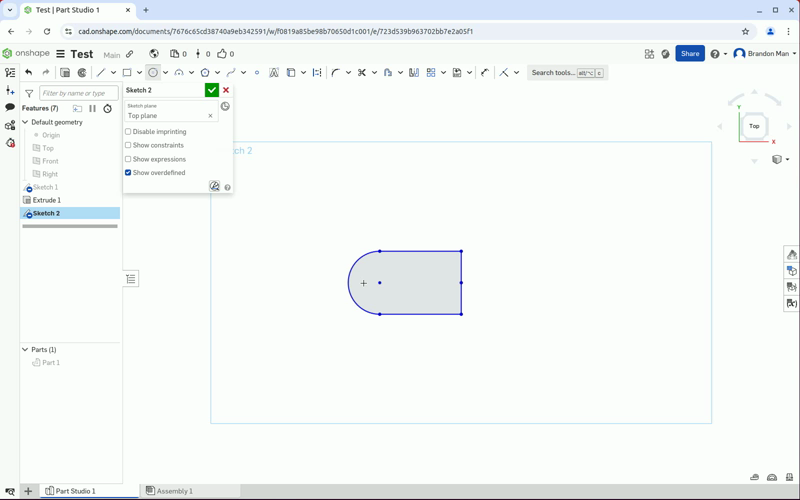
mouse_move(367, 282)
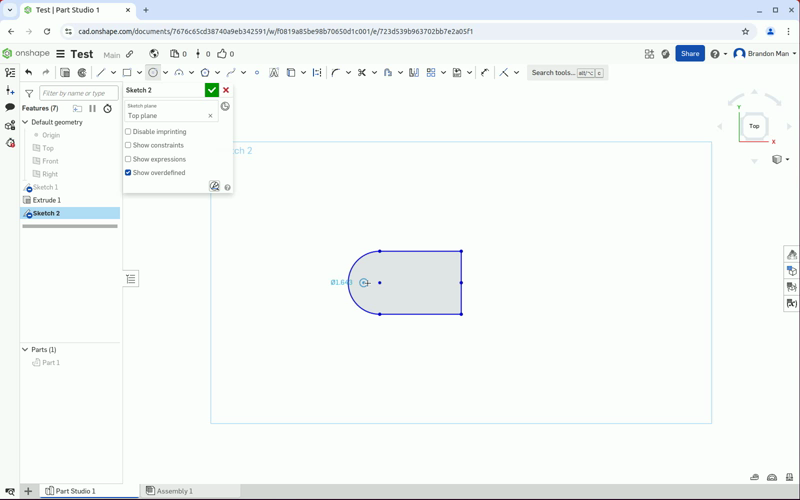
click(367, 282)
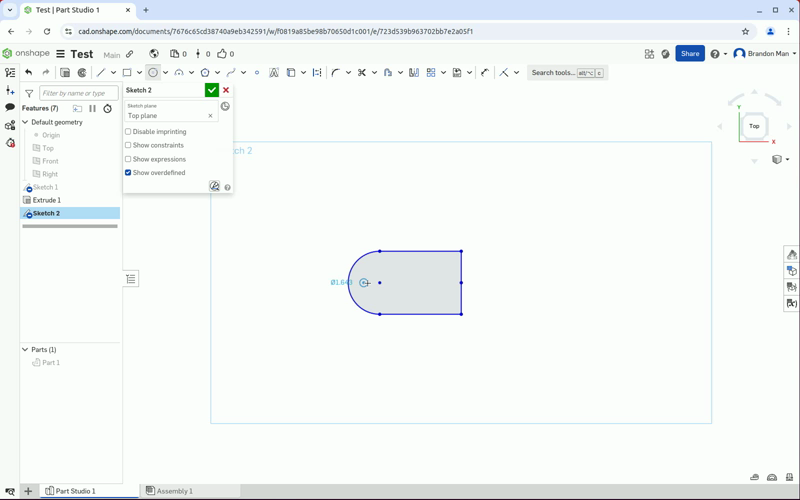
key(esc)
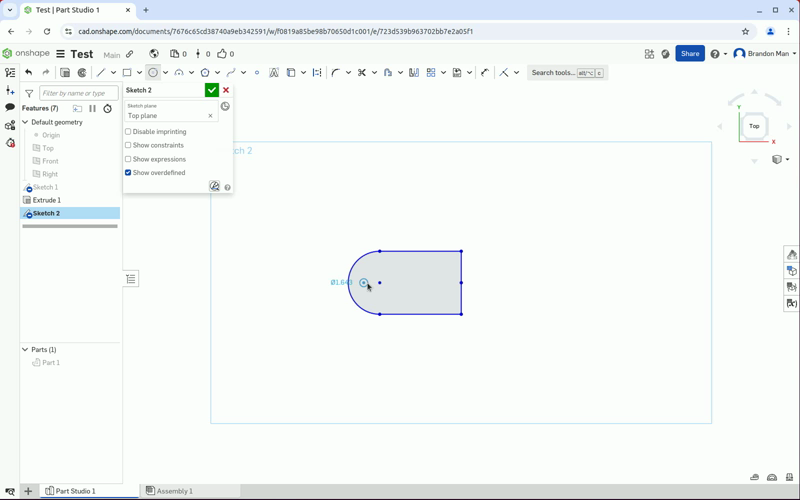
key(c)
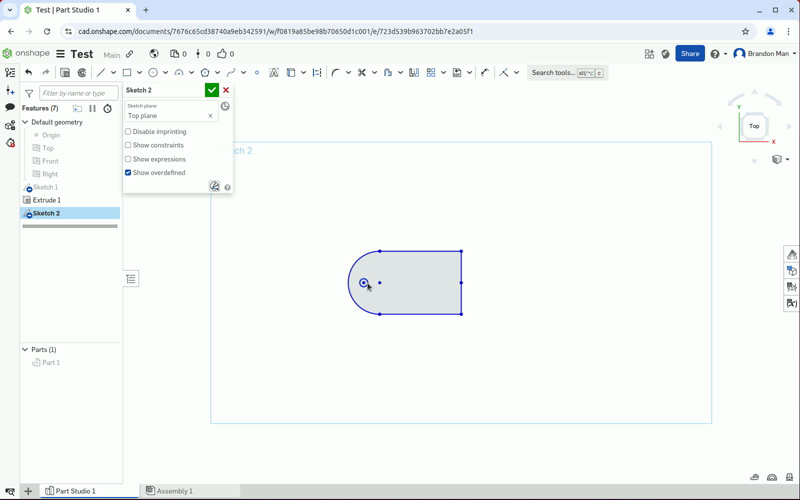
key_down(shift)
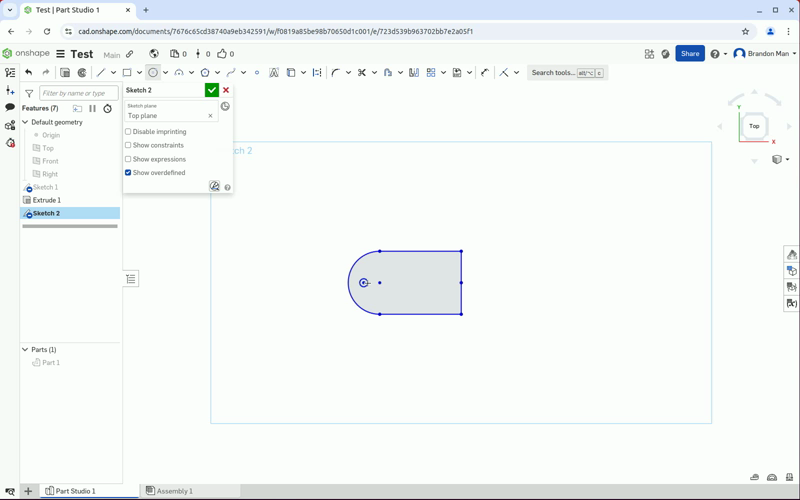
mouse_move(379, 282)
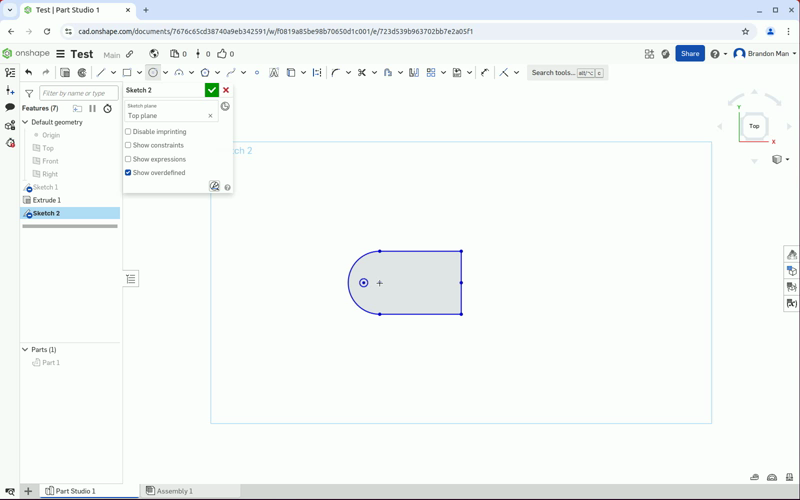
click(379, 282)
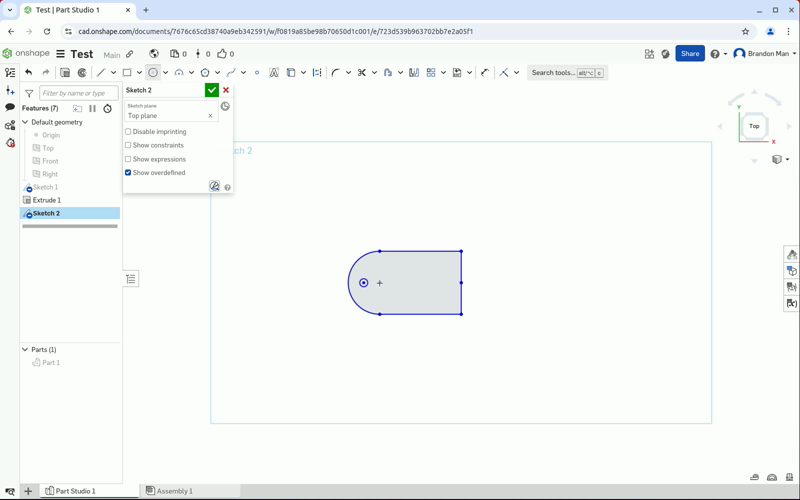
key_up(shift)
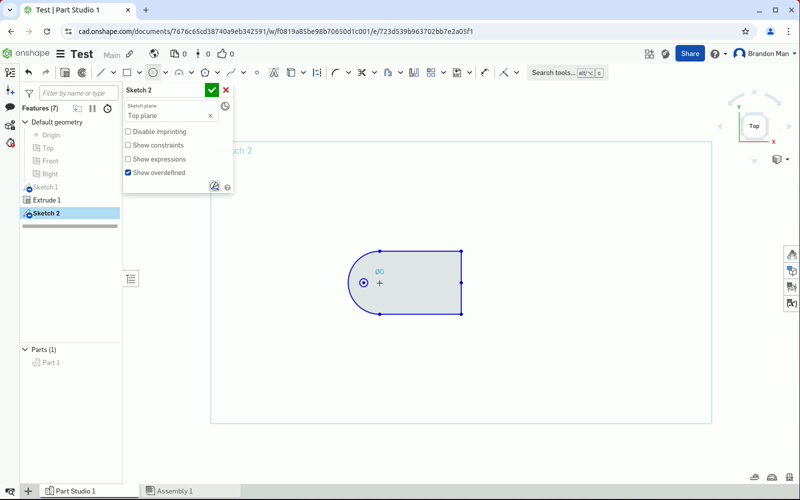
mouse_move(389, 282)
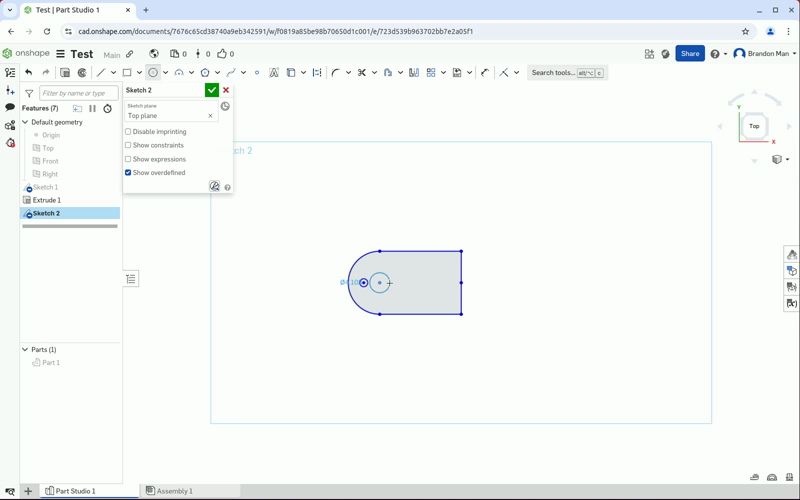
click(389, 282)
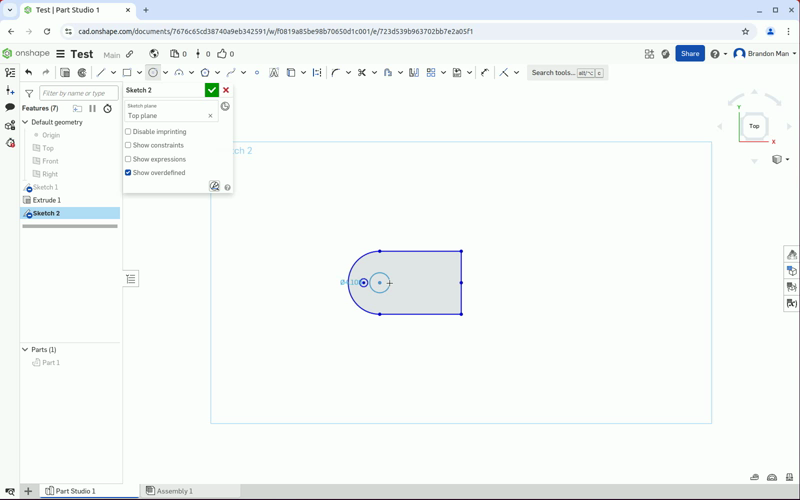
key(esc)
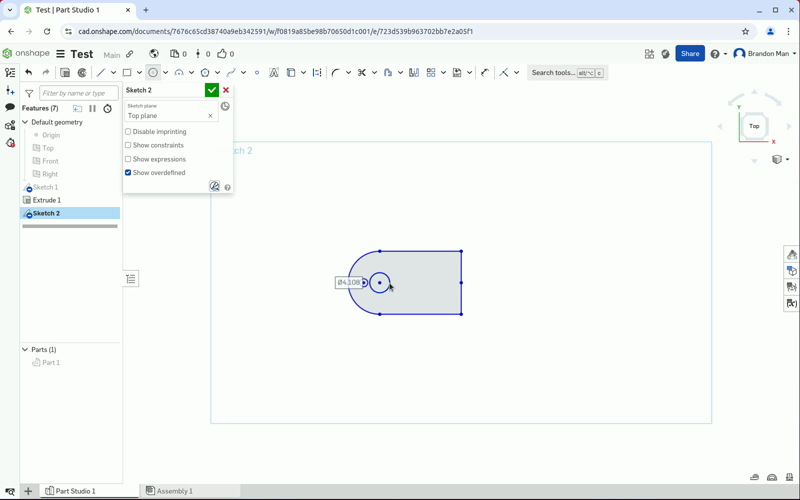
key(c)
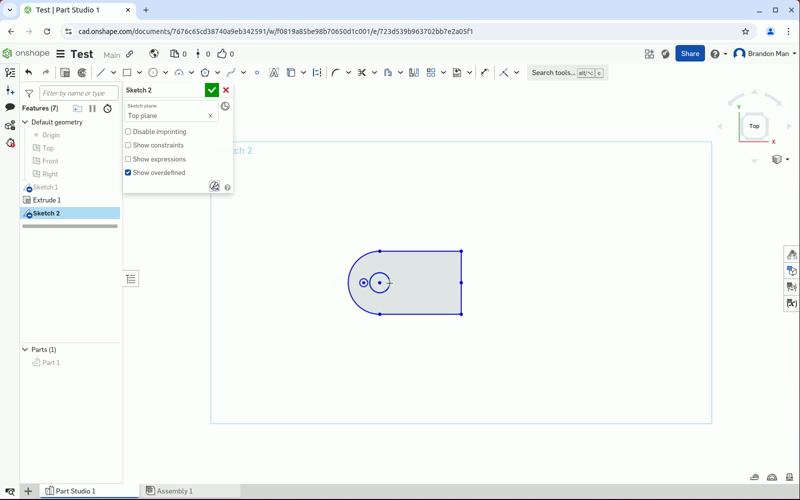
key_down(shift)
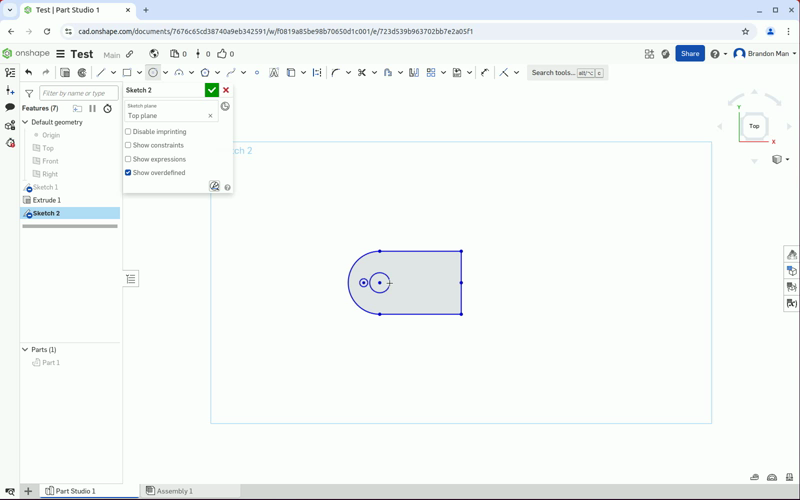
mouse_move(379, 298)
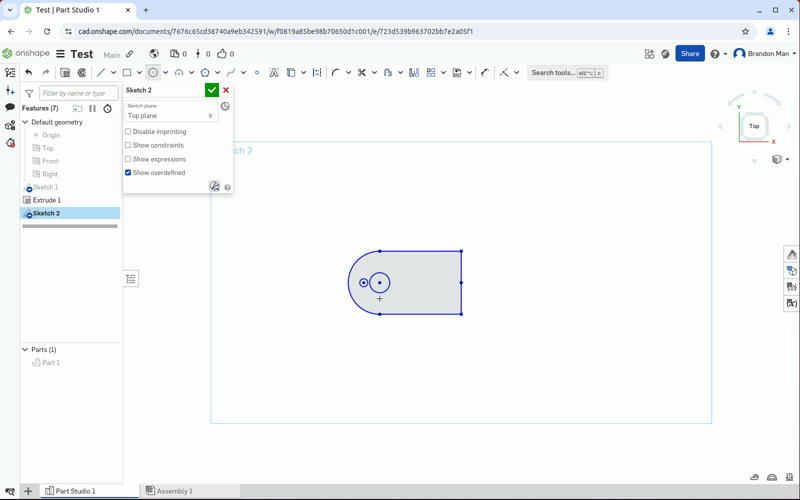
click(379, 298)
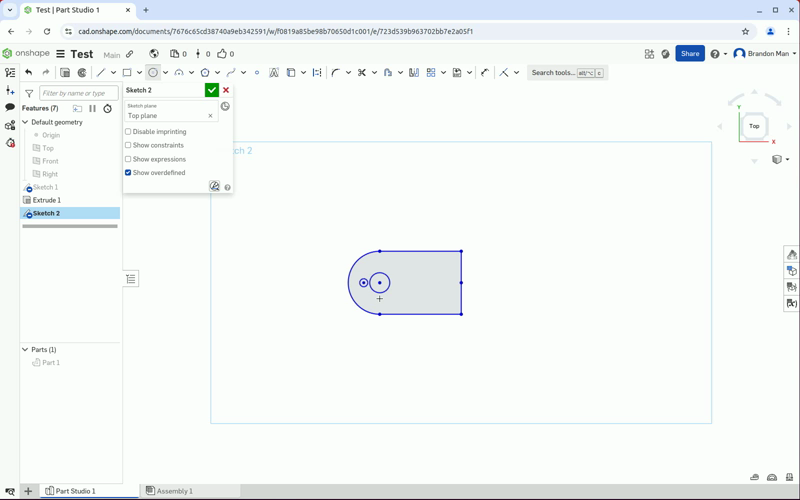
key_up(shift)
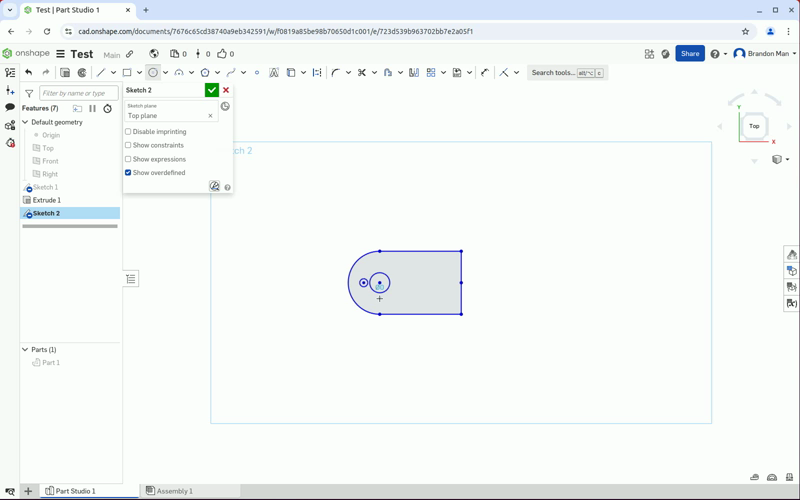
mouse_move(383, 298)
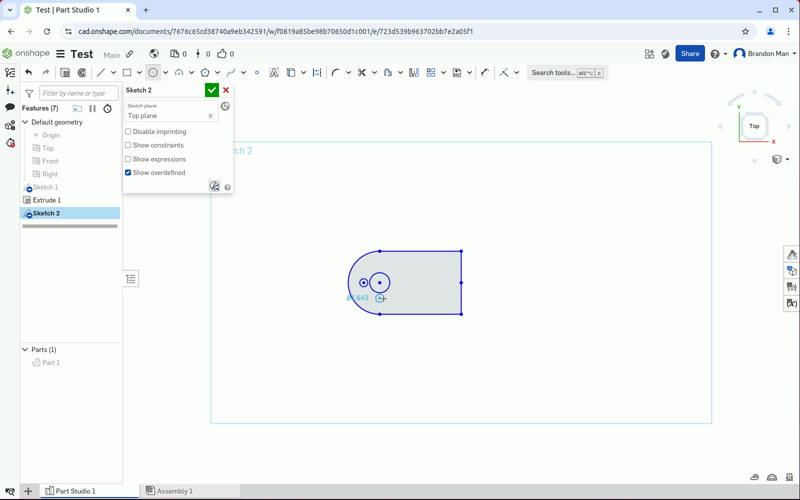
click(383, 298)
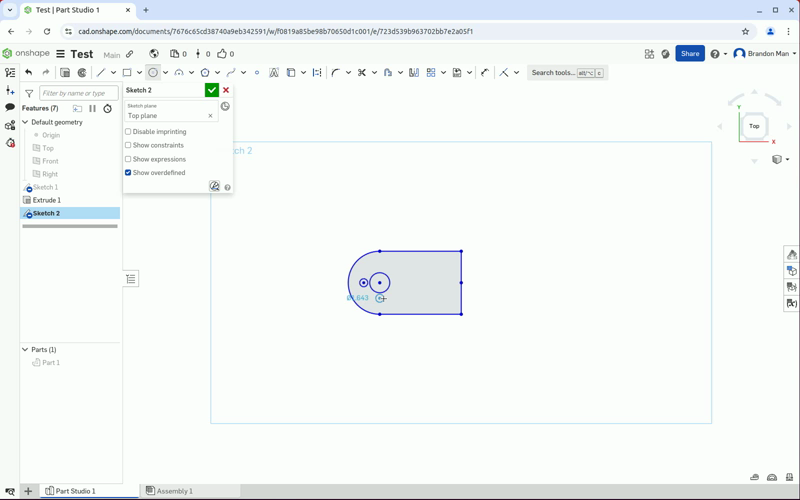
key(esc)
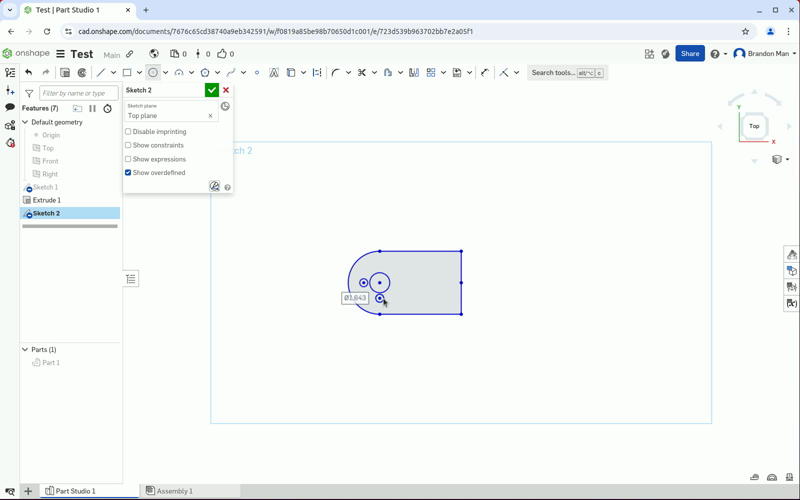
key(c)
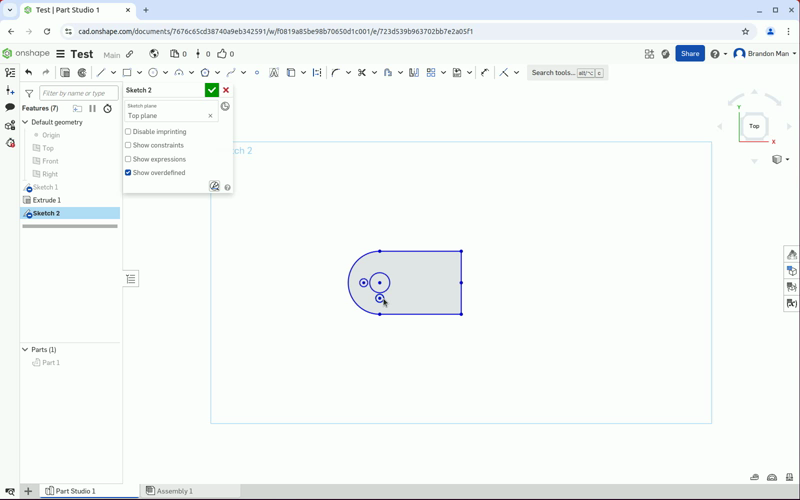
key_down(shift)
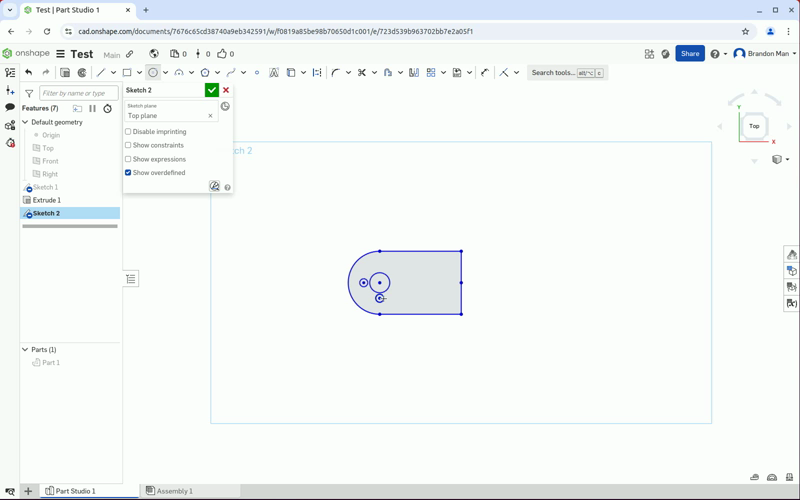
mouse_move(379, 266)
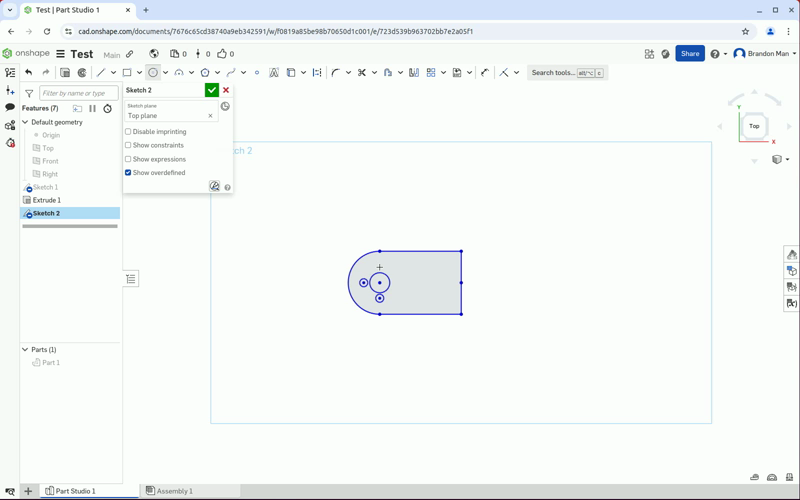
click(379, 266)
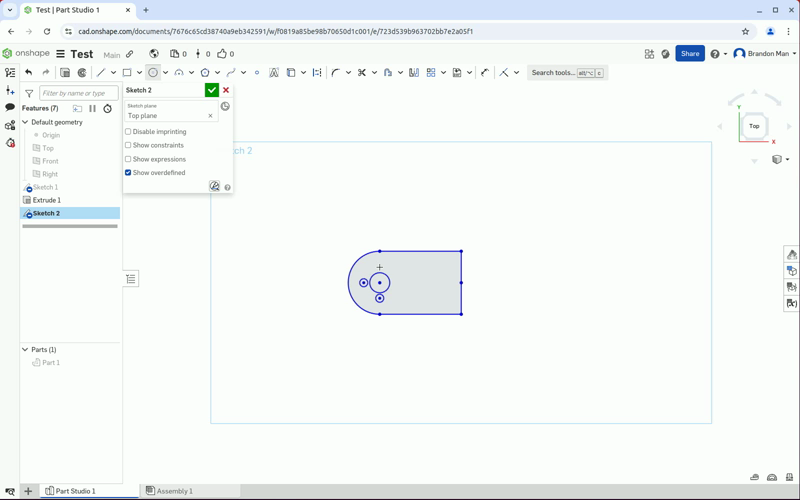
key_up(shift)
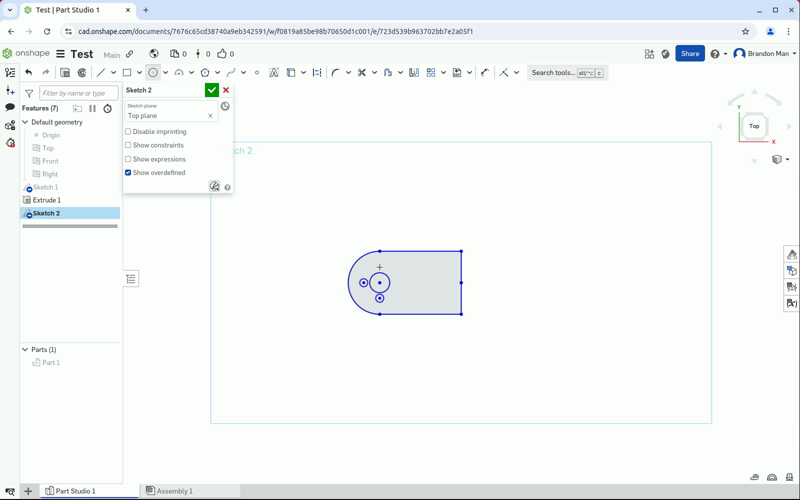
mouse_move(383, 266)
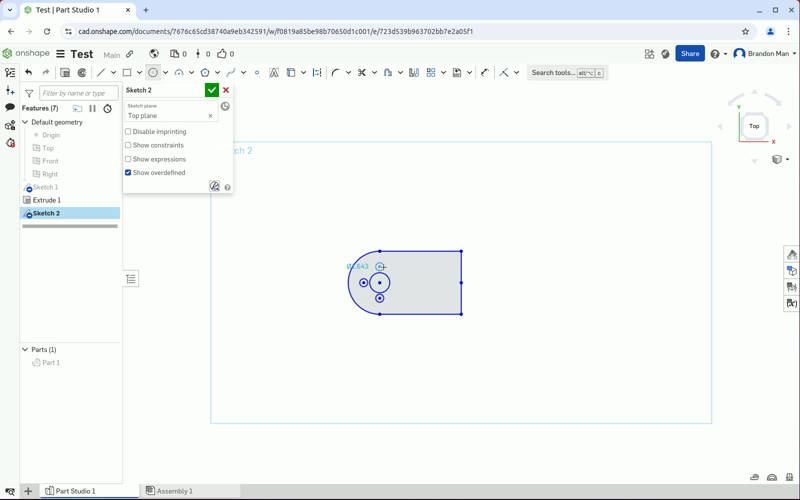
click(383, 266)
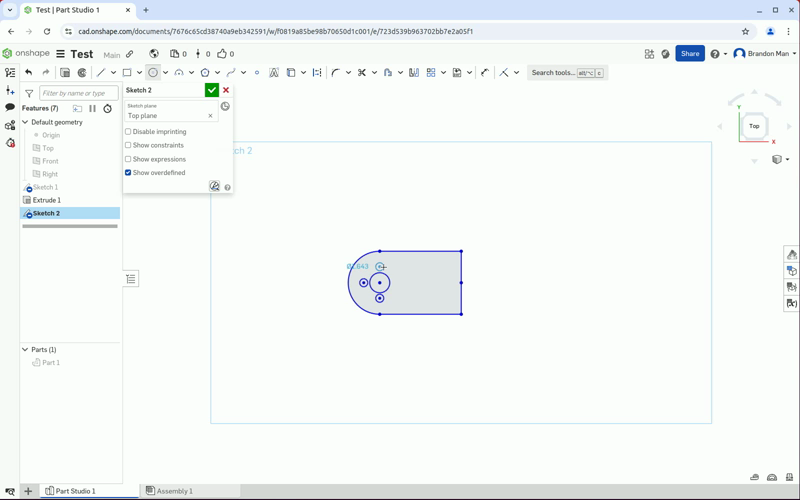
key(esc)
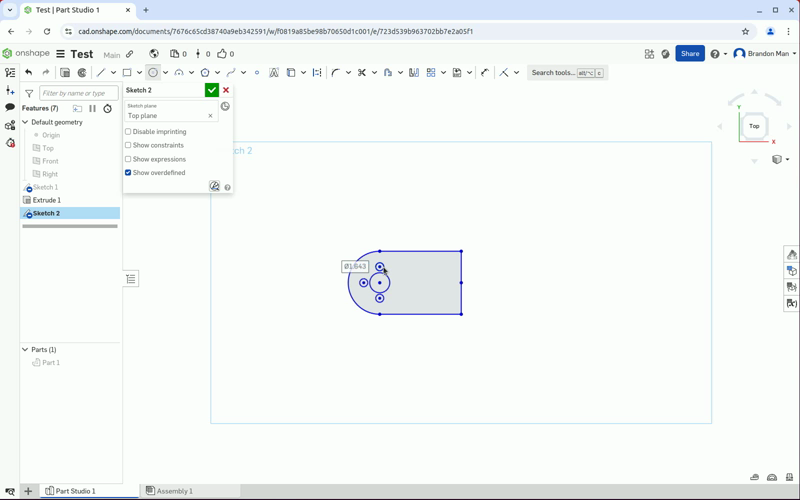
key(c)
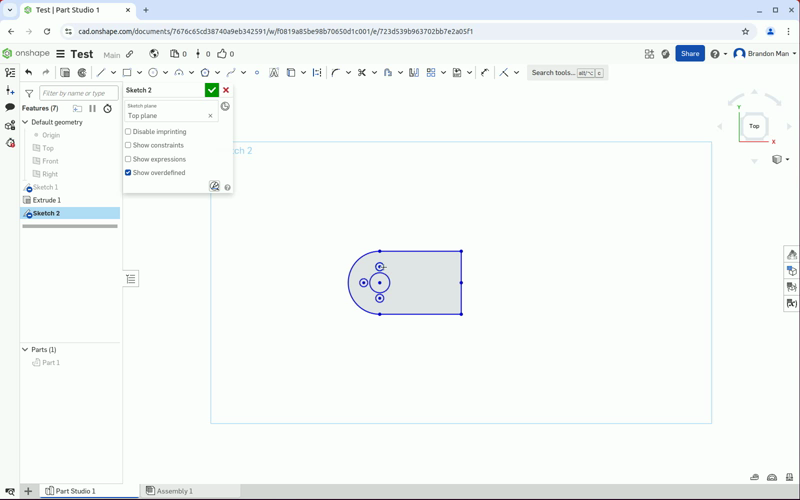
key_down(shift)
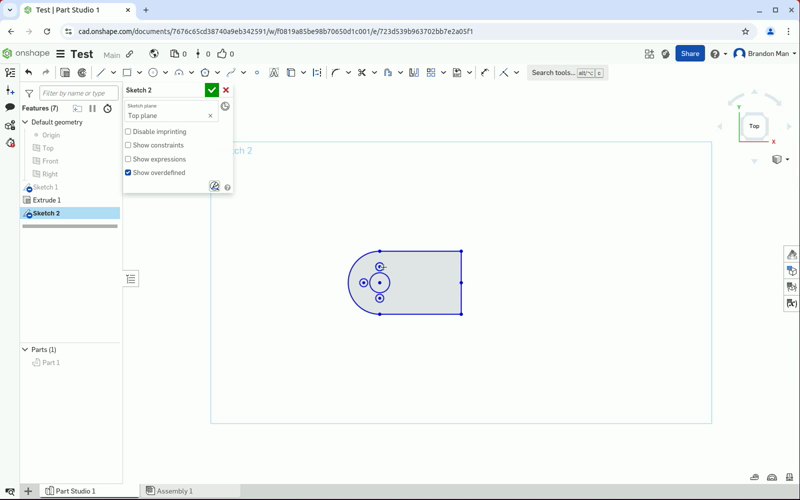
mouse_move(396, 282)
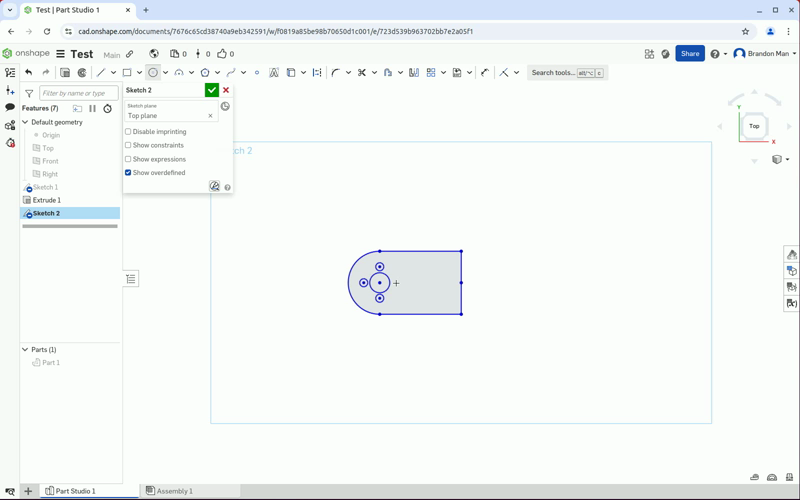
click(396, 282)
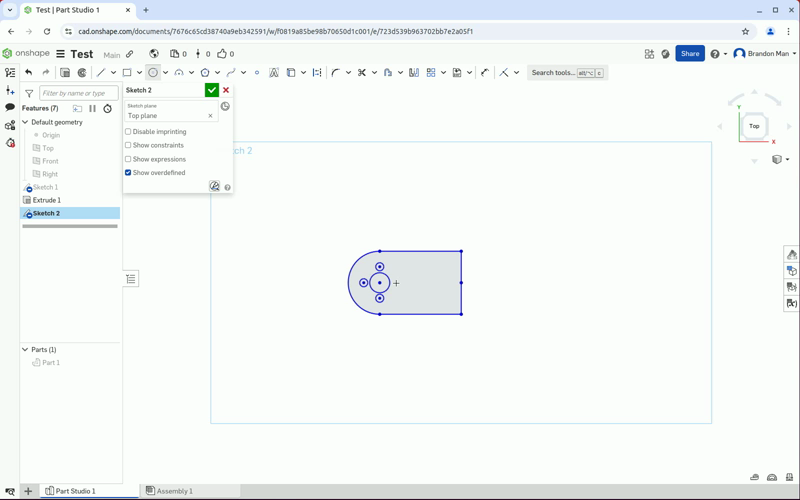
key_up(shift)
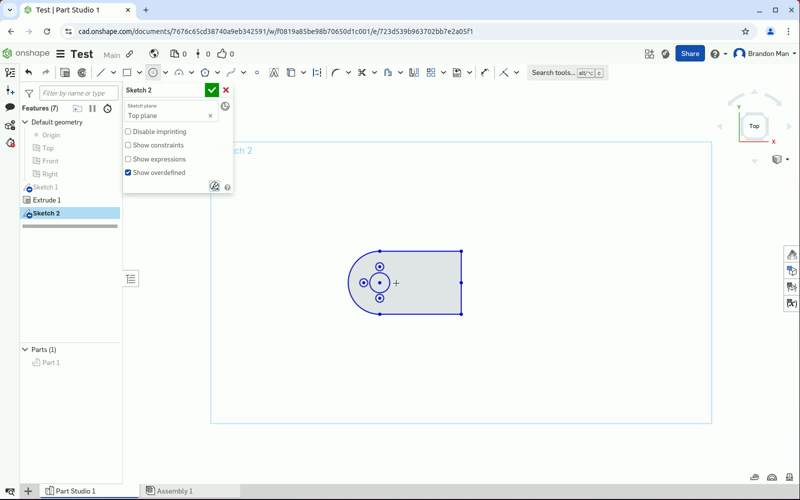
mouse_move(400, 282)
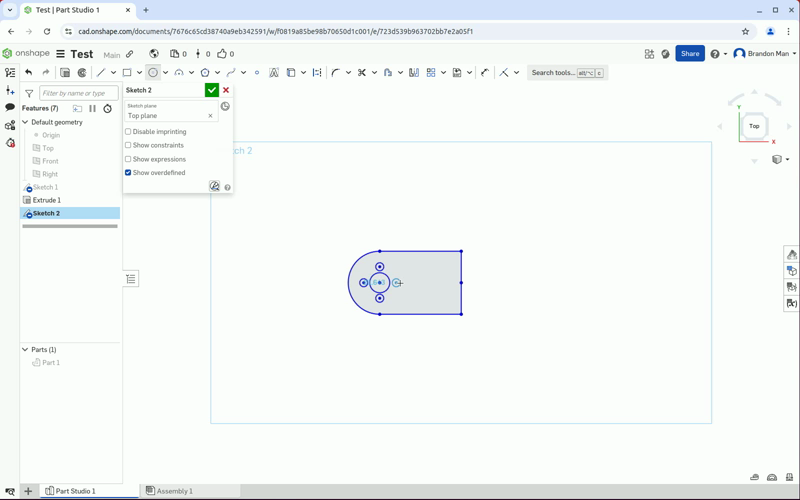
click(400, 282)
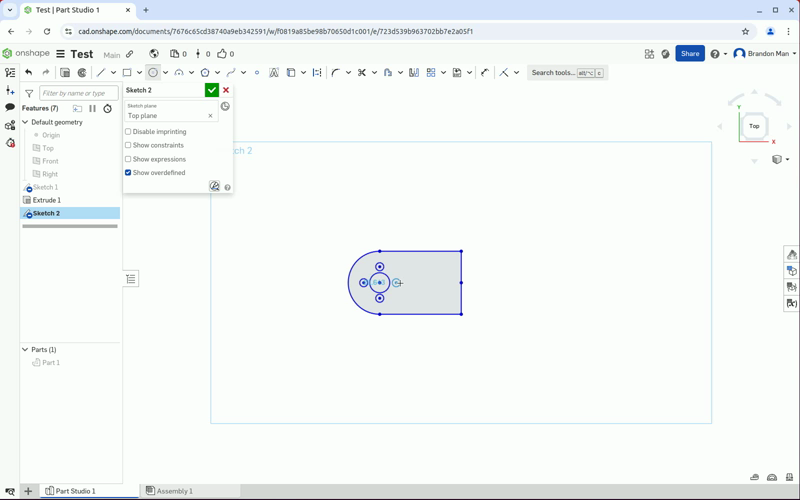
key(esc)
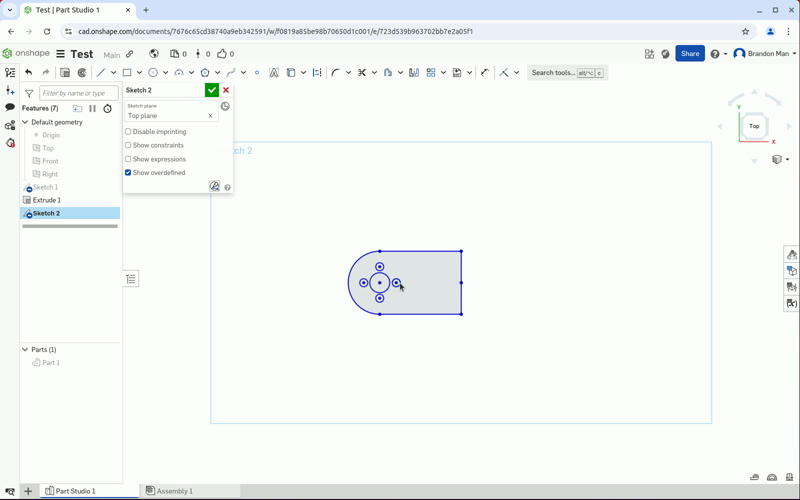
mouse_move(433, 255)
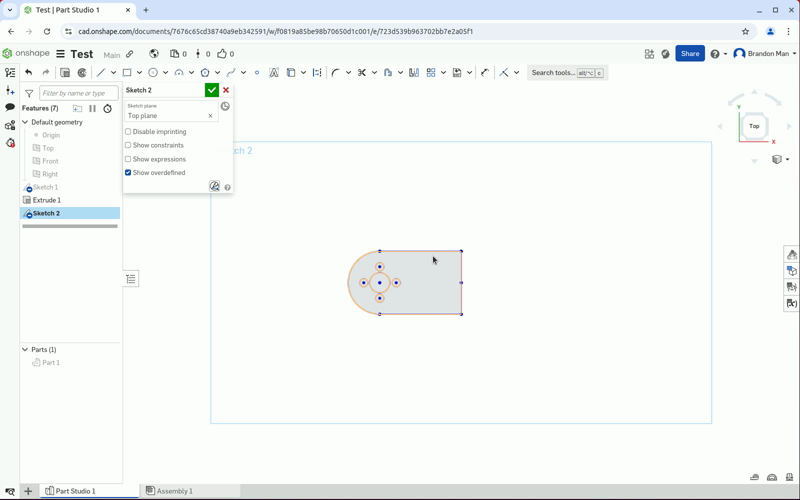
click(433, 255)
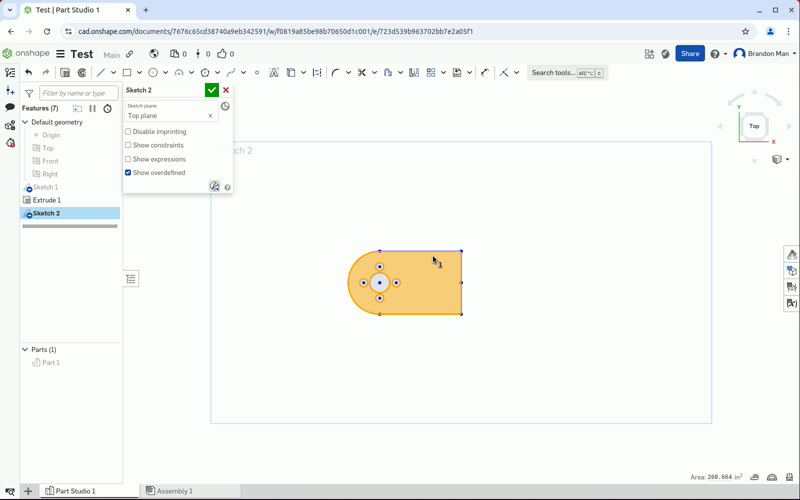
mouse_move(73, 352)
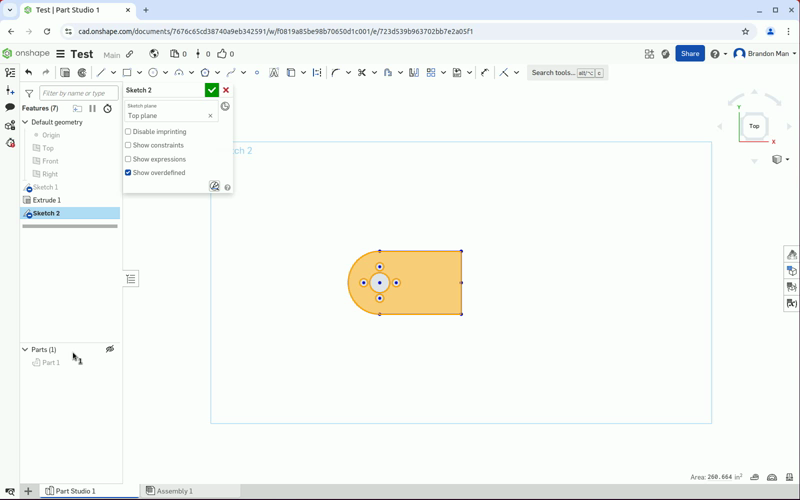
key(shift+y)
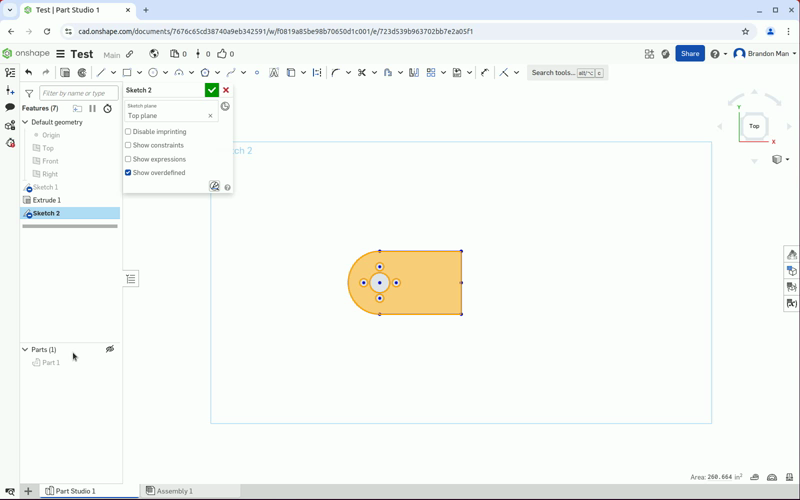
key(shift+e)
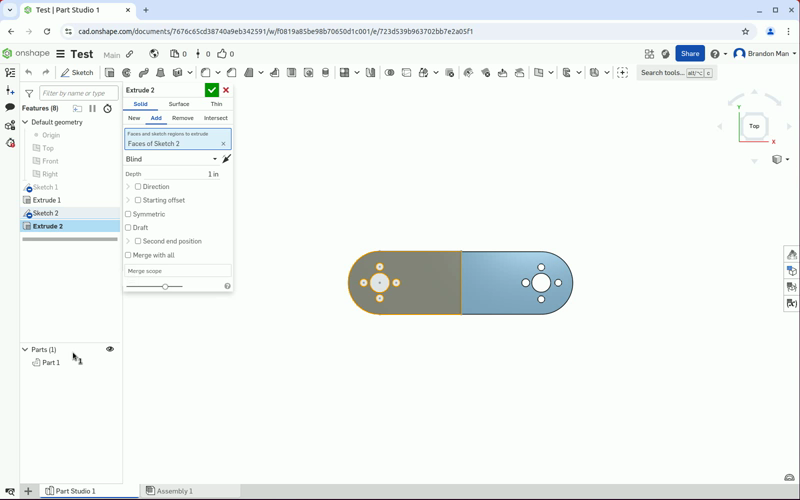
mouse_move(143, 106)
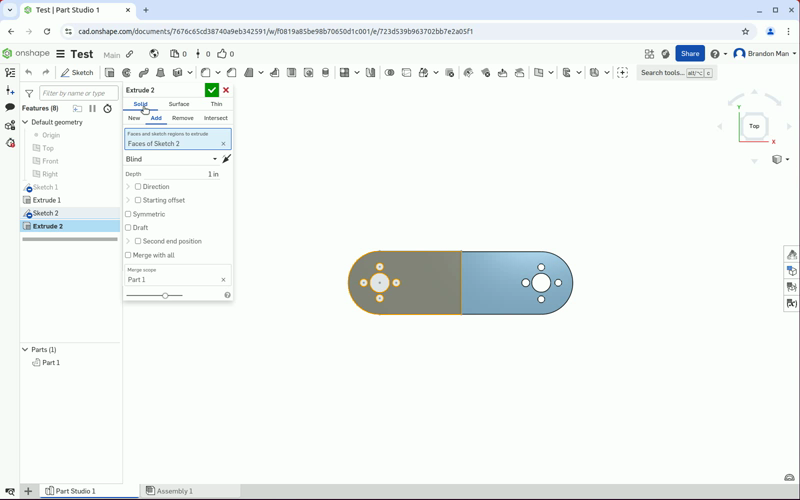
click(143, 106)
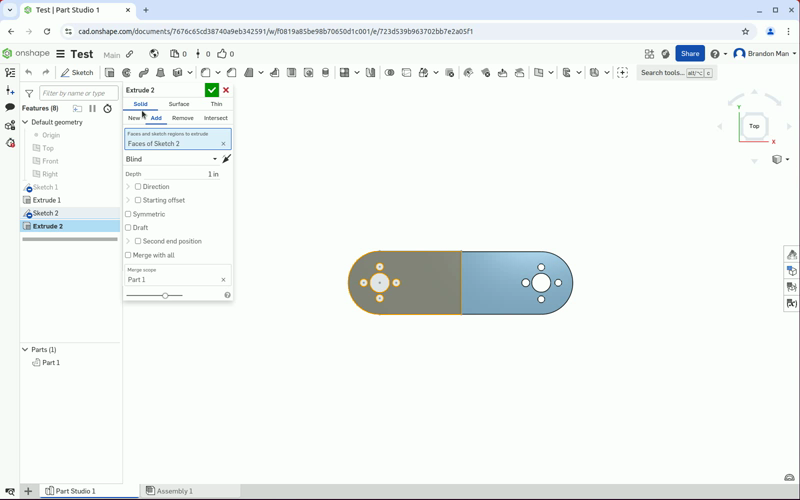
mouse_move(137, 120)
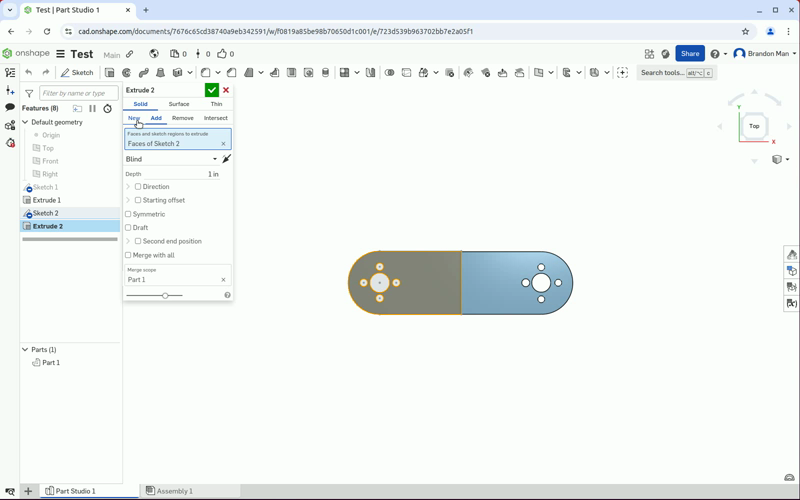
click(137, 120)
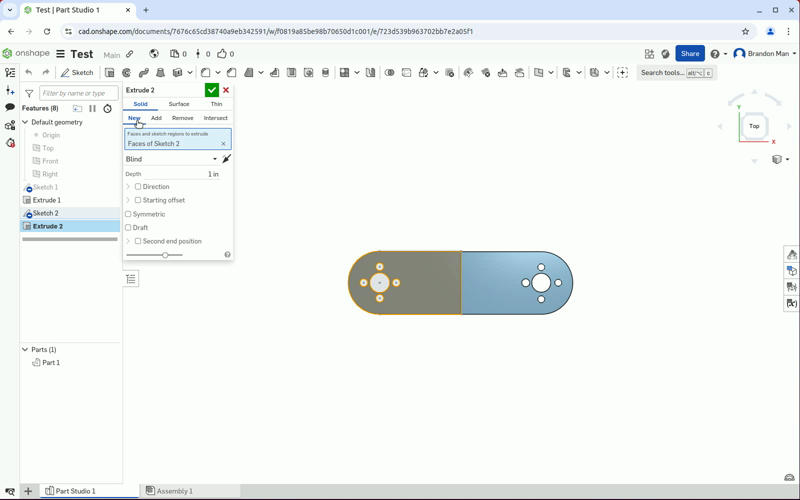
key(tab, 4)
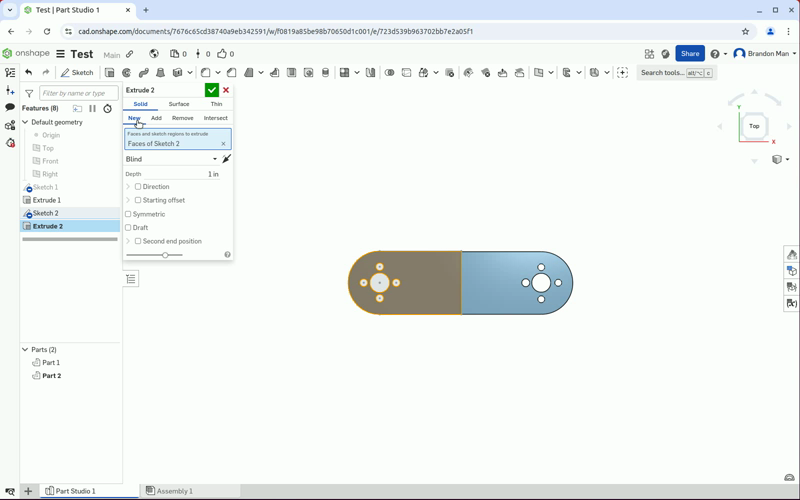
text(1.204)
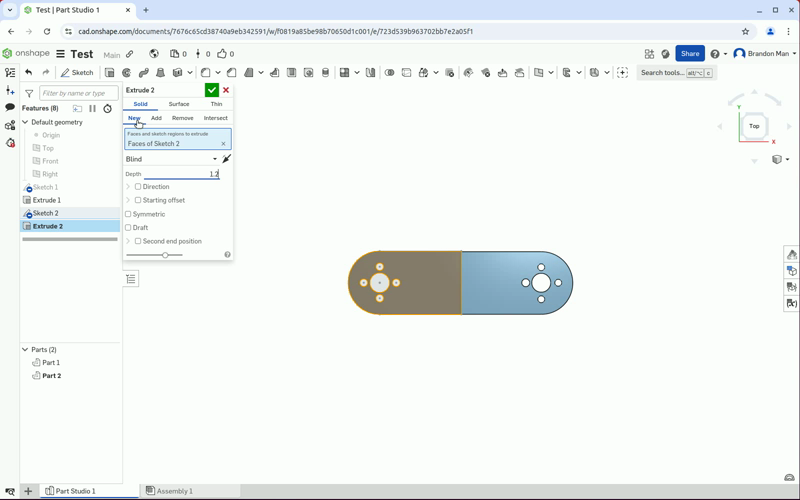
key(enter)
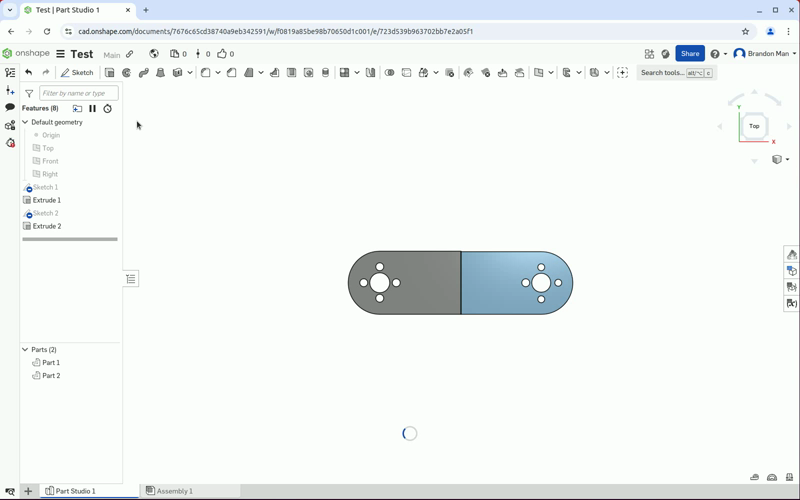
key(shift+h)
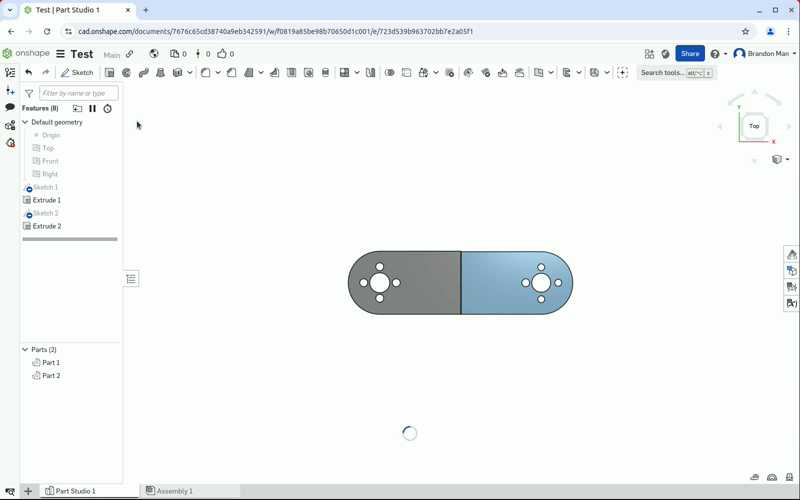
key(shift+h)
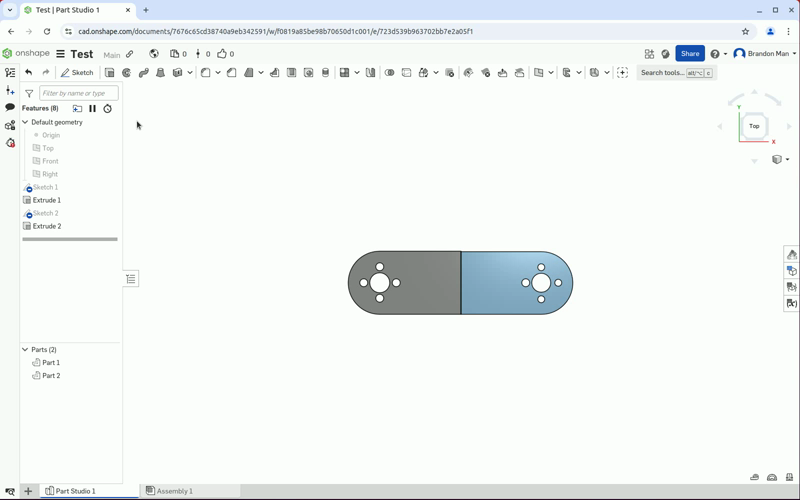
key(shift+7)
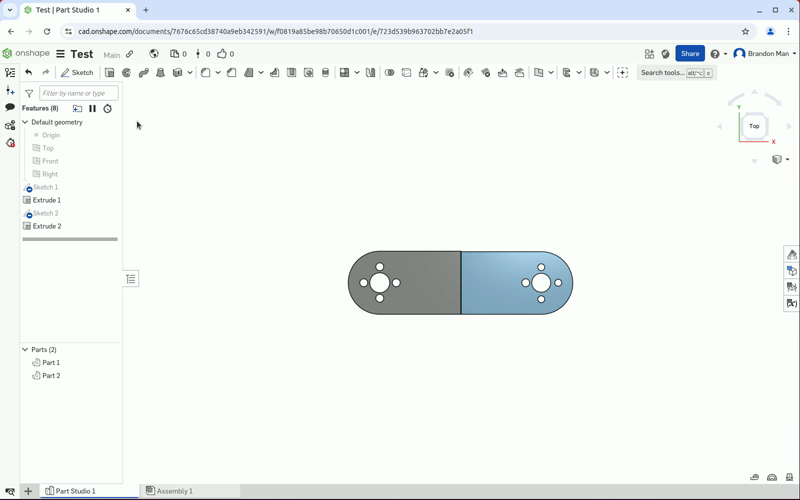
key(up, 3)
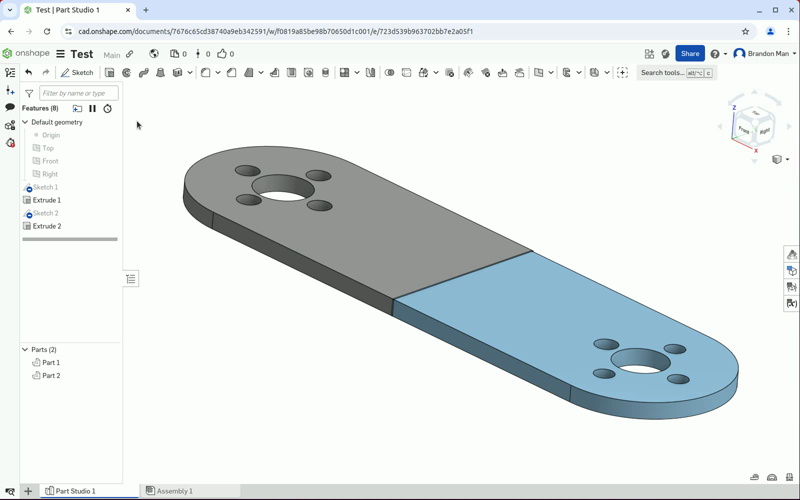
key(left, 3)
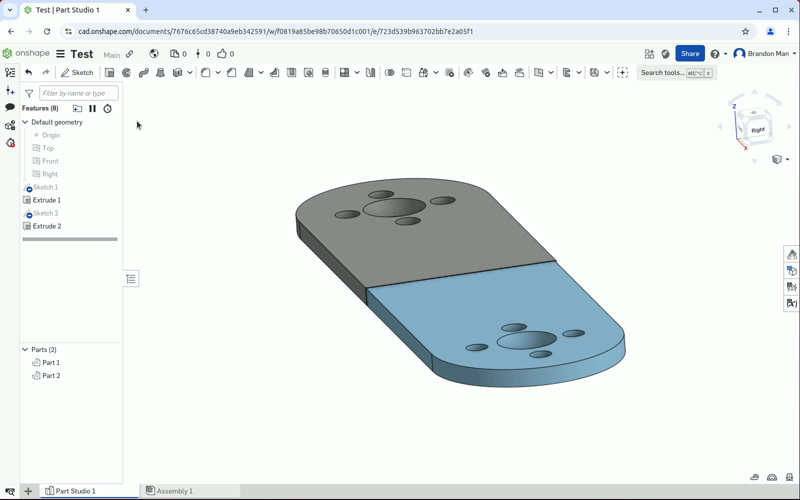
key(right, 3)
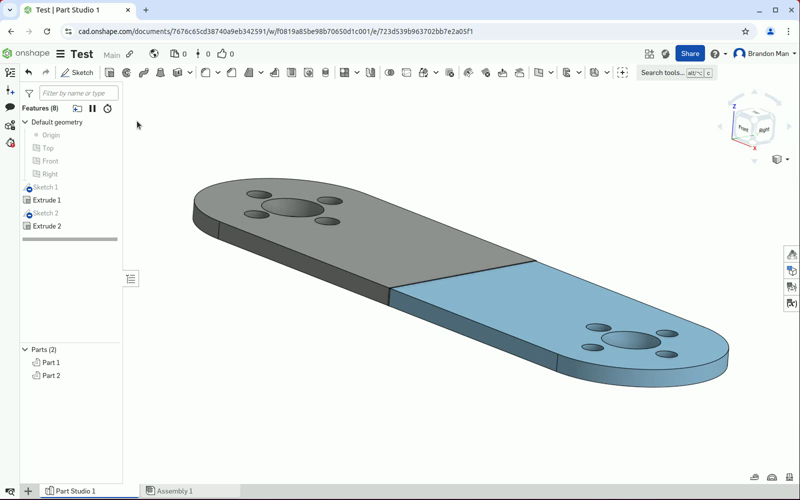
key(down, 3)
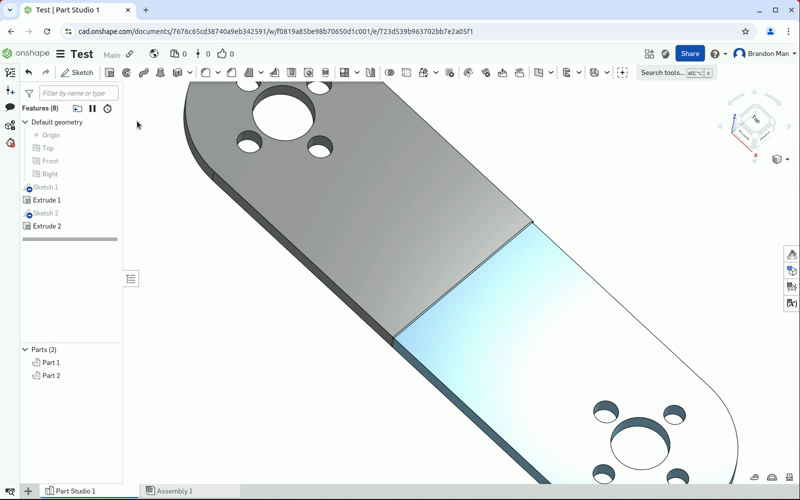
mouse_move(73, 189)
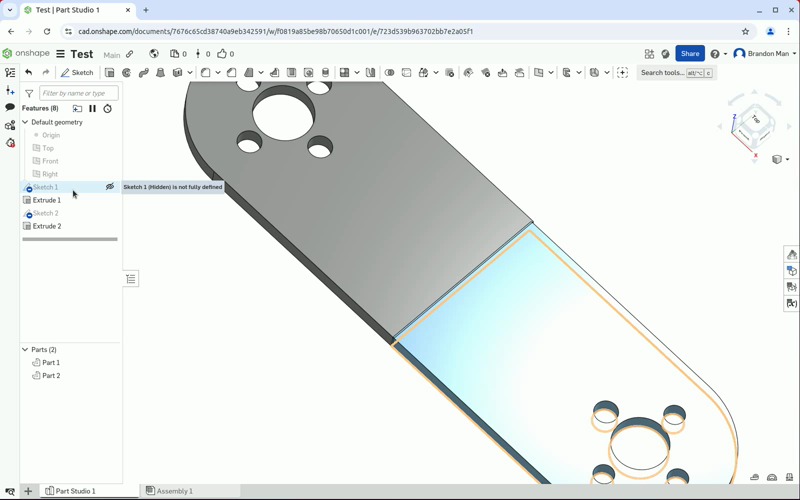
click(73, 189)